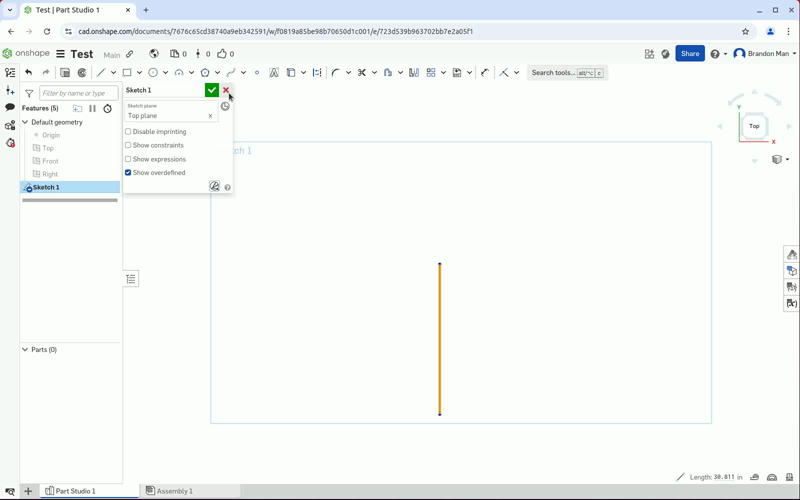
key(shift+h)
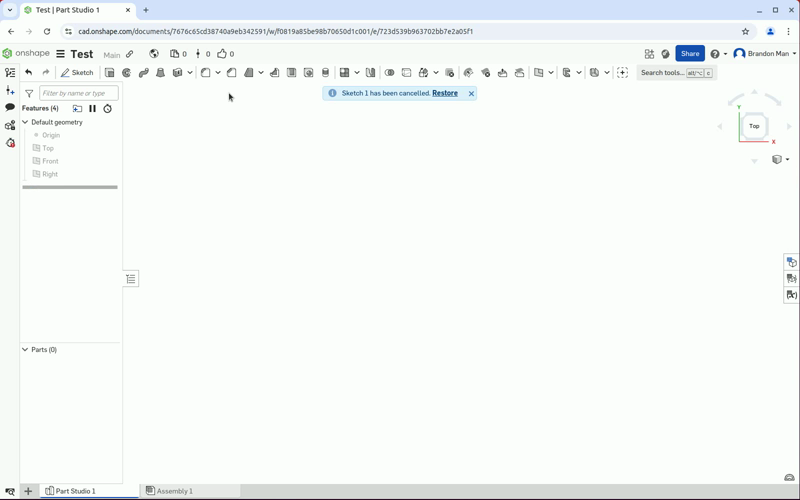
mouse_move(73, 352)
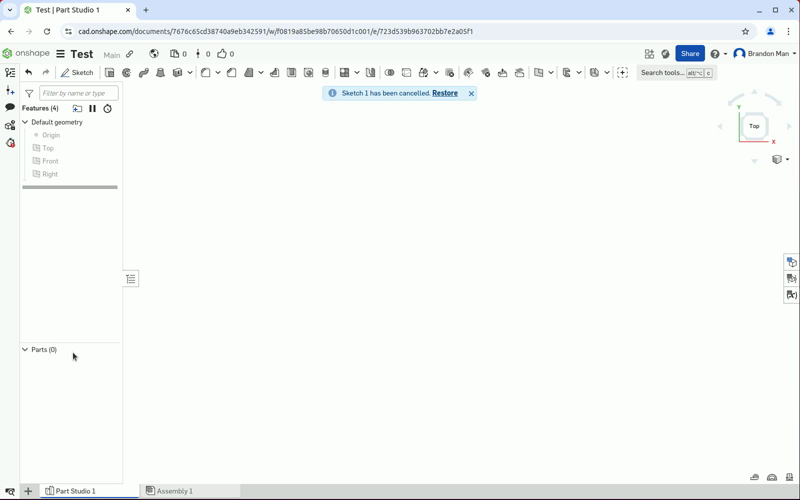
key(y)
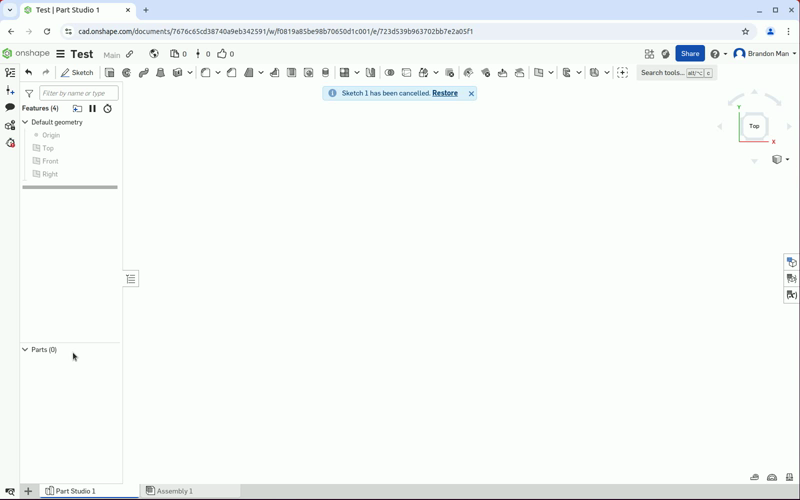
key(shift+p)
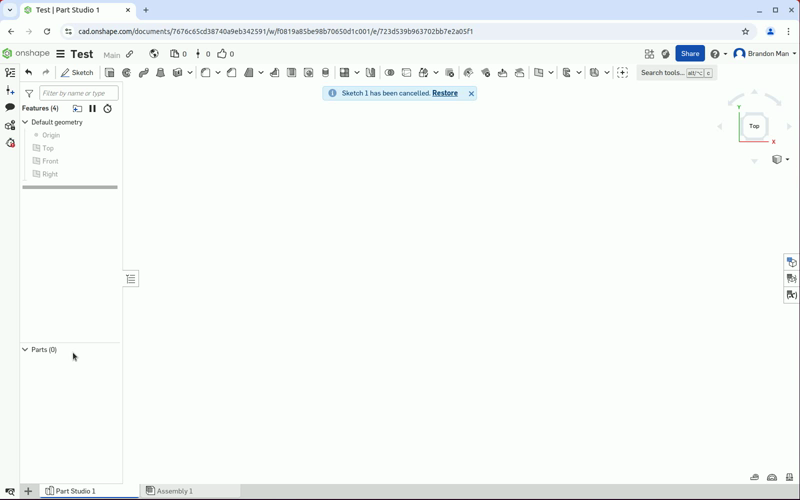
key(space)
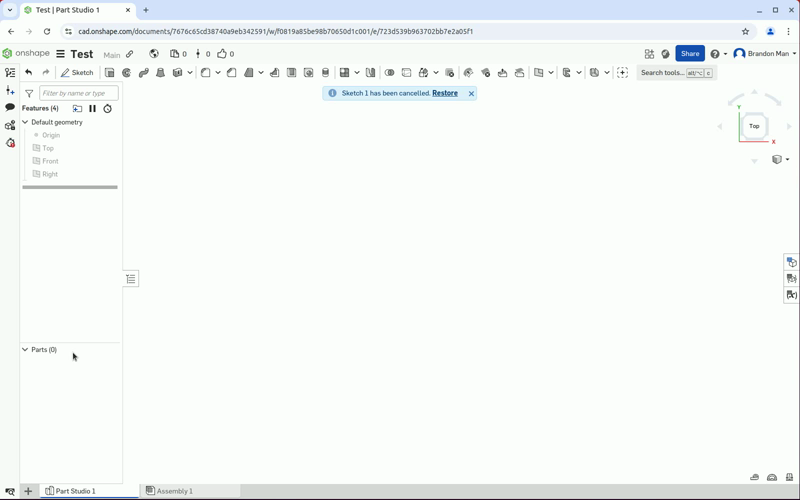
key_down(shift)
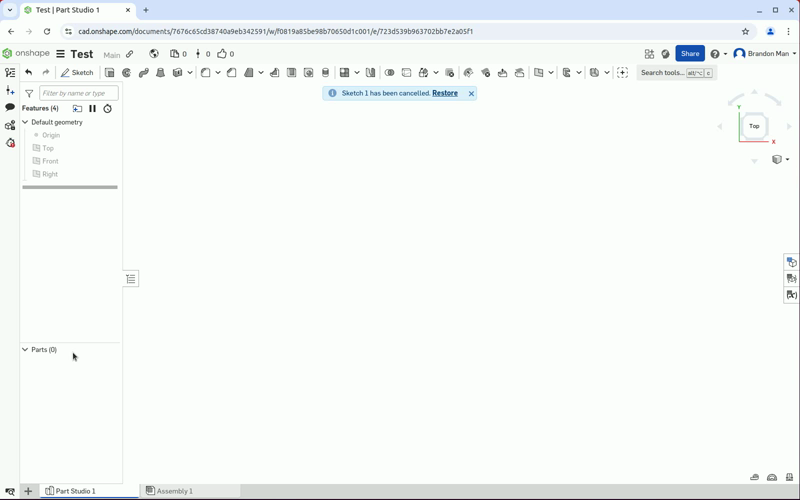
key(up)
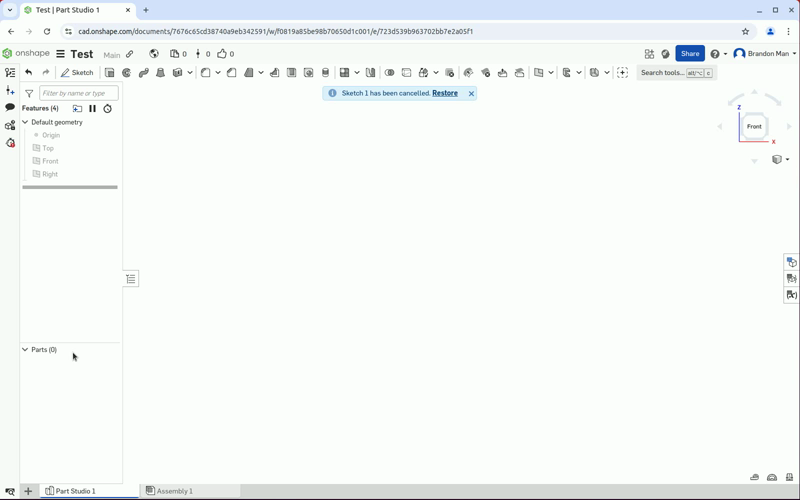
key_up(shift)
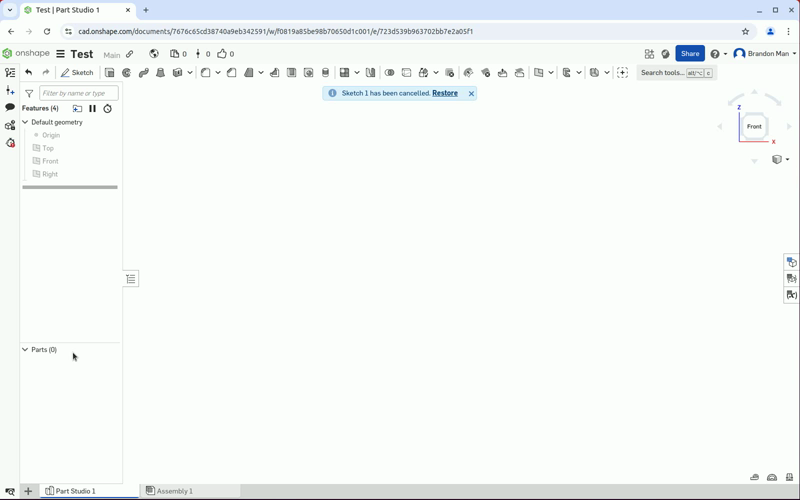
mouse_move(73, 352)
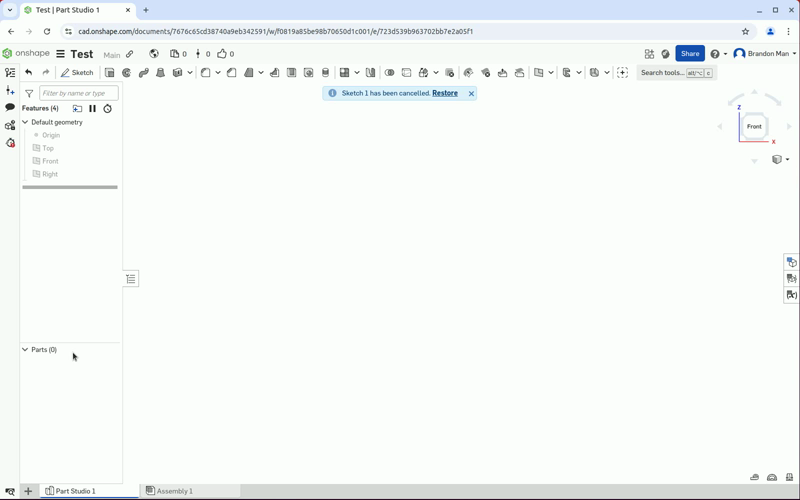
key(shift+y)
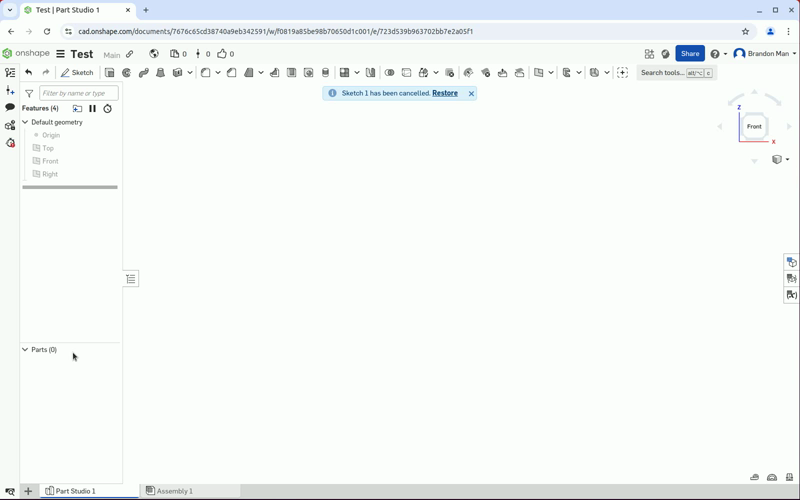
key(shift+s)
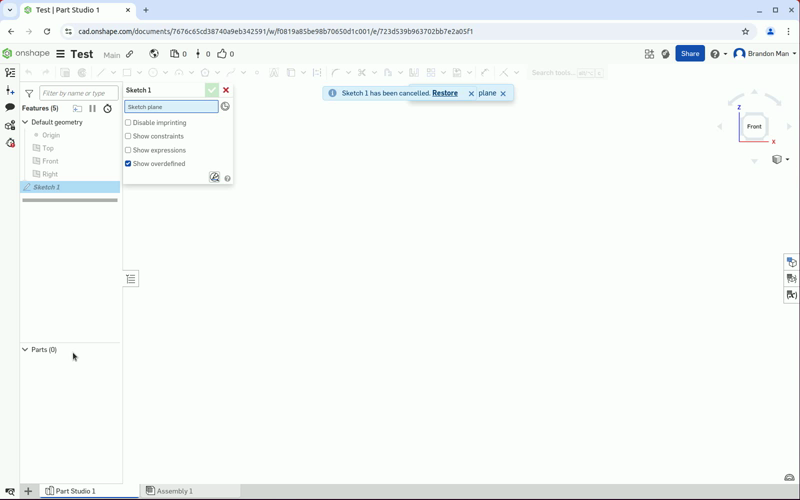
mouse_move(73, 163)
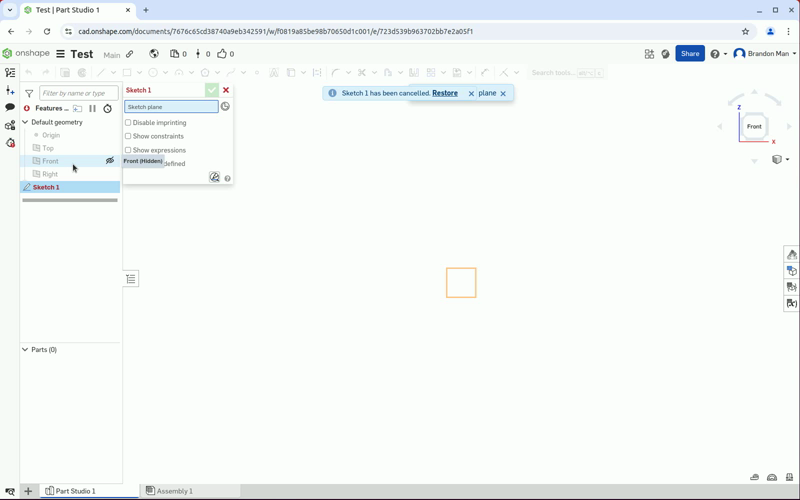
click(73, 163)
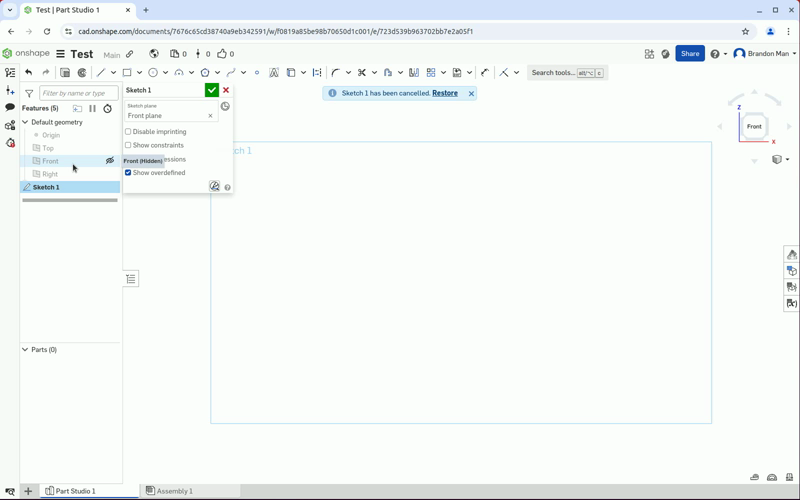
mouse_move(73, 352)
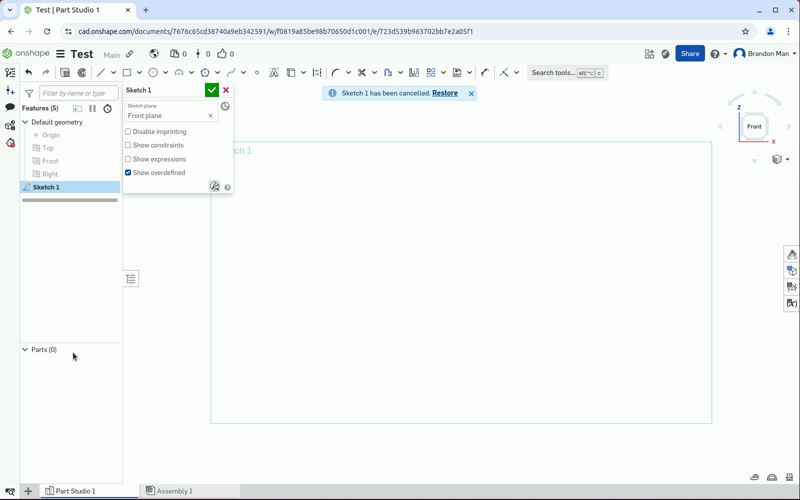
key(y)
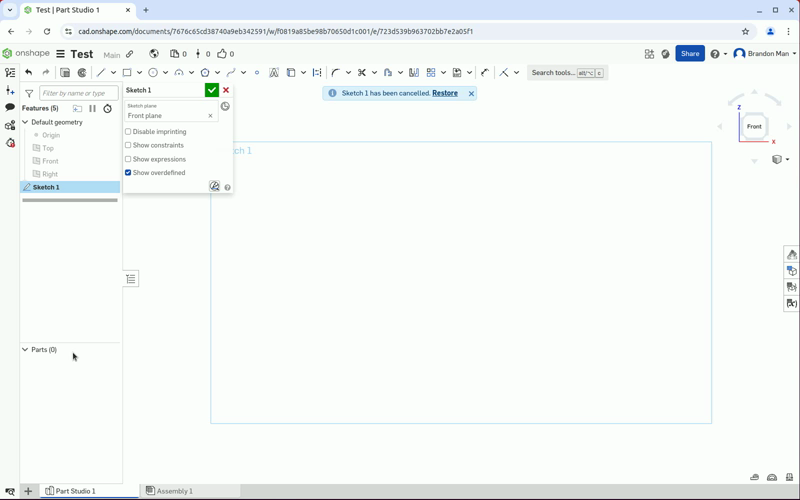
key(c)
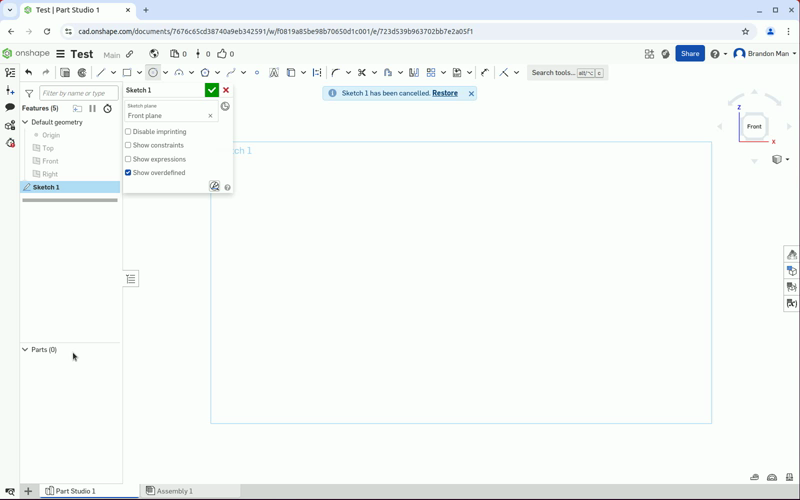
key_down(shift)
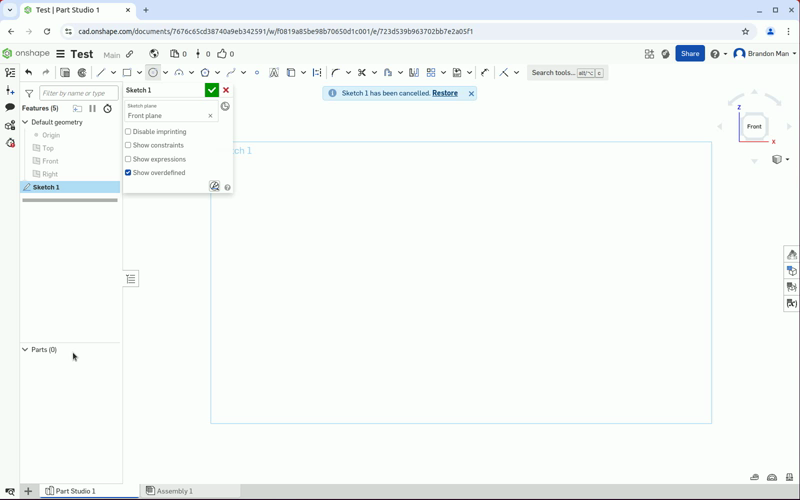
mouse_move(461, 282)
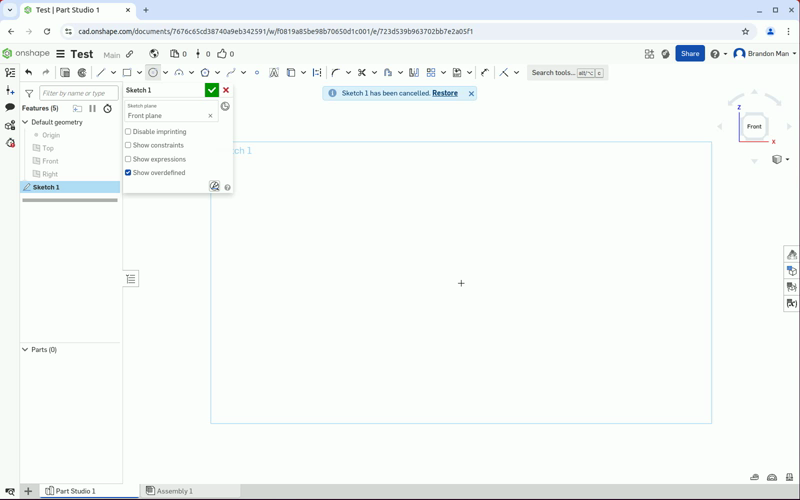
click(461, 282)
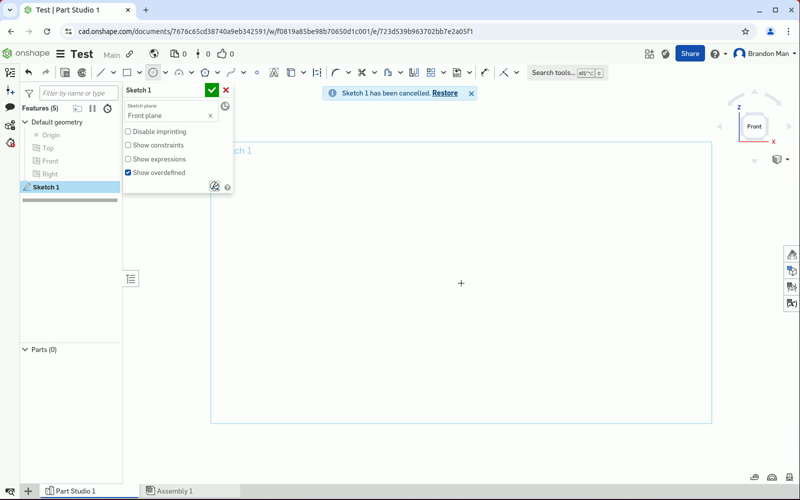
key_up(shift)
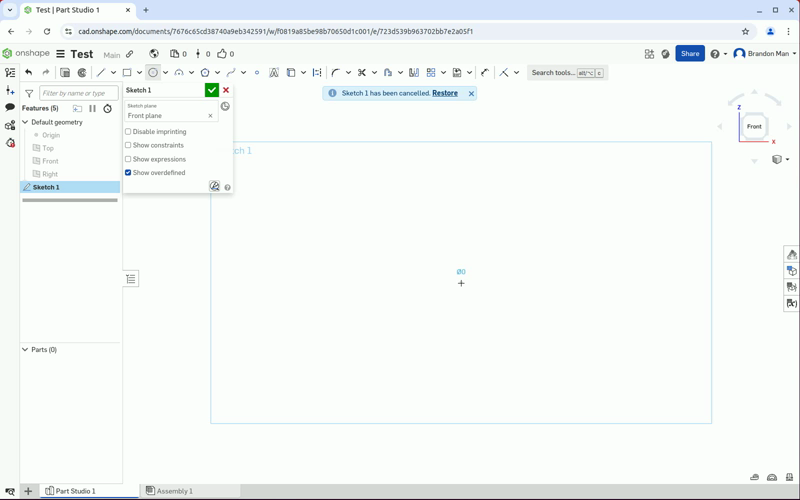
mouse_move(464, 282)
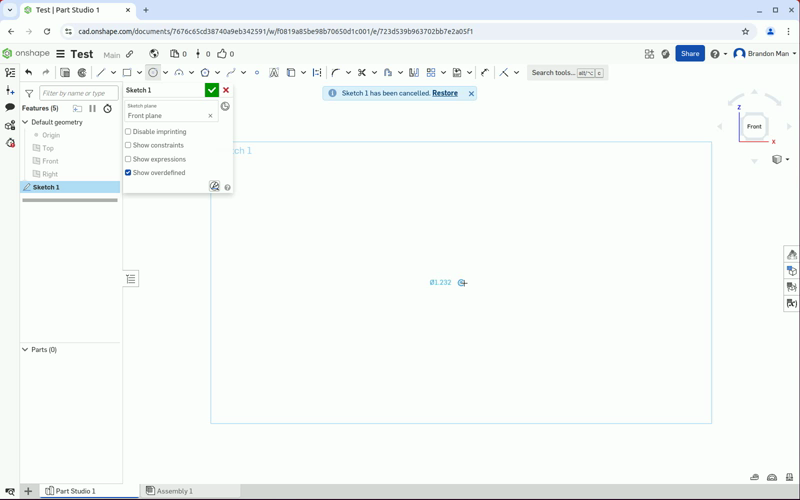
click(464, 282)
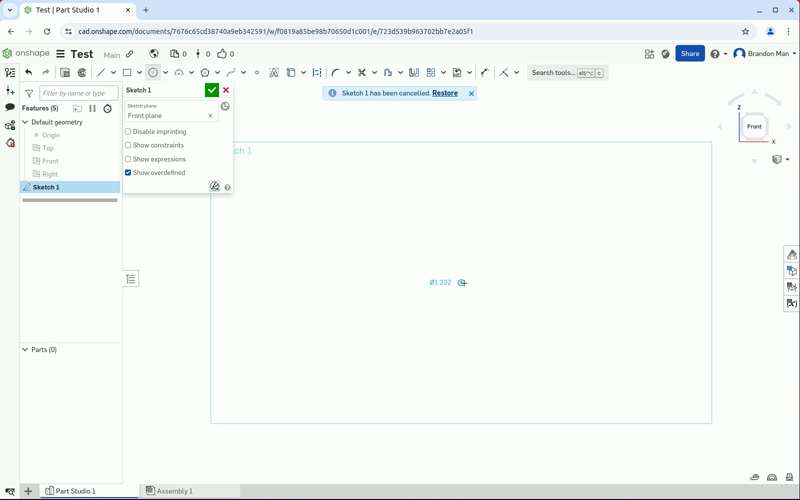
key(esc)
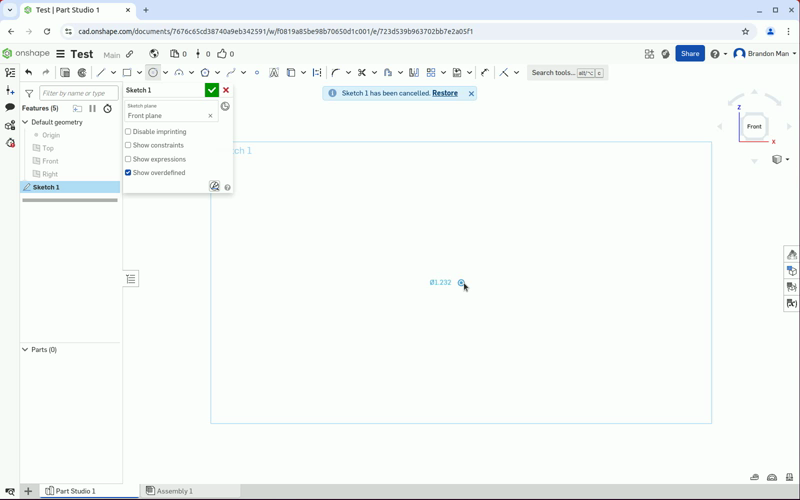
mouse_move(460, 281)
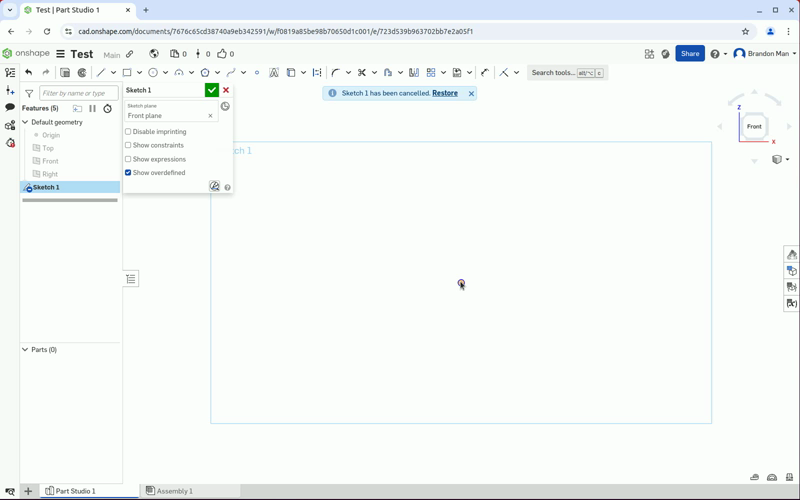
scroll(6)
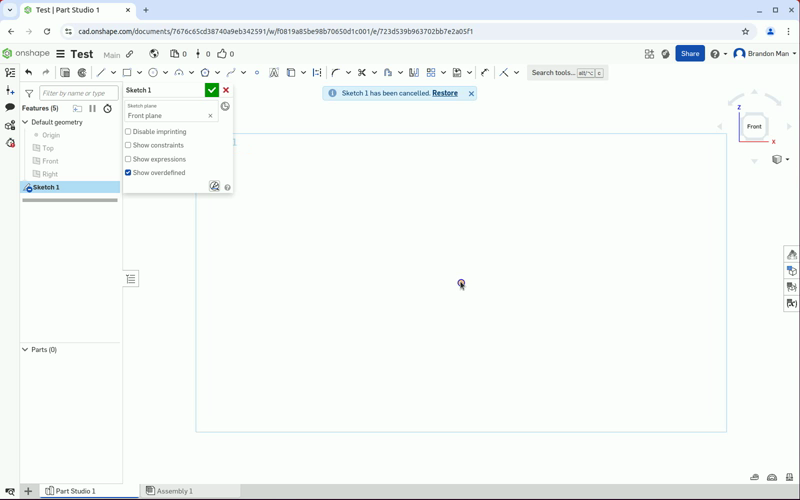
scroll(6)
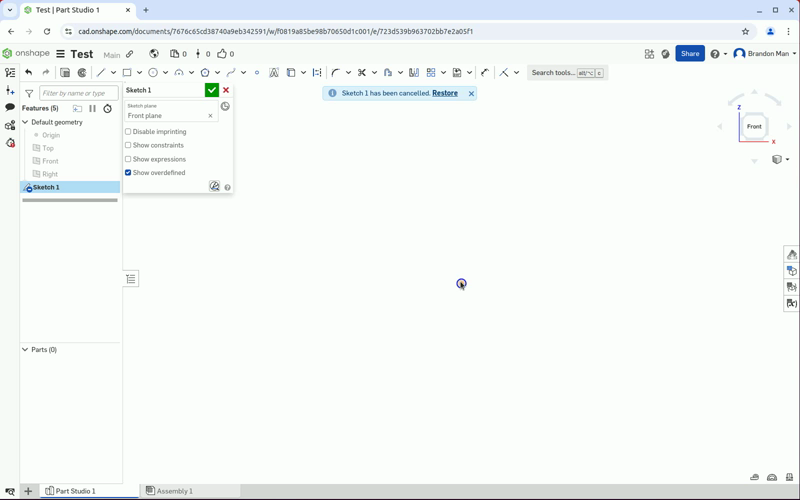
scroll(6)
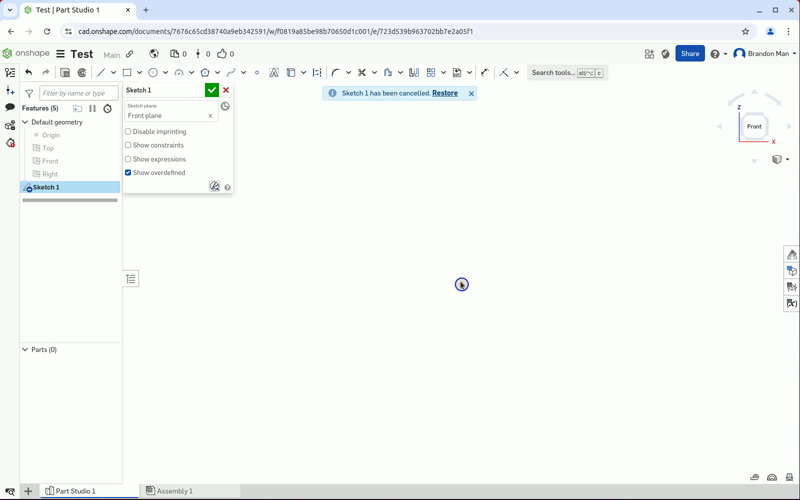
scroll(6)
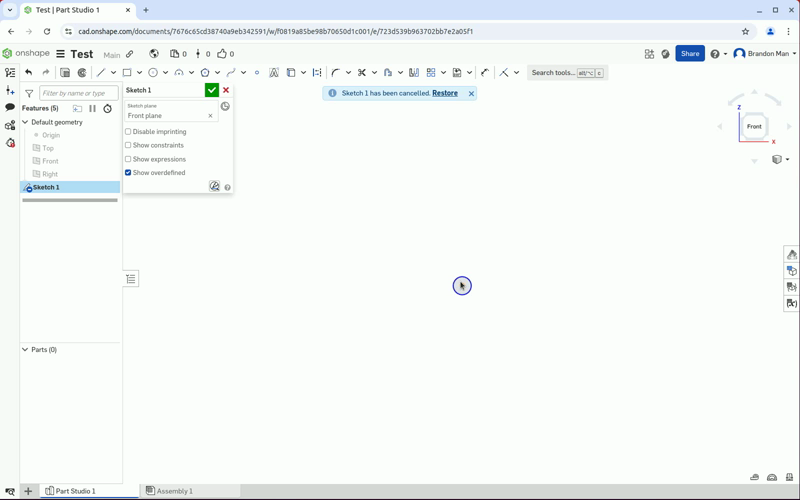
scroll(6)
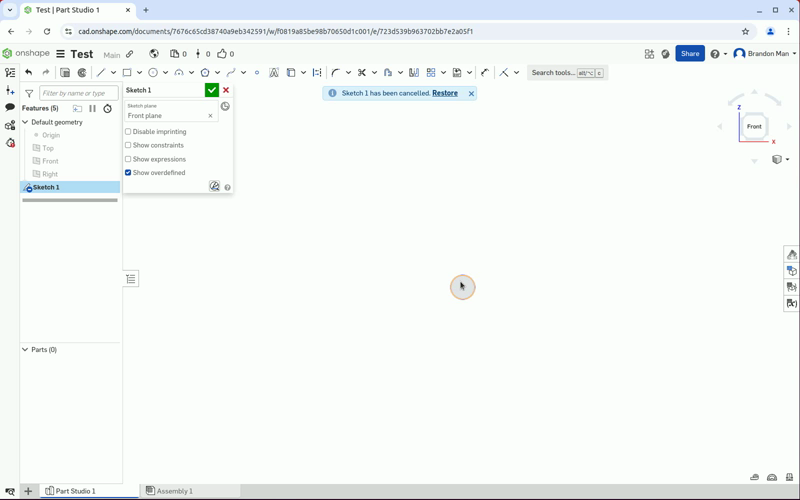
scroll(6)
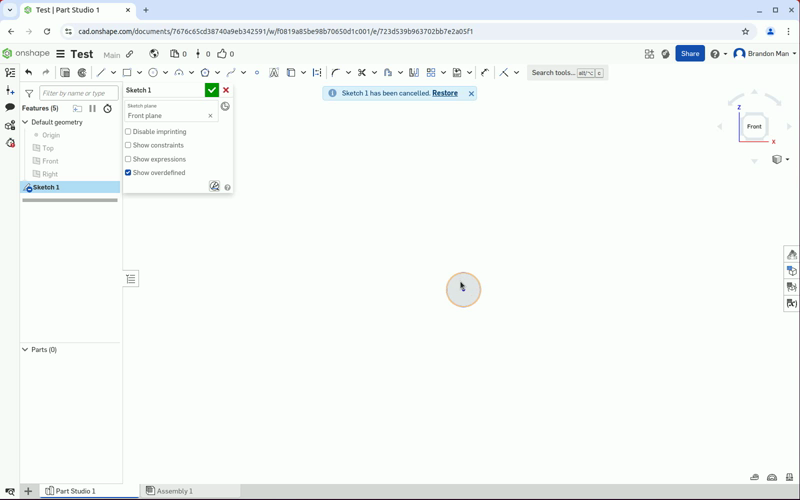
scroll(6)
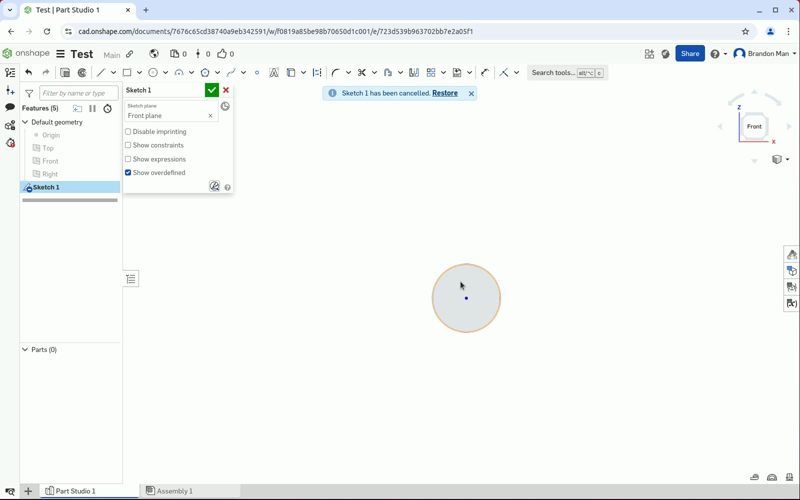
click(460, 281)
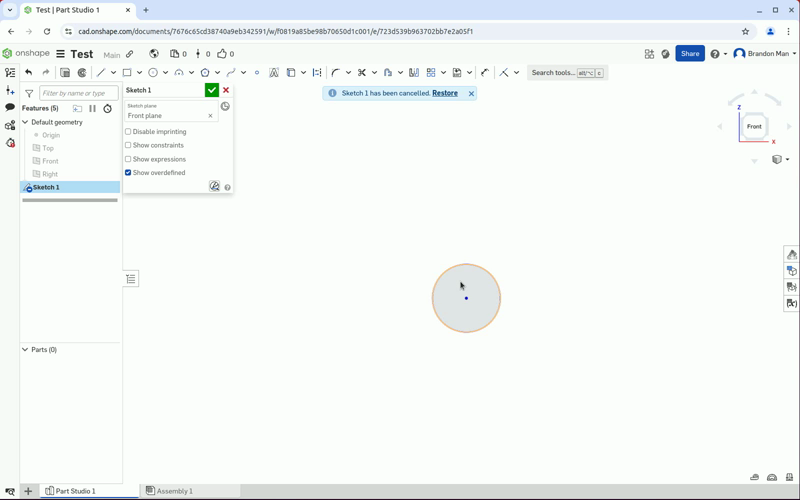
scroll(-6)
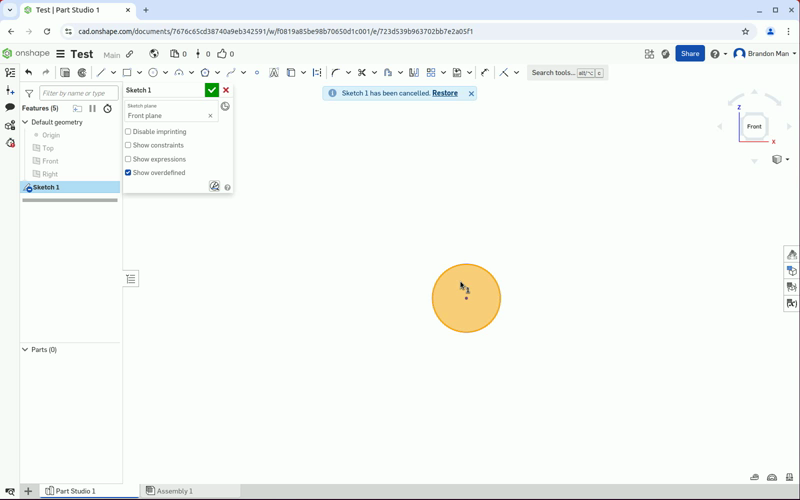
scroll(-6)
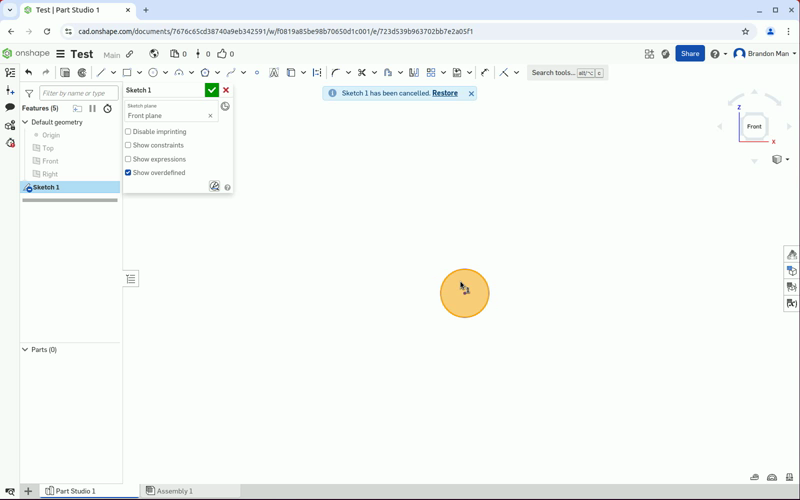
scroll(-6)
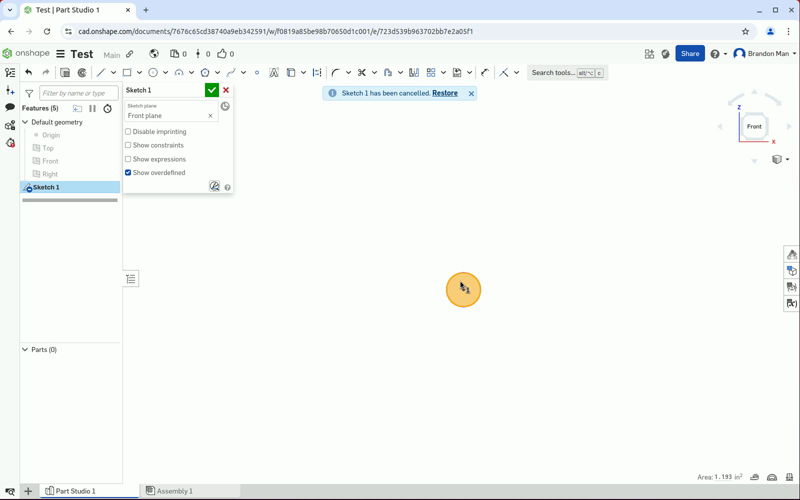
scroll(-6)
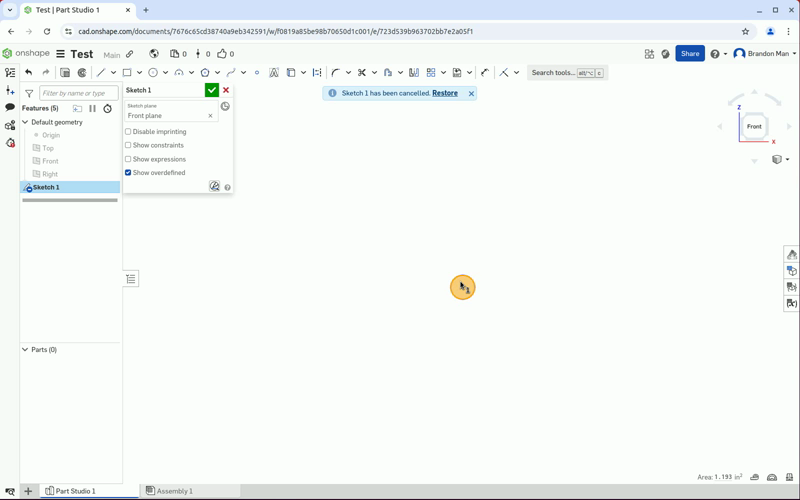
scroll(-6)
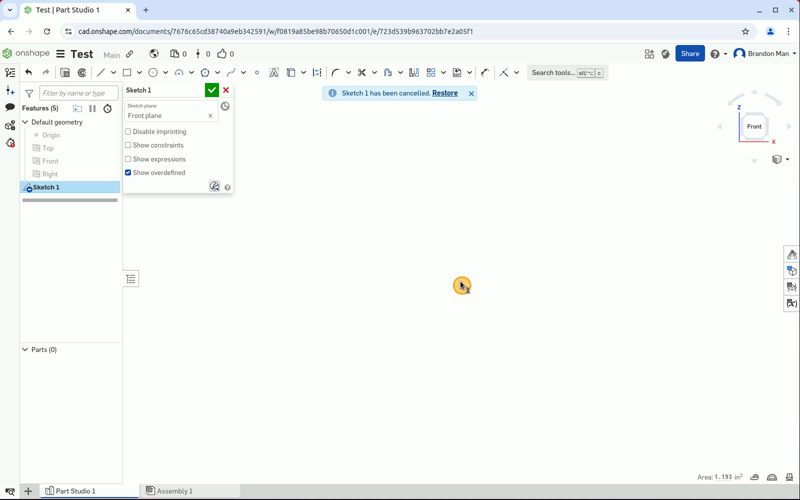
scroll(-6)
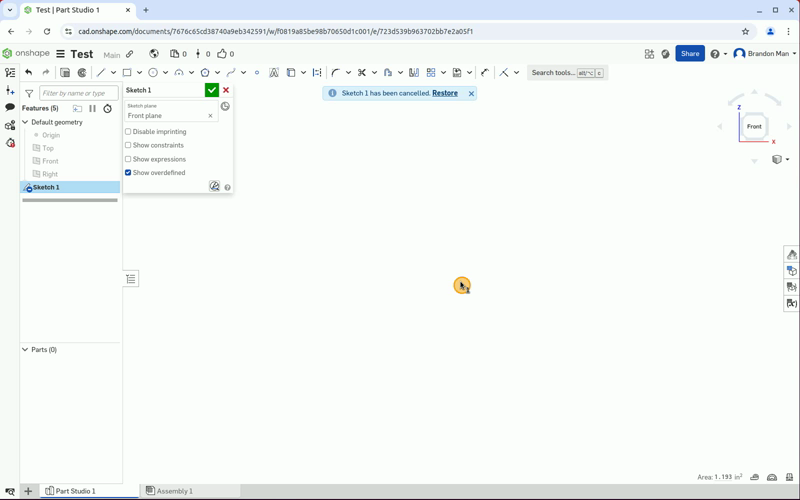
scroll(-6)
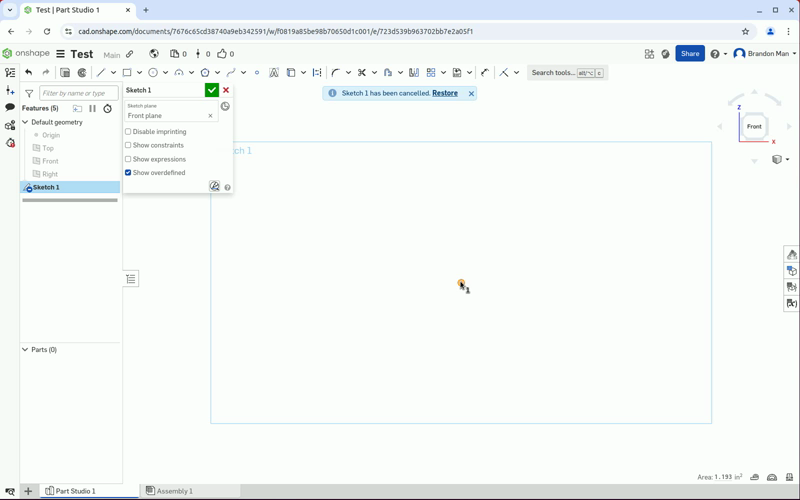
mouse_move(73, 352)
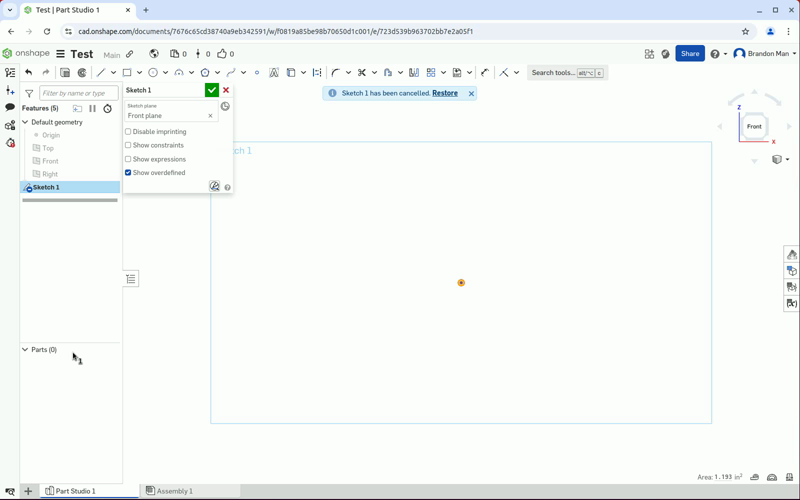
key(shift+y)
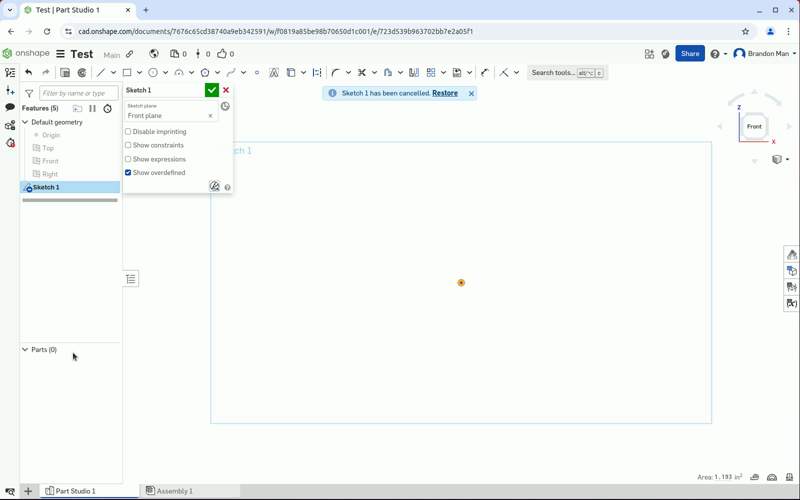
key(shift+e)
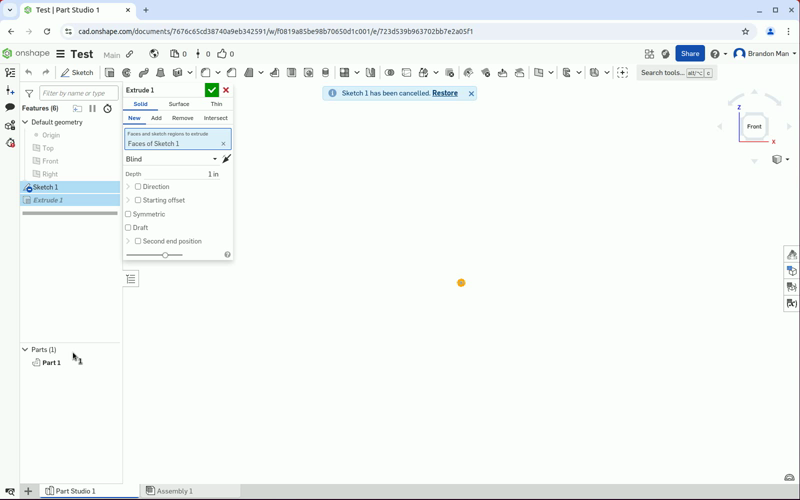
mouse_move(143, 106)
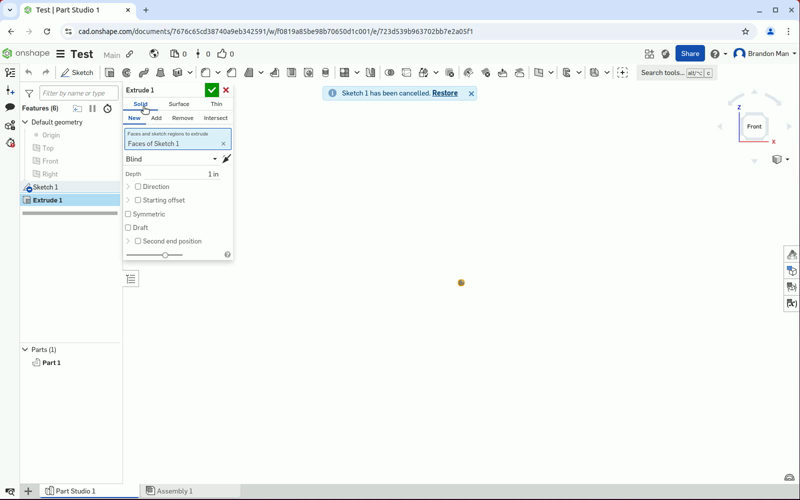
click(143, 106)
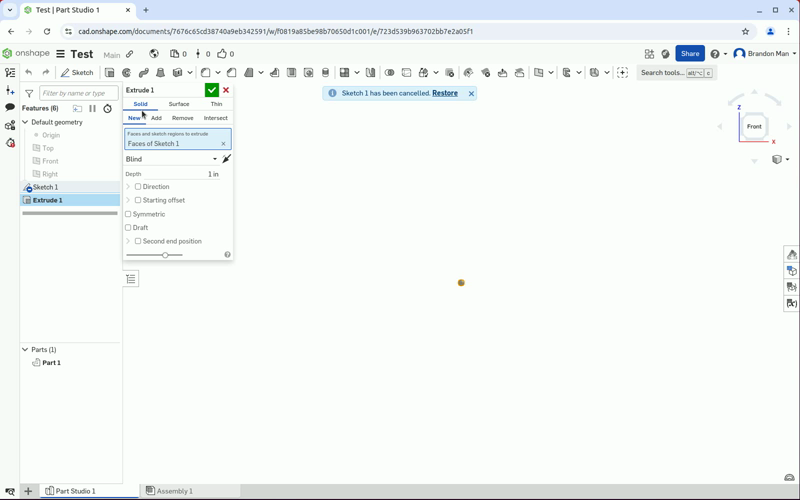
mouse_move(137, 120)
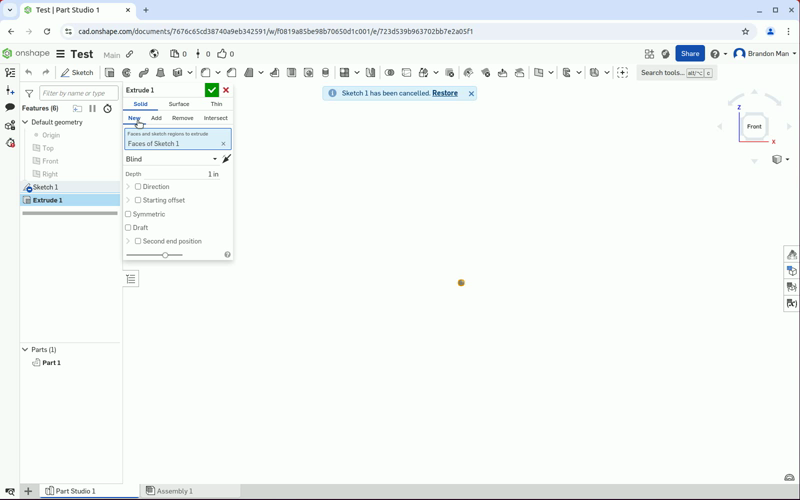
click(137, 120)
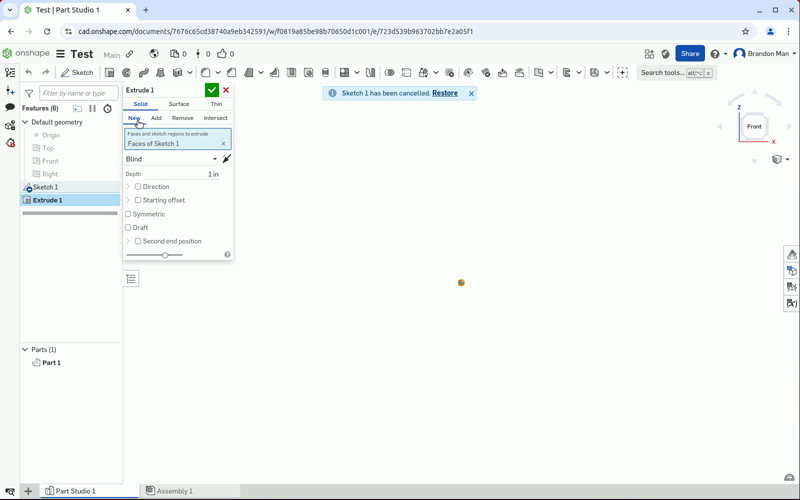
key(tab, 4)
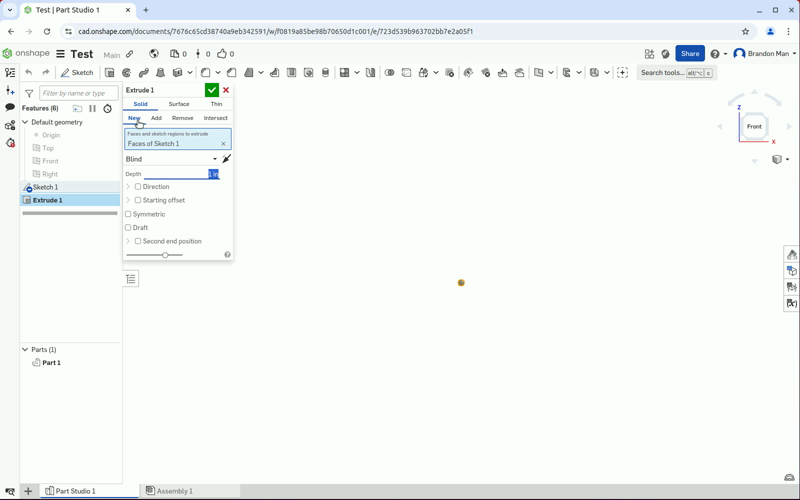
text(-23.108)
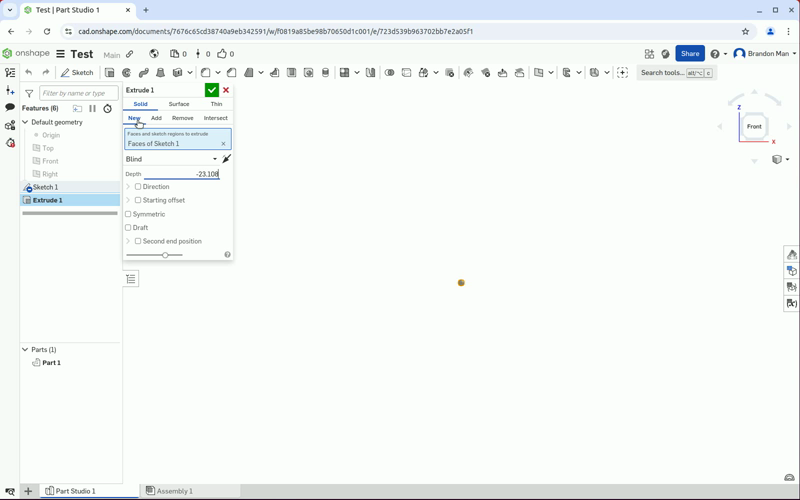
key(enter)
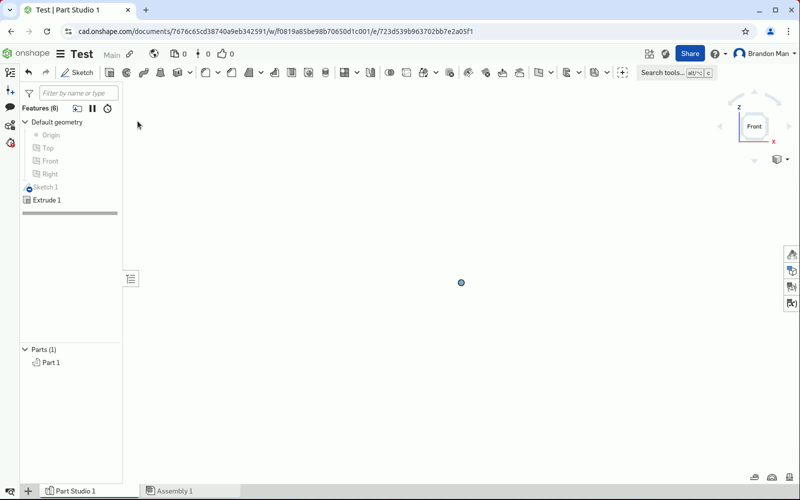
key(shift+h)
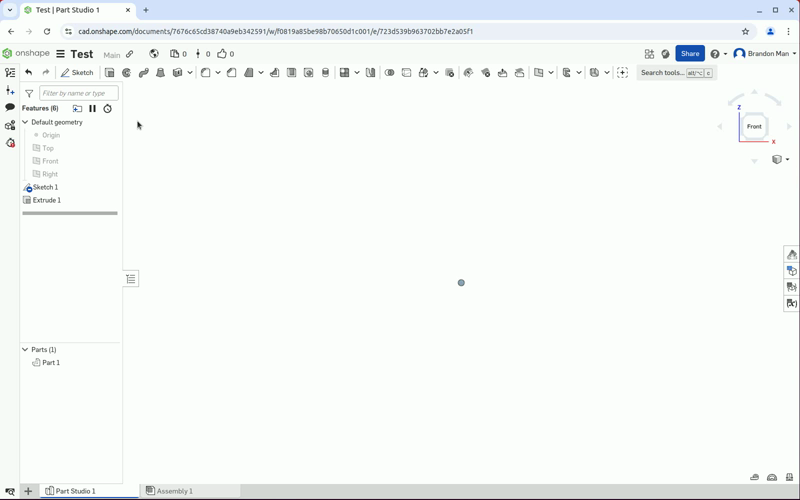
key(shift+h)
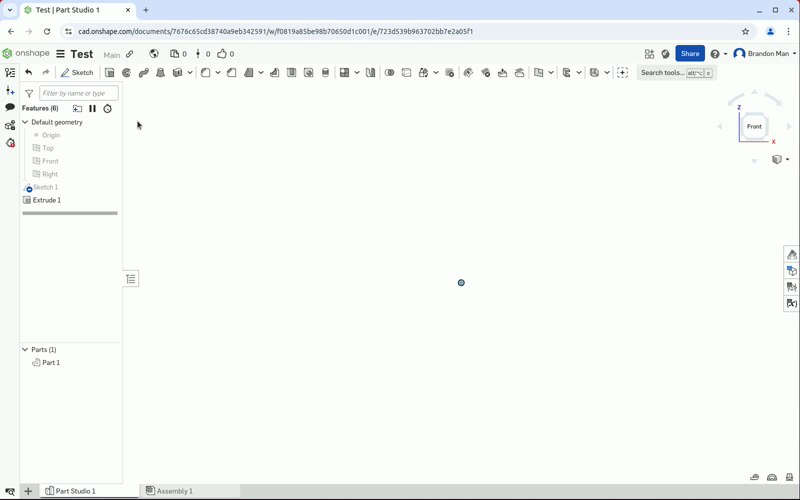
mouse_move(73, 189)
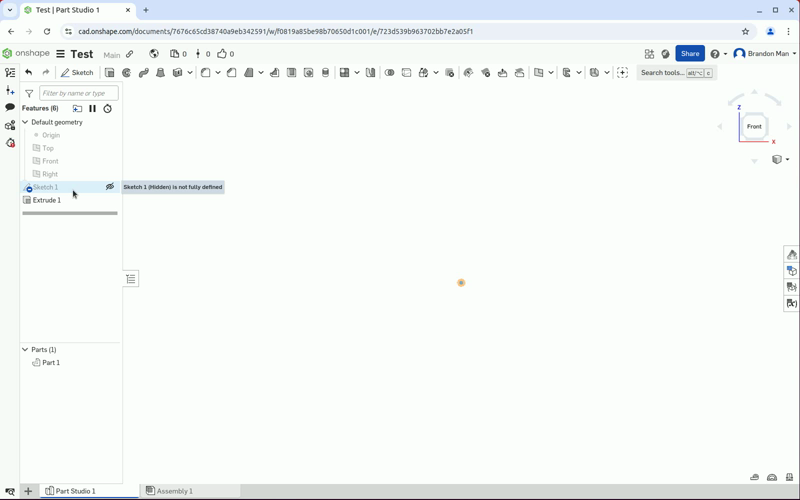
click(73, 189)
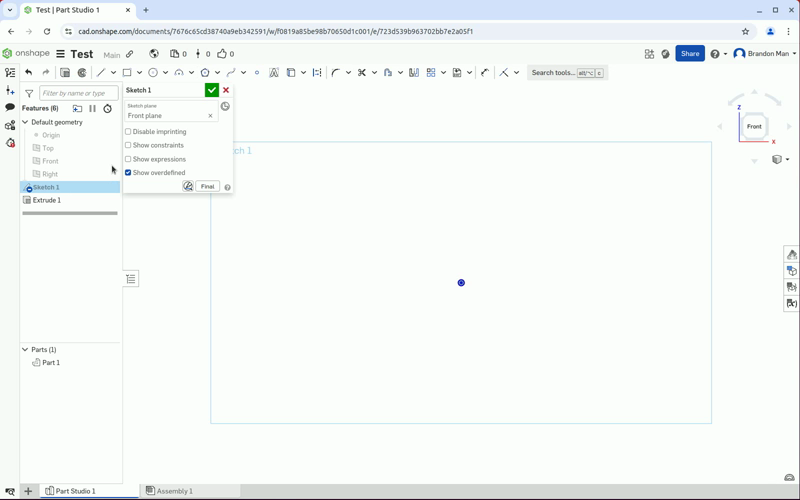
mouse_move(229, 92)
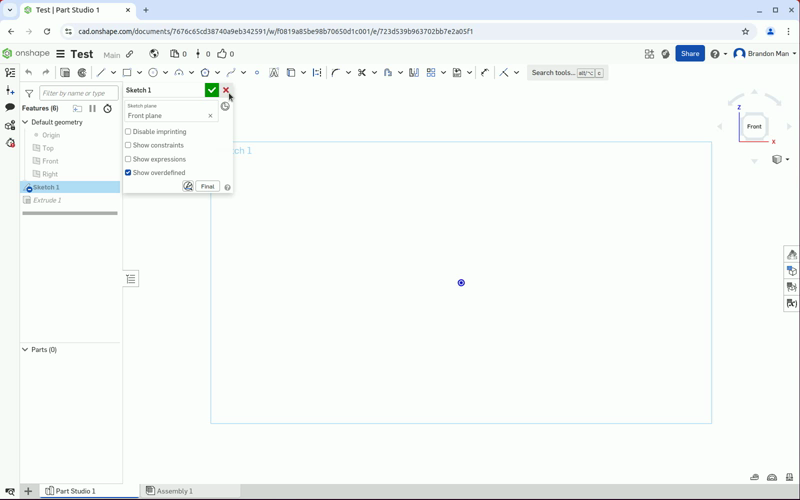
click(229, 92)
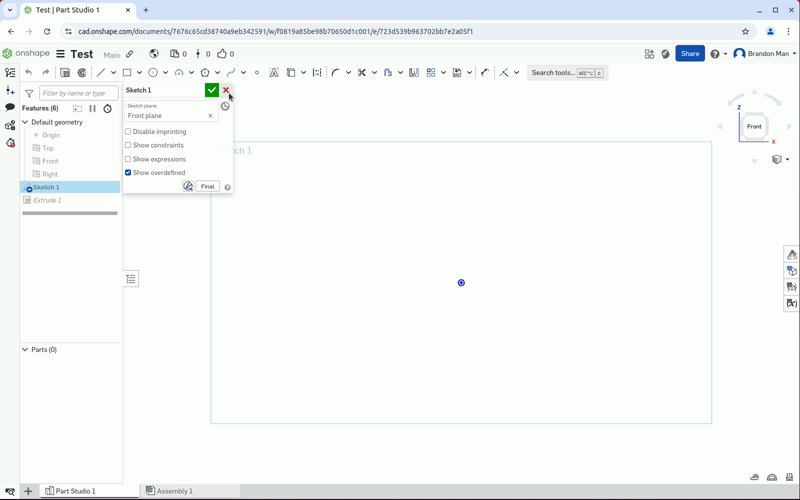
key(shift+s)
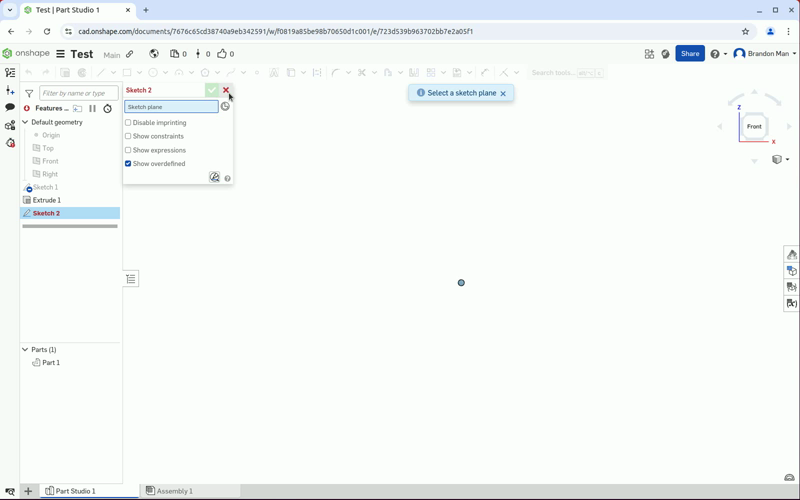
mouse_move(73, 163)
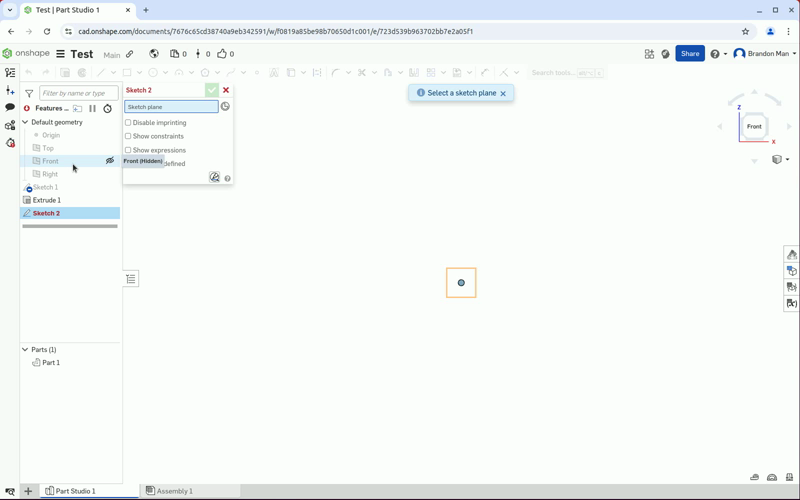
click(73, 163)
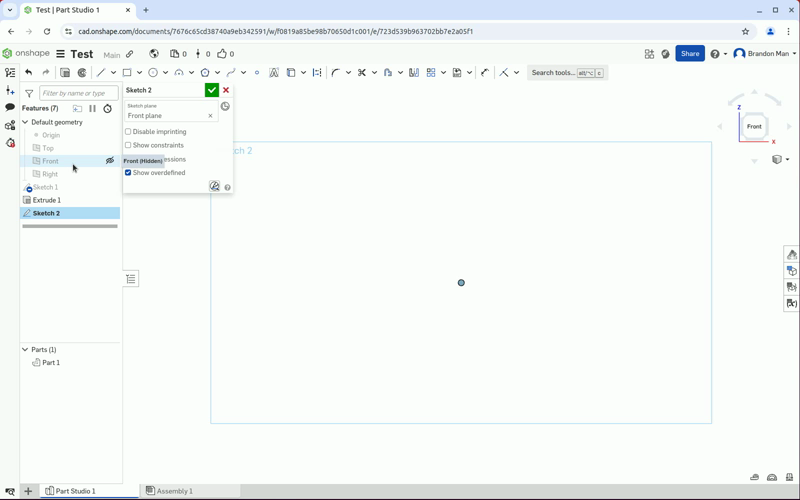
mouse_move(73, 352)
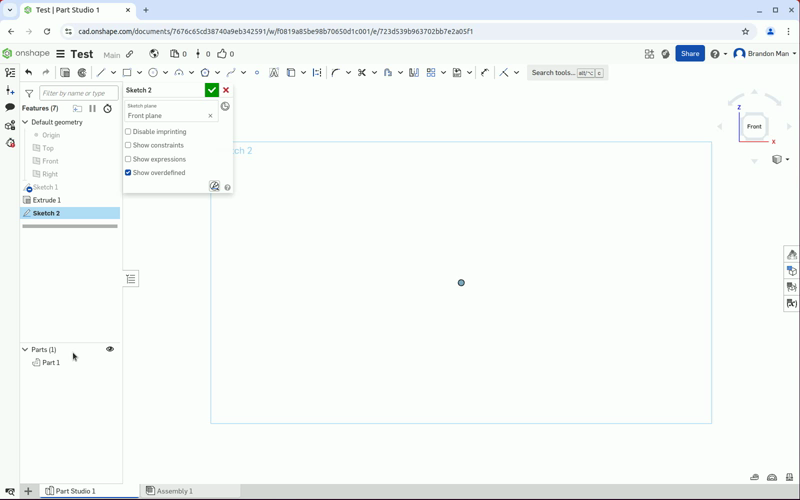
key(y)
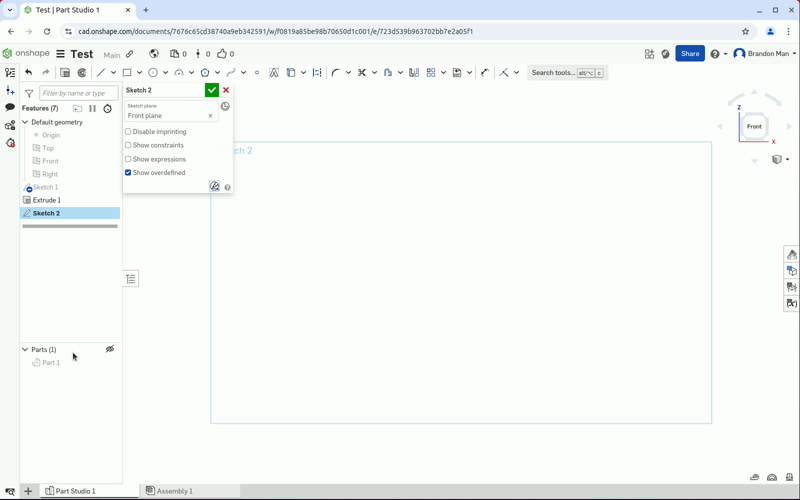
key(c)
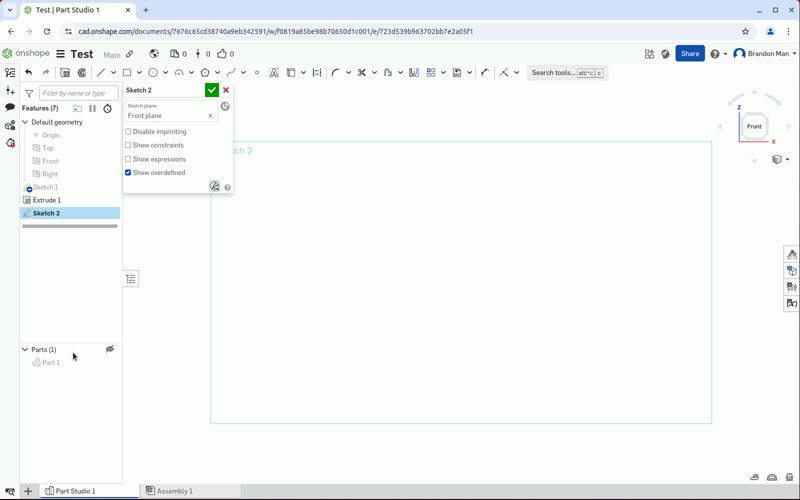
key_down(shift)
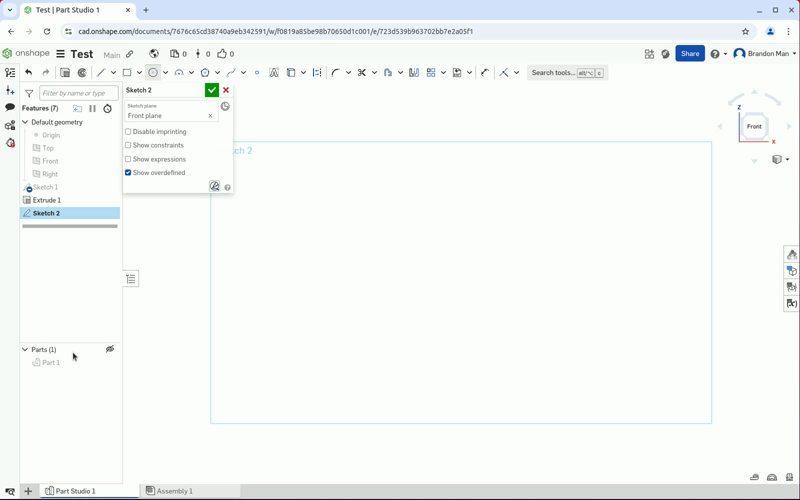
mouse_move(443, 262)
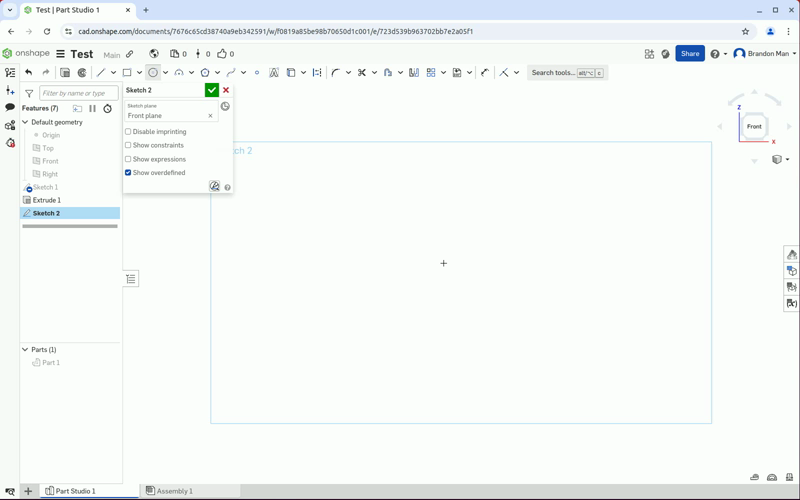
click(443, 262)
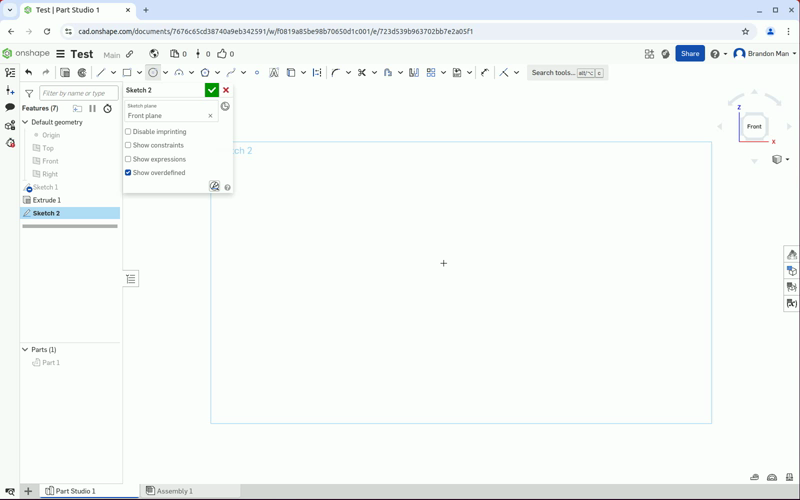
key_up(shift)
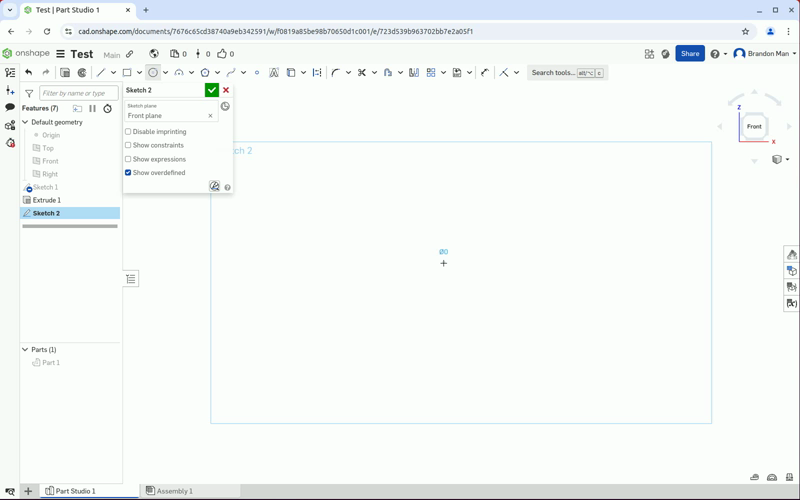
mouse_move(447, 262)
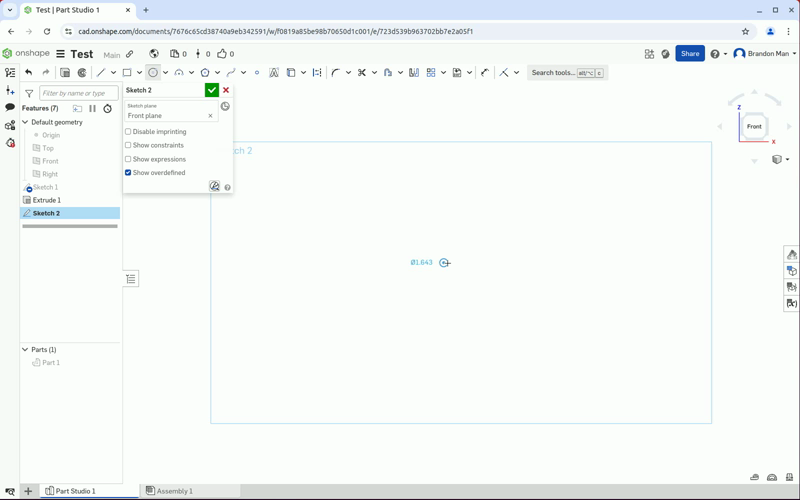
click(447, 262)
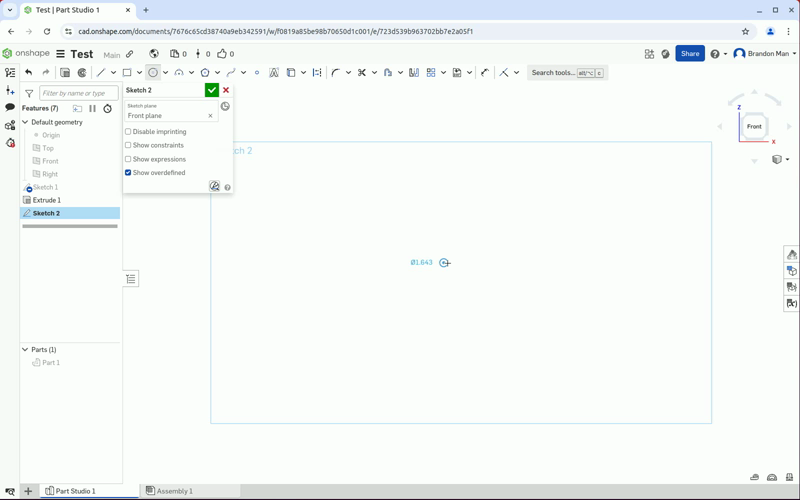
key(esc)
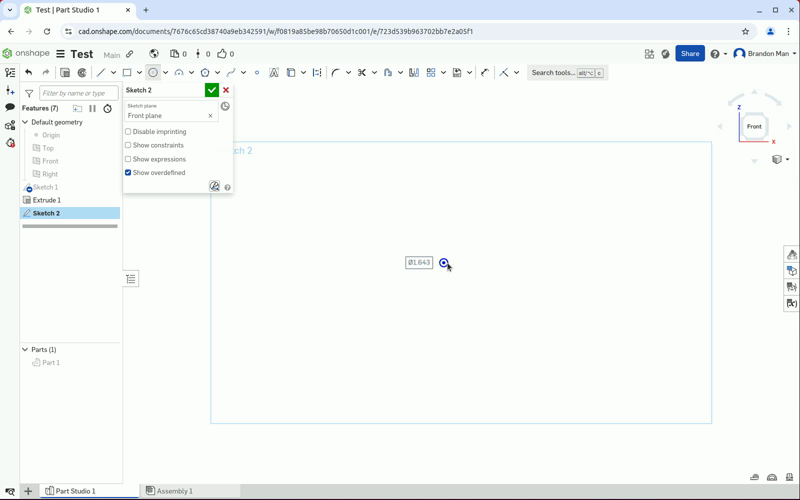
mouse_move(443, 261)
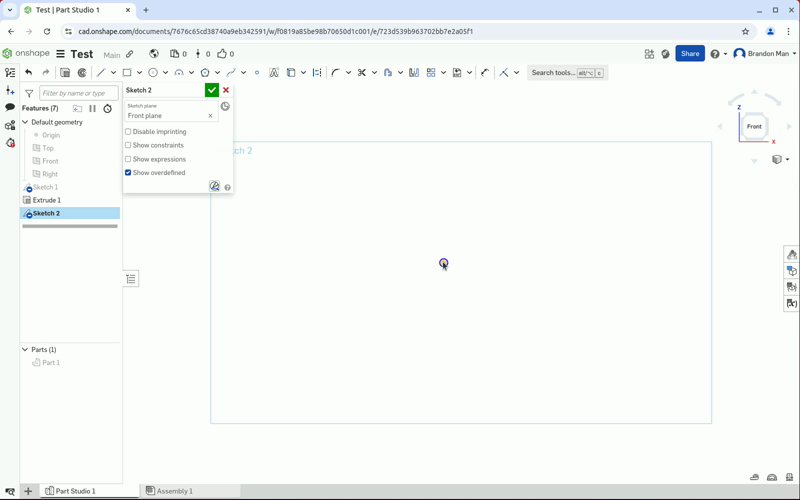
scroll(6)
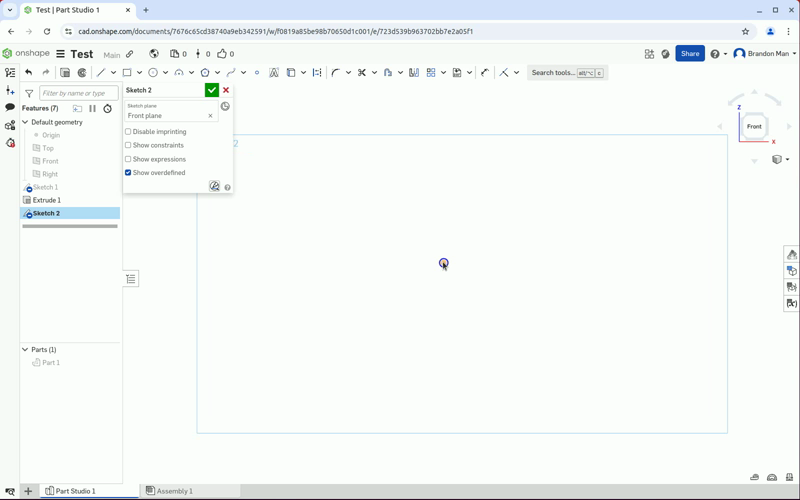
scroll(6)
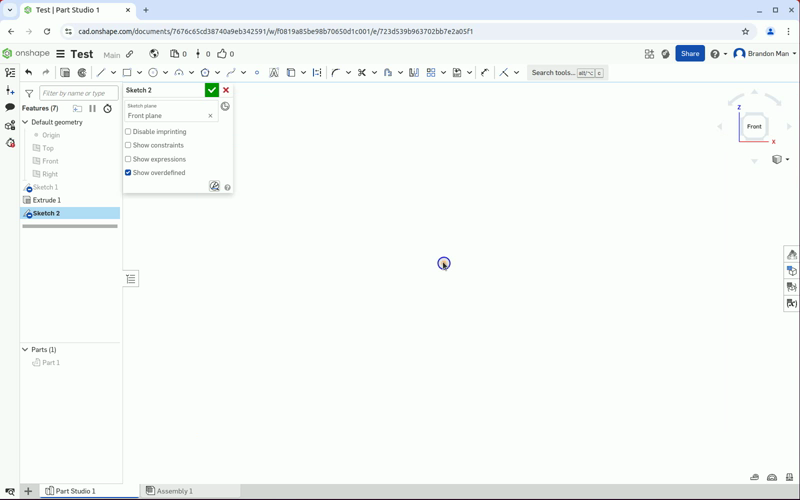
scroll(6)
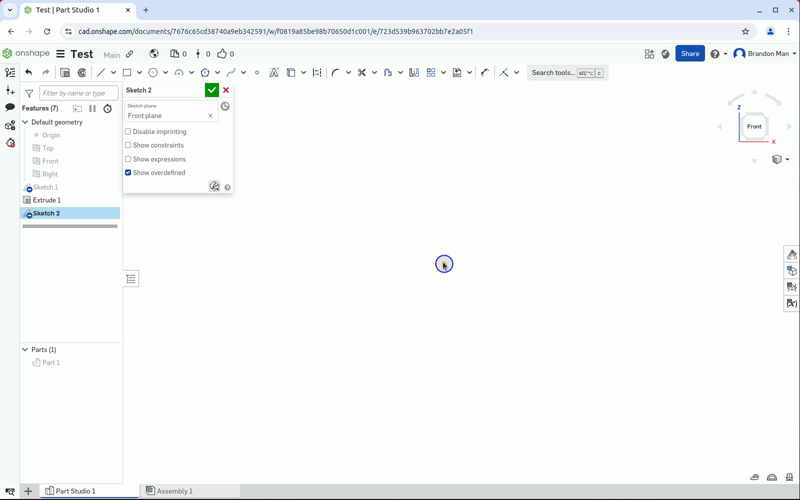
scroll(6)
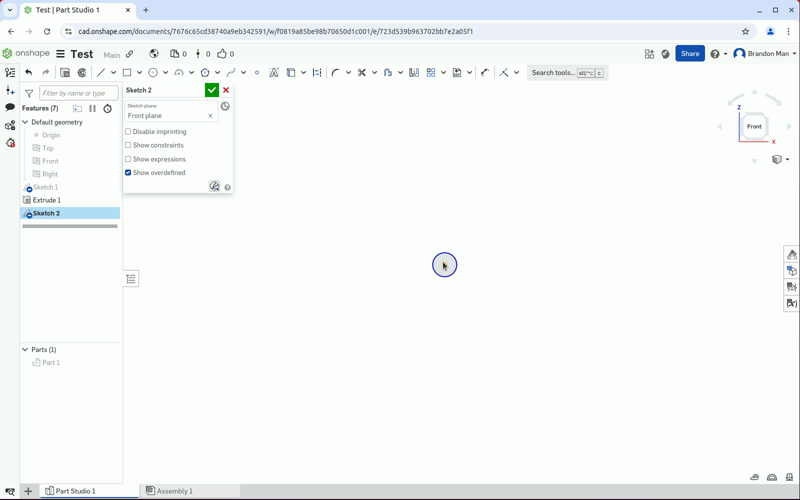
scroll(6)
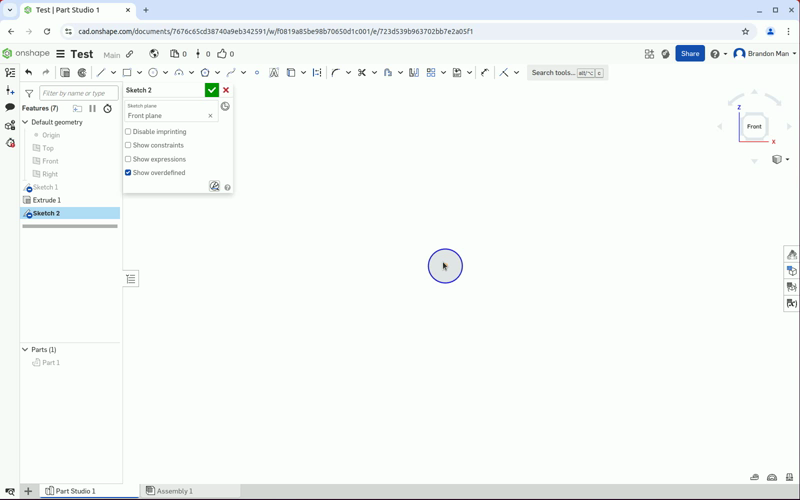
scroll(6)
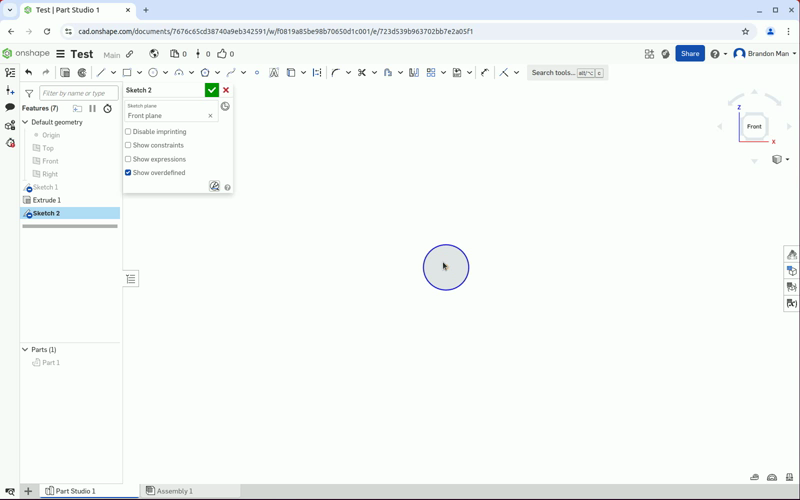
scroll(6)
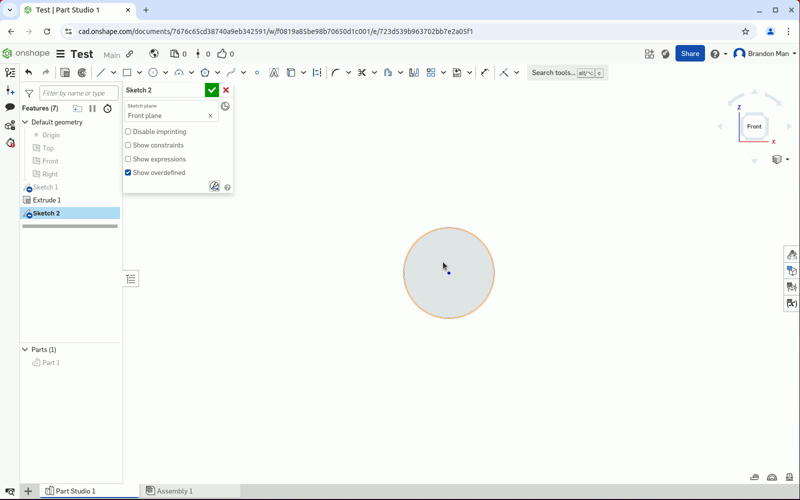
click(443, 261)
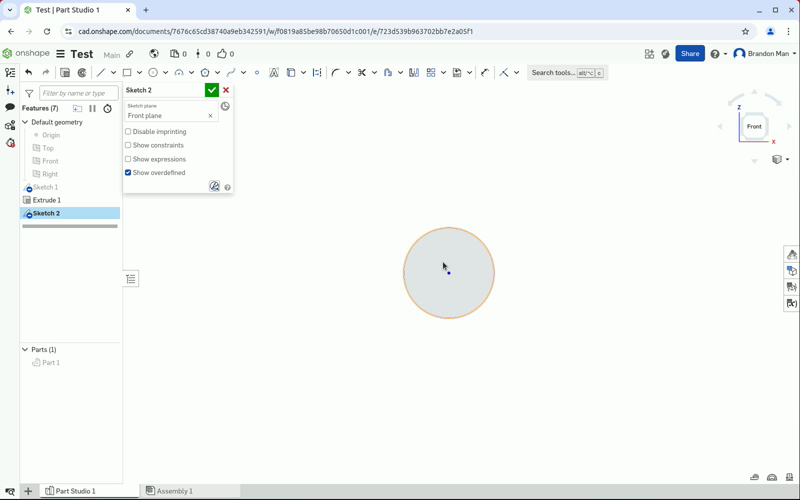
scroll(-6)
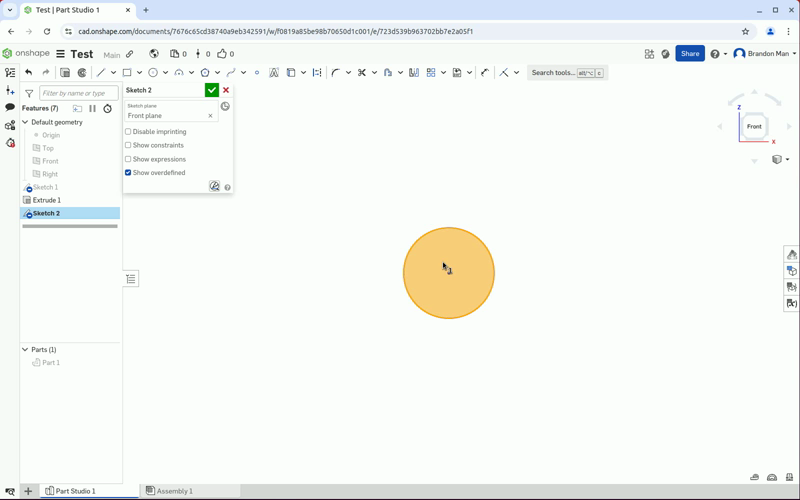
scroll(-6)
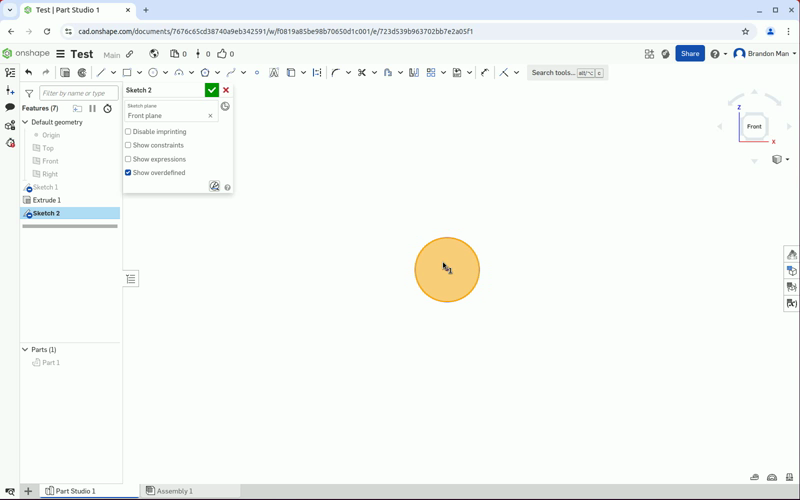
scroll(-6)
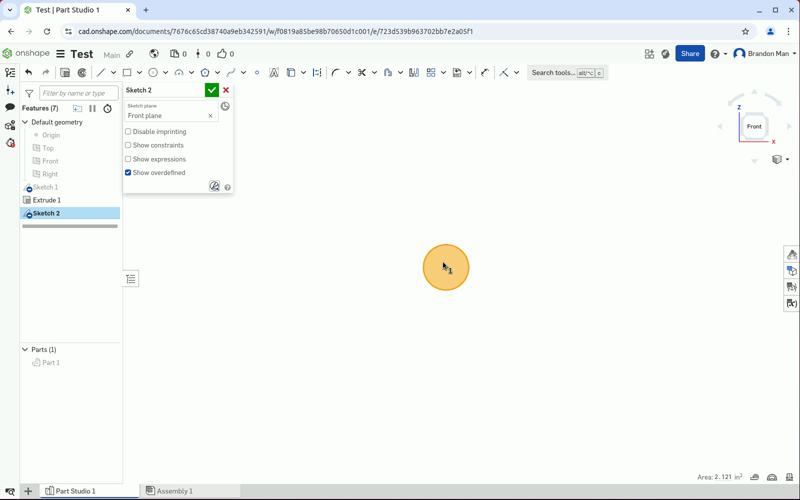
scroll(-6)
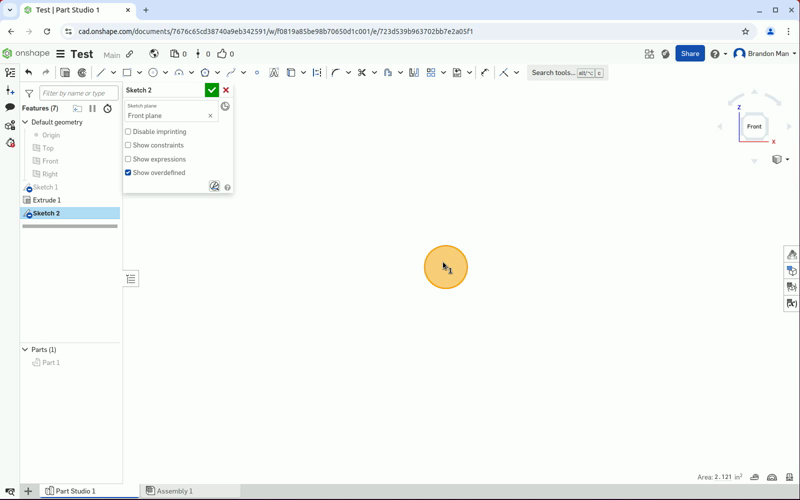
scroll(-6)
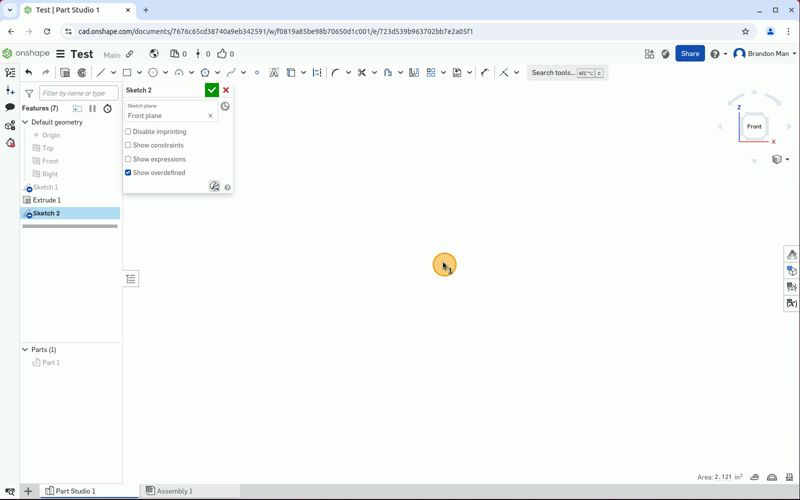
scroll(-6)
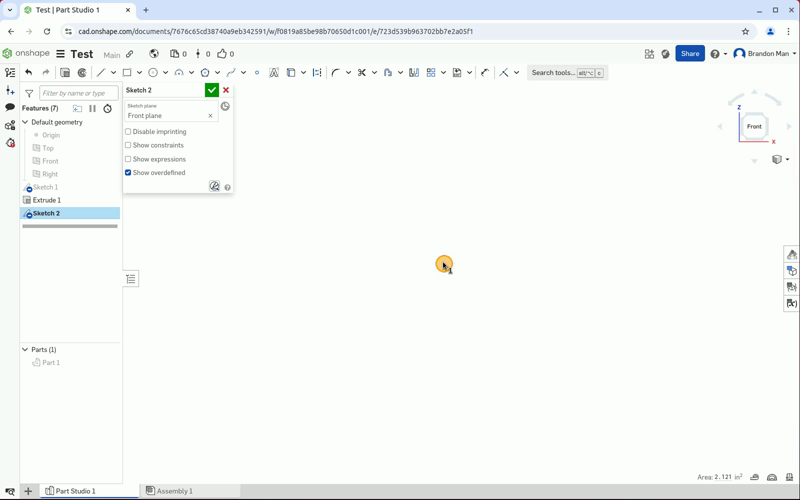
scroll(-6)
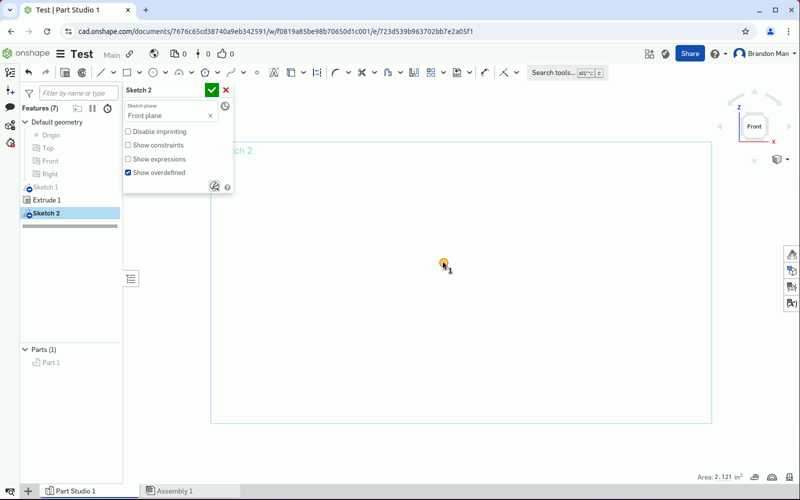
mouse_move(73, 352)
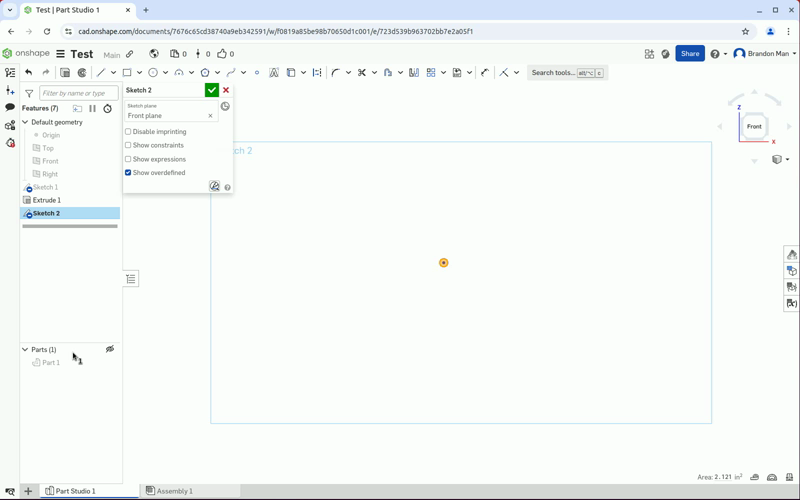
key(shift+y)
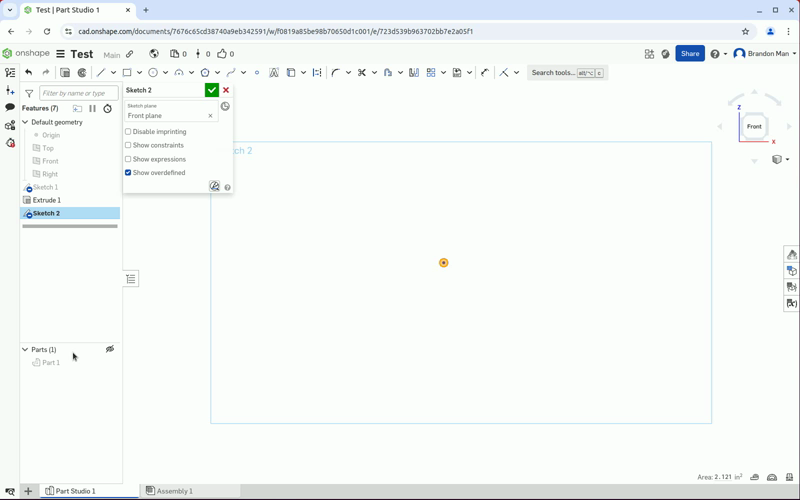
key(shift+e)
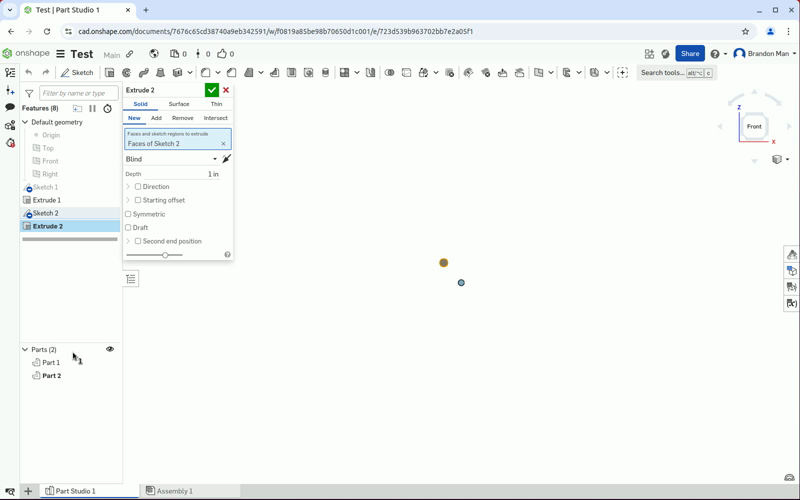
mouse_move(143, 106)
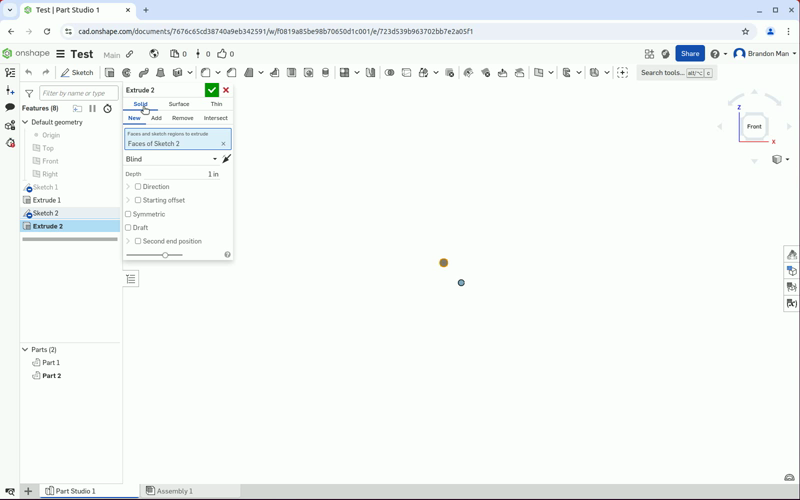
click(143, 106)
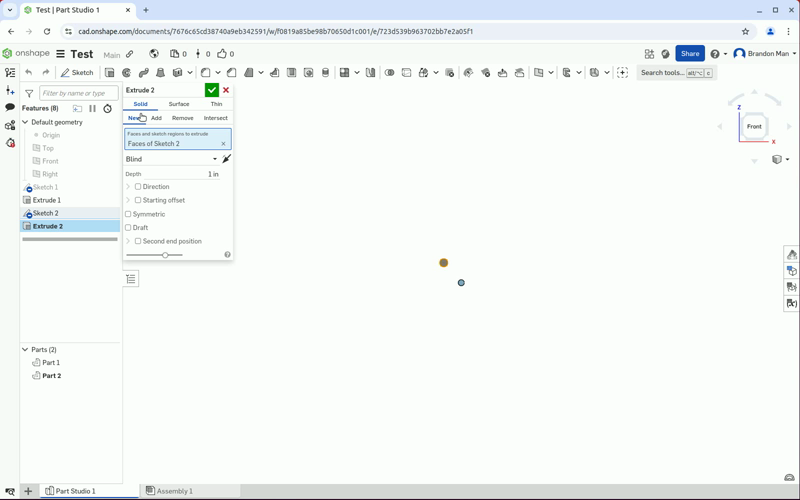
mouse_move(137, 120)
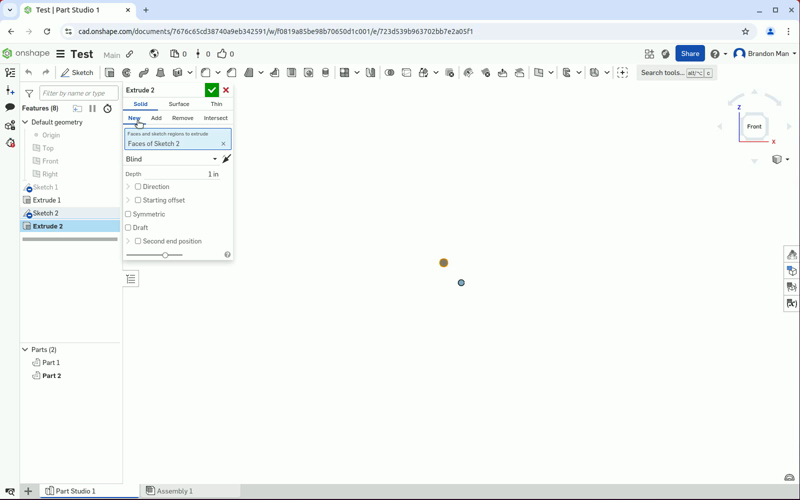
click(137, 120)
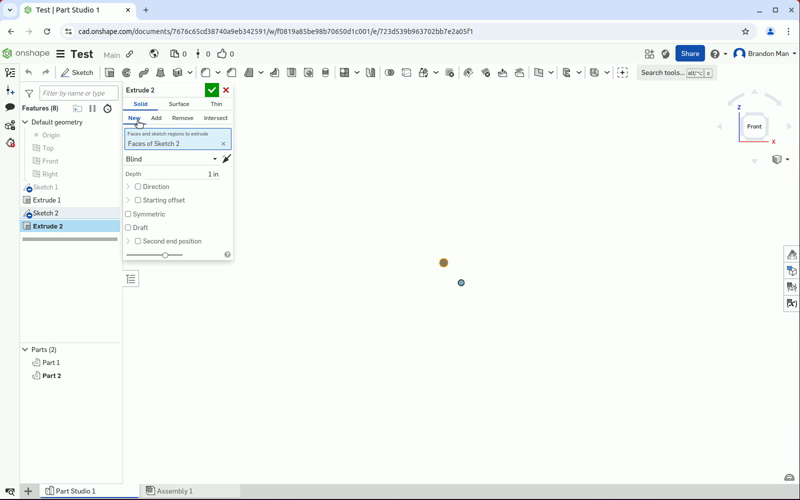
key(tab, 4)
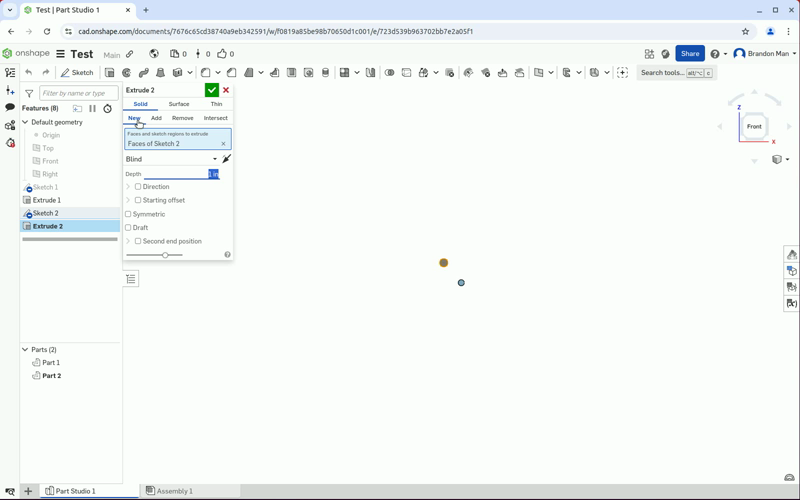
text(-8.184)
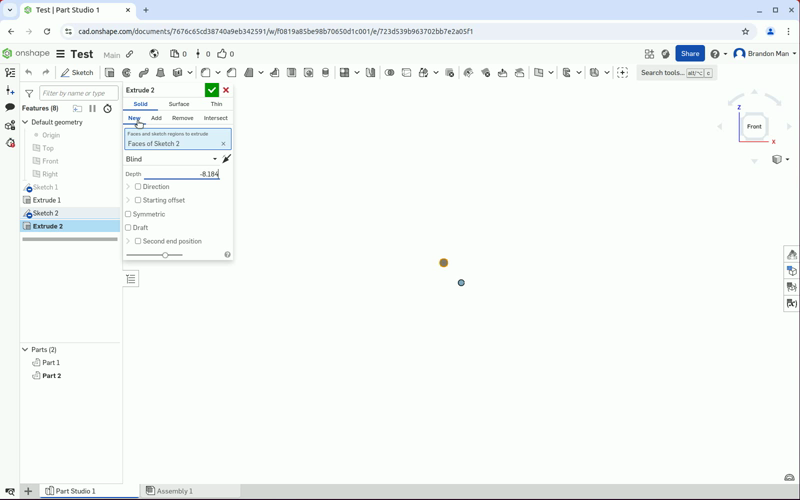
key(enter)
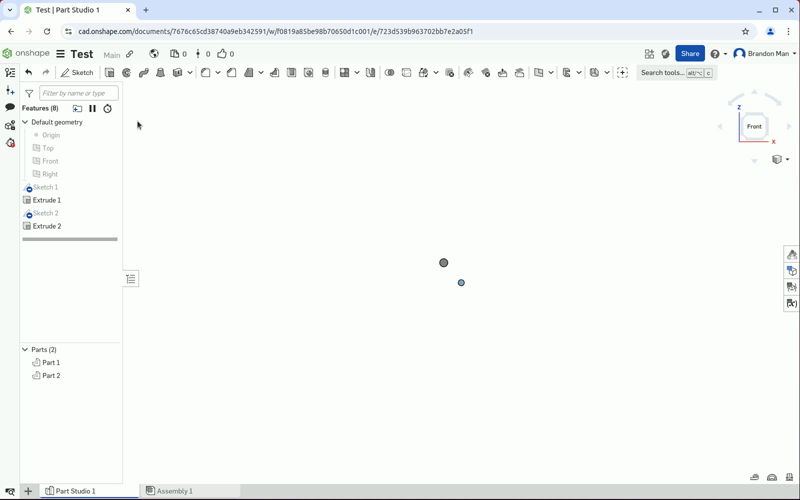
key(shift+h)
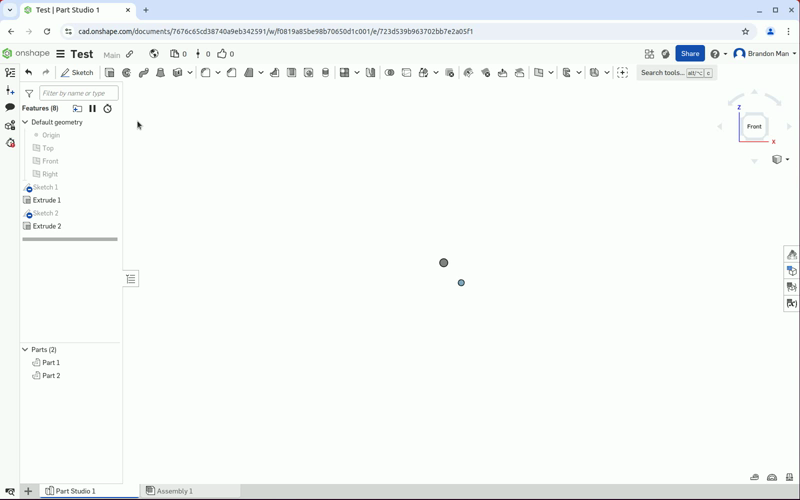
key(shift+h)
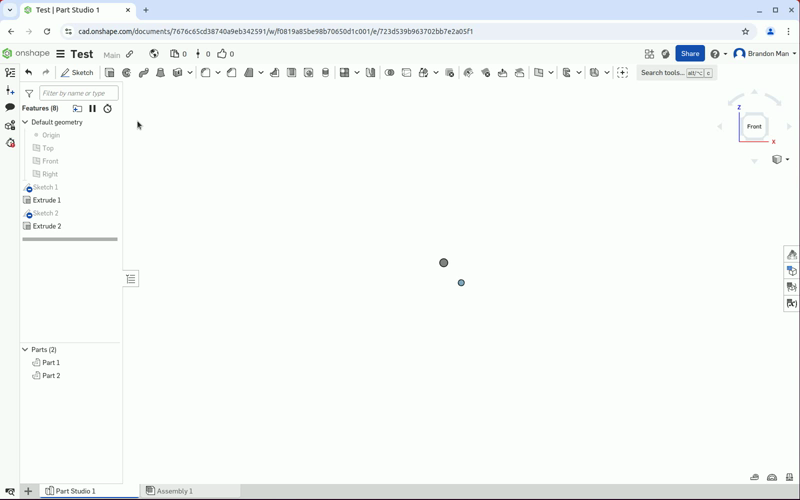
mouse_move(73, 189)
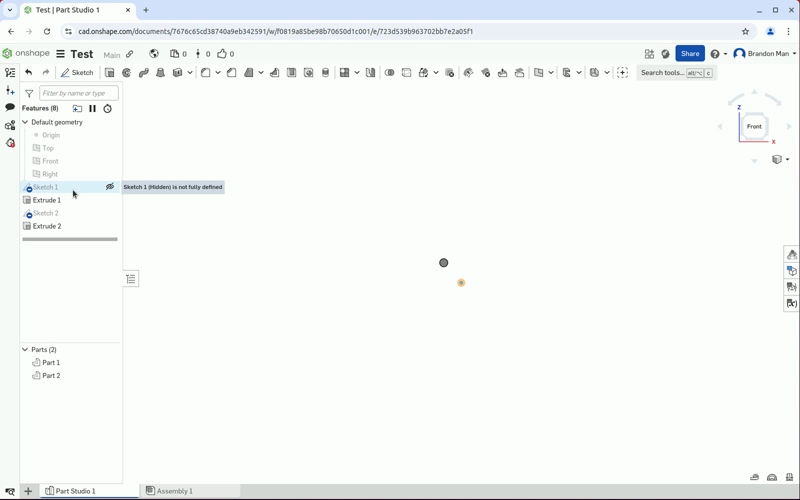
click(73, 189)
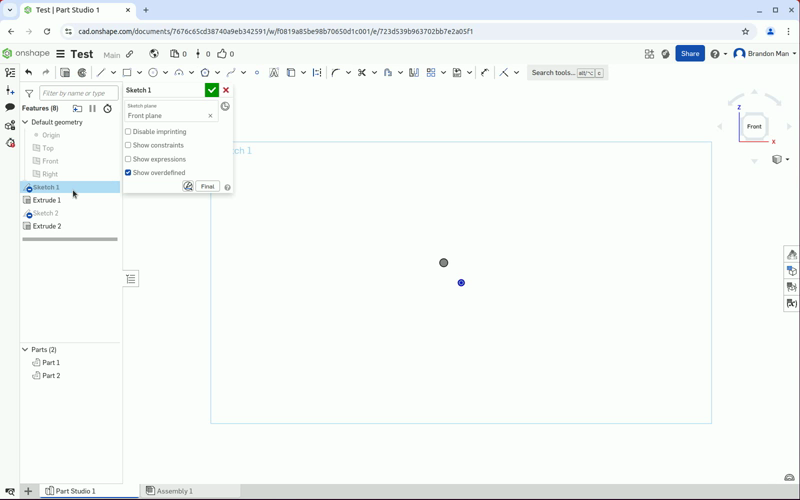
mouse_move(229, 92)
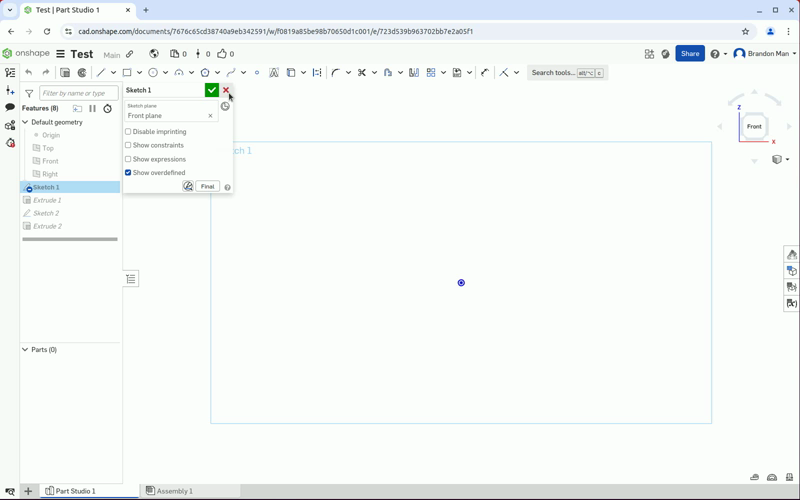
click(229, 92)
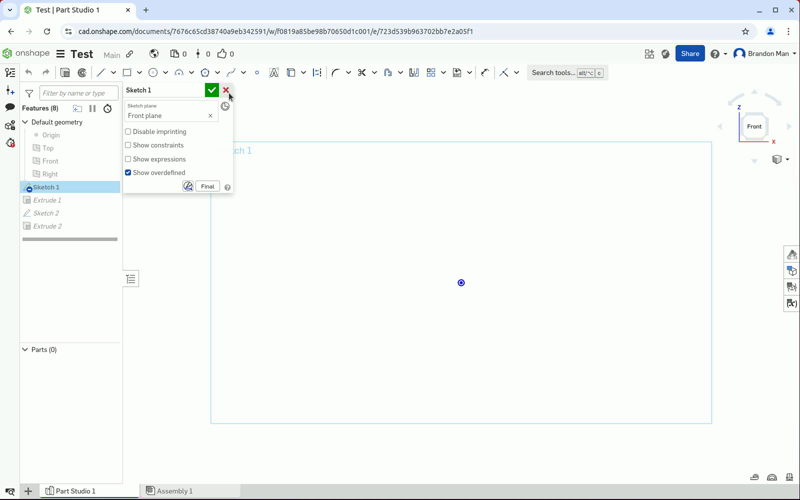
key(shift+s)
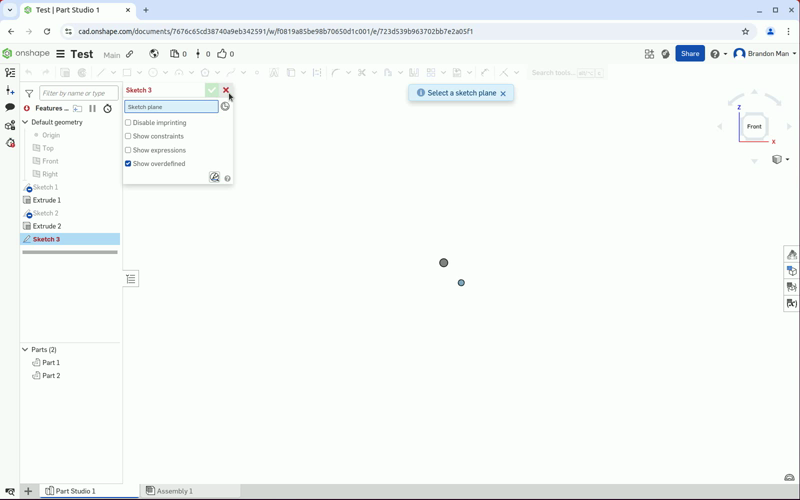
mouse_move(73, 163)
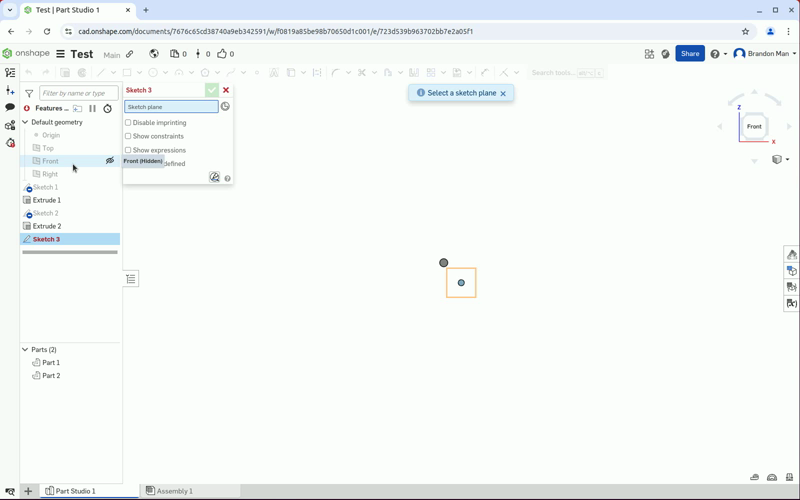
click(73, 163)
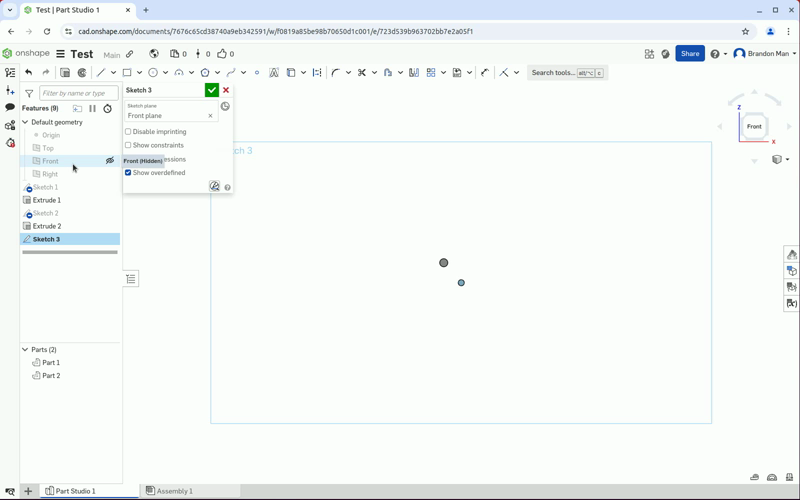
mouse_move(73, 352)
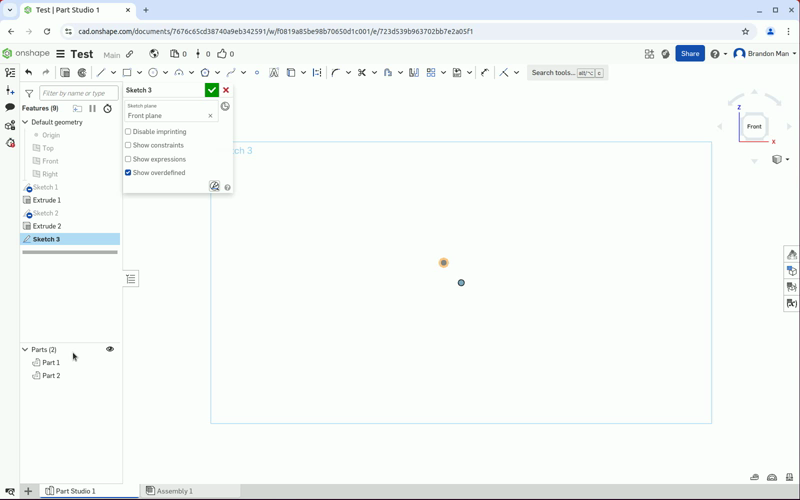
key(y)
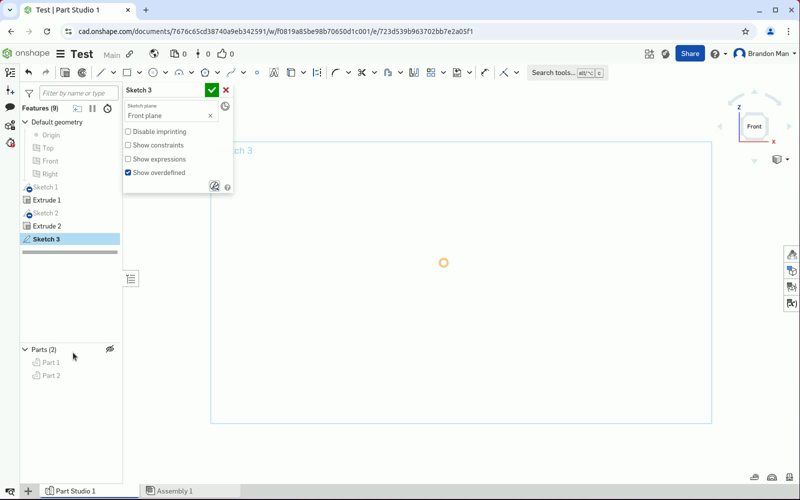
key(c)
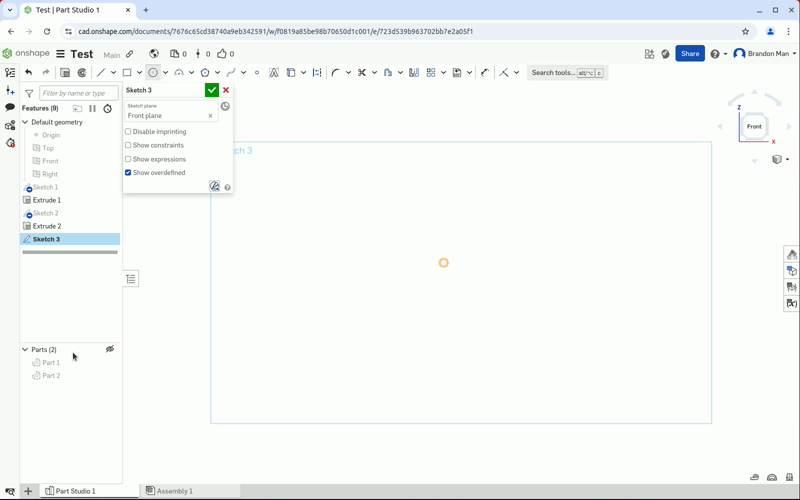
key_down(shift)
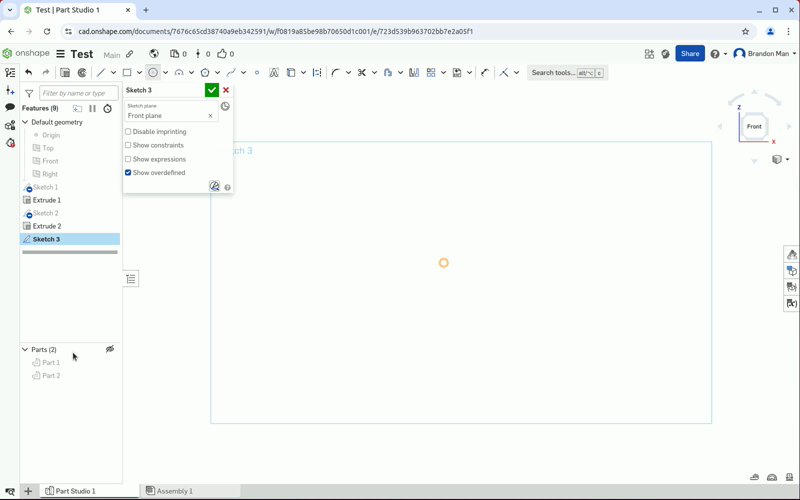
mouse_move(479, 267)
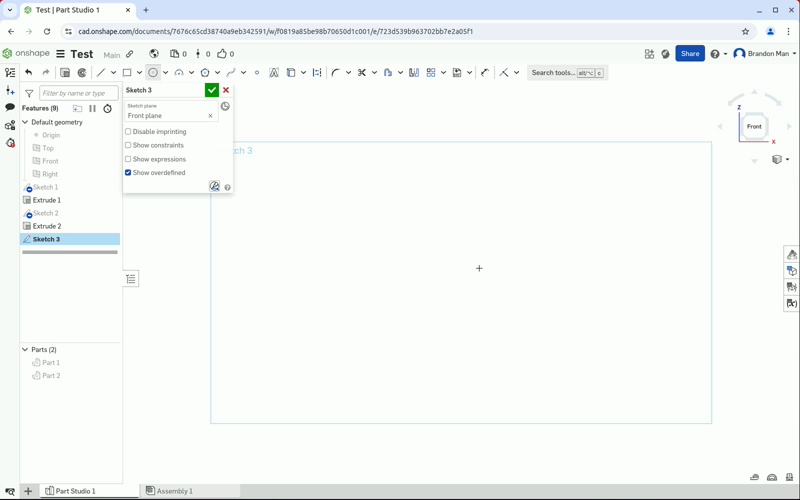
click(479, 267)
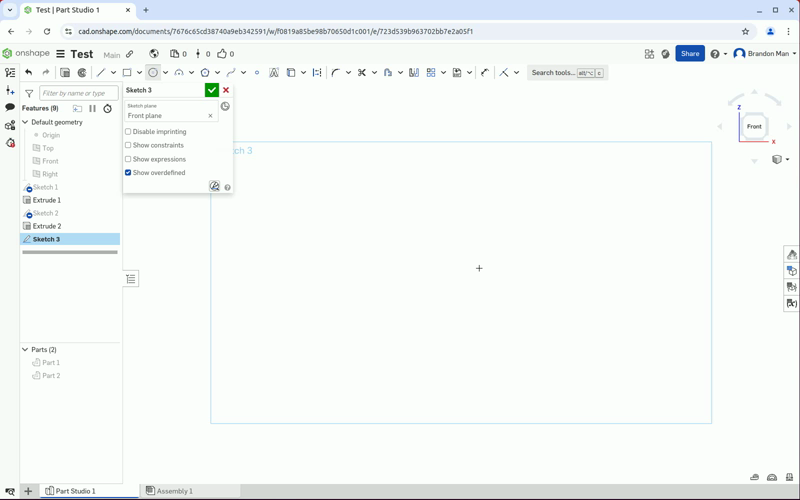
key_up(shift)
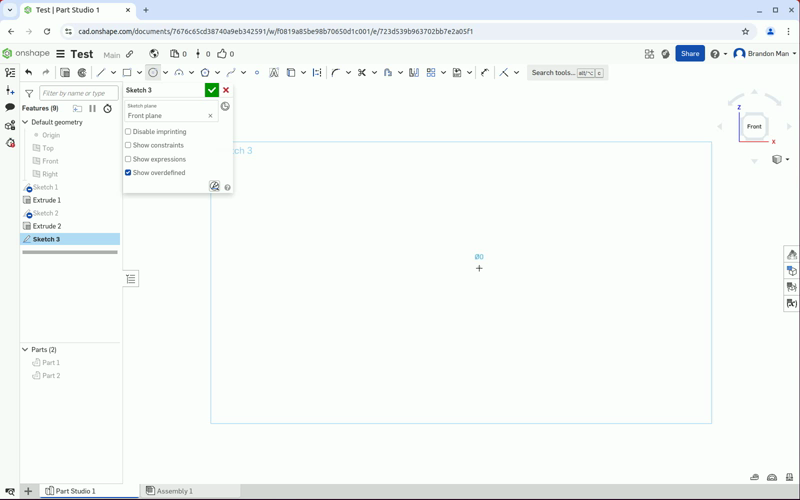
mouse_move(481, 267)
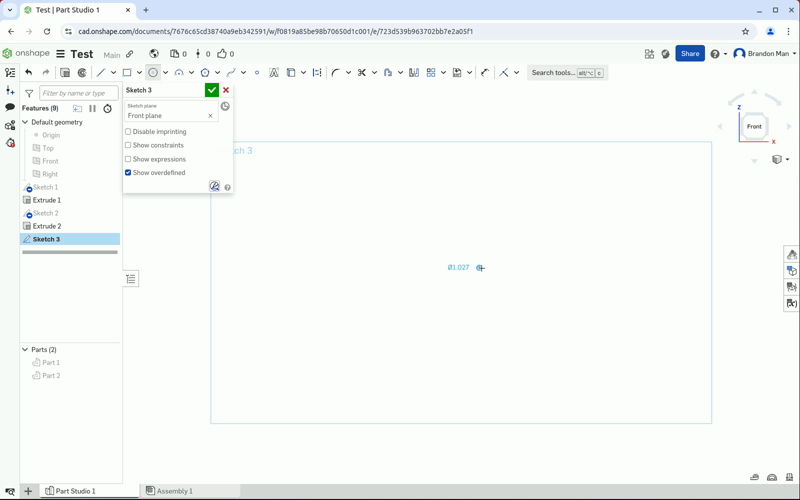
scroll(6)
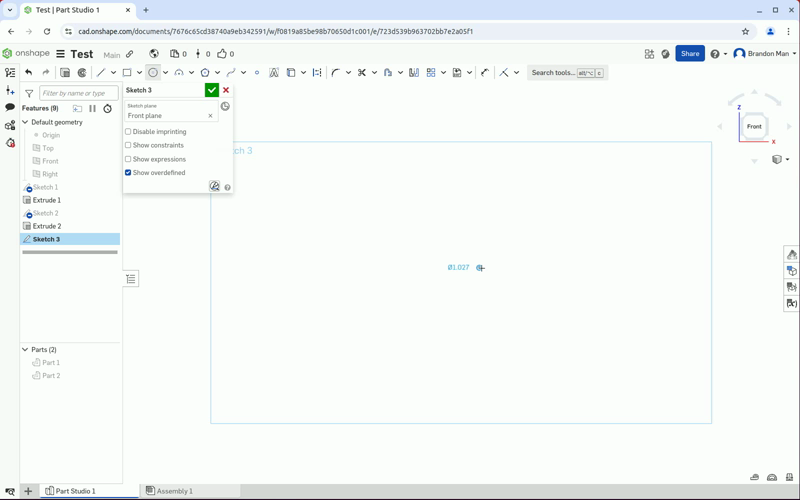
scroll(6)
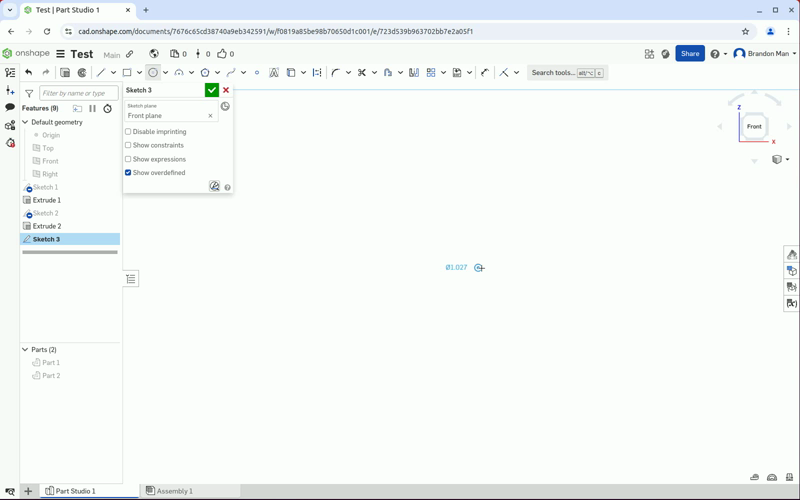
scroll(6)
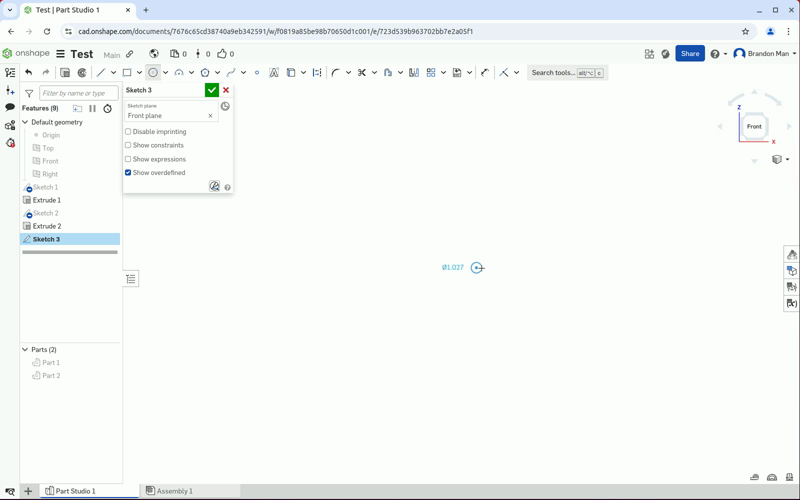
scroll(6)
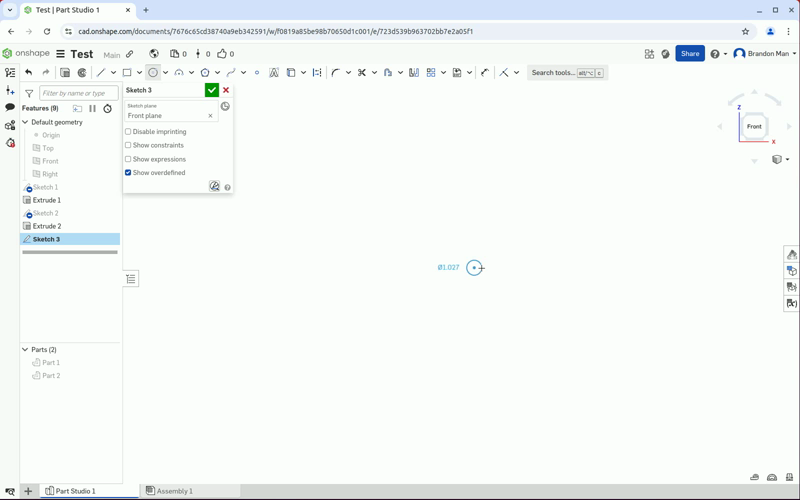
scroll(6)
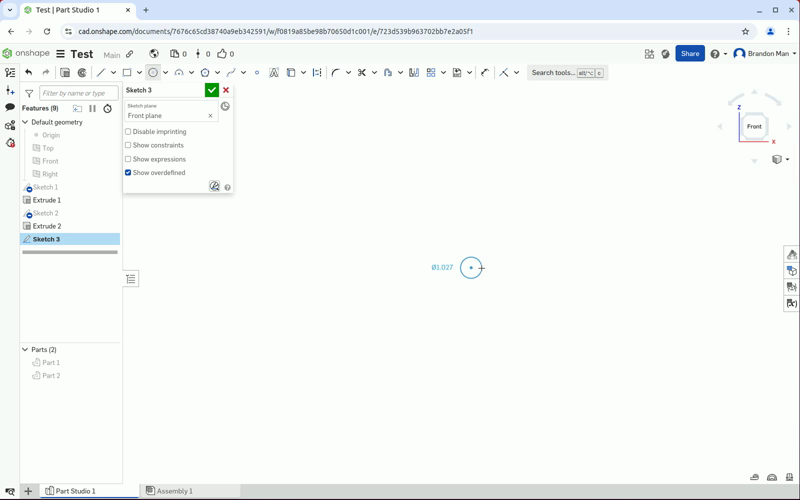
scroll(6)
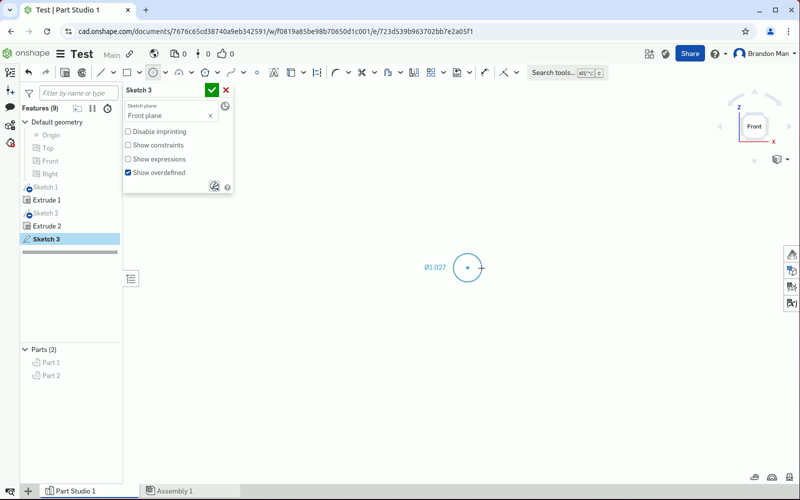
scroll(6)
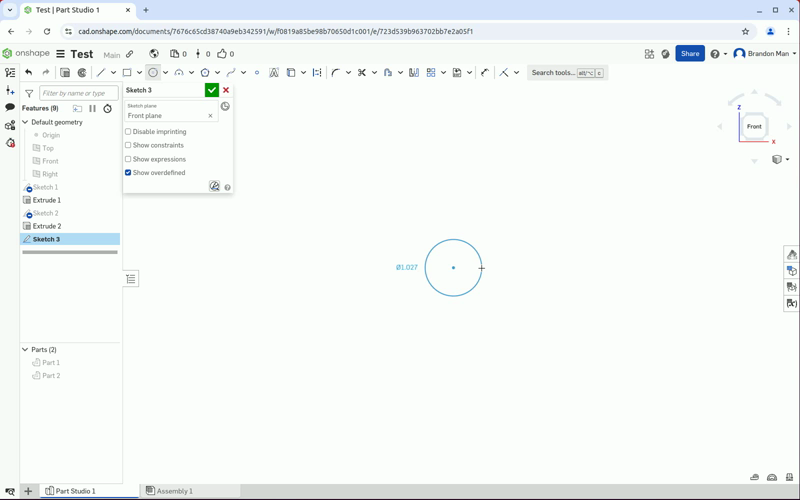
click(481, 267)
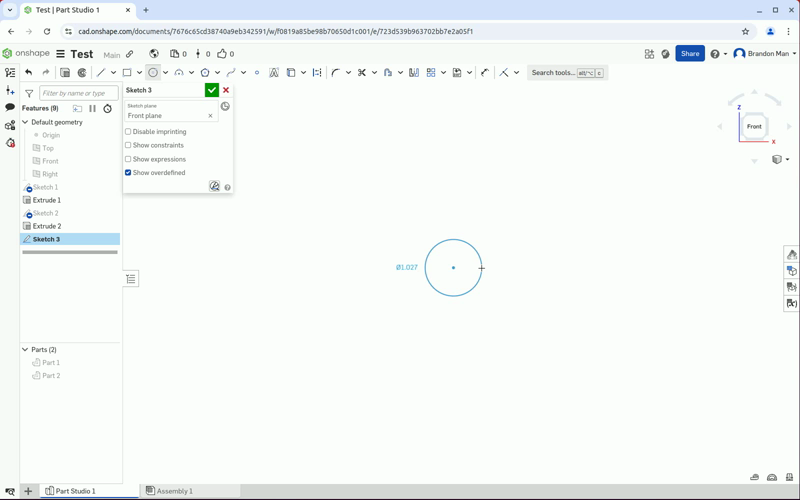
scroll(-6)
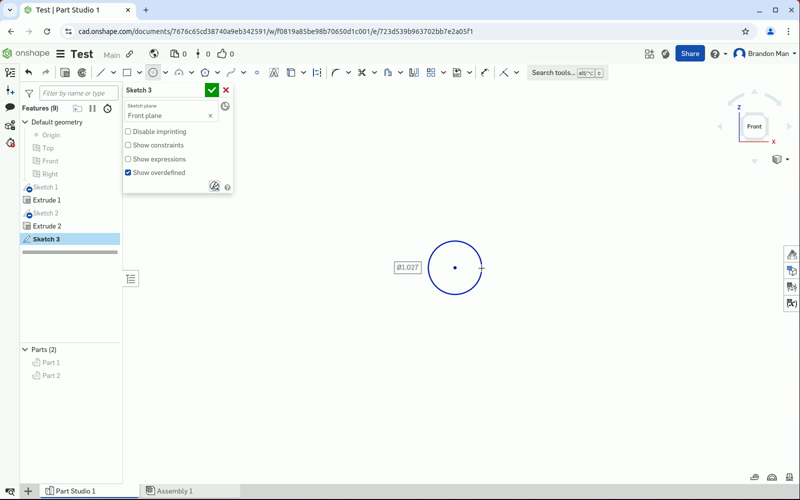
scroll(-6)
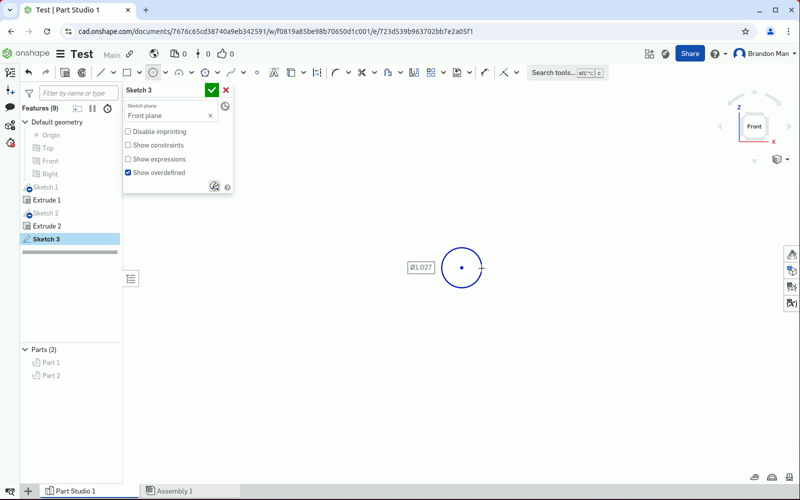
scroll(-6)
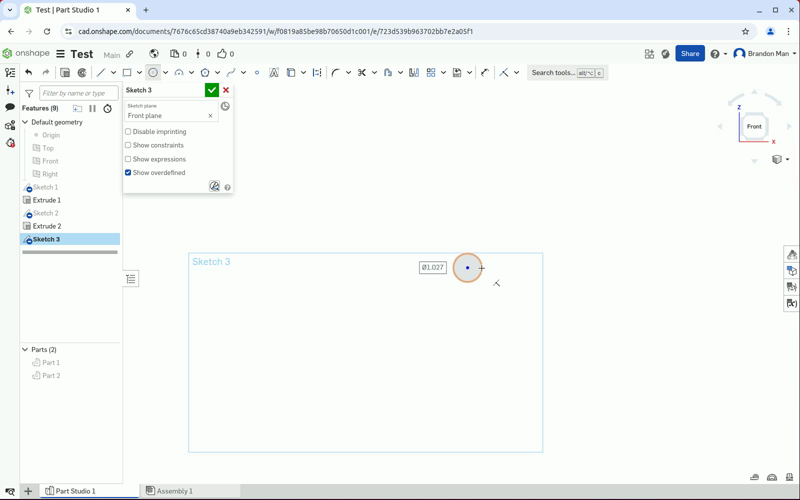
scroll(-6)
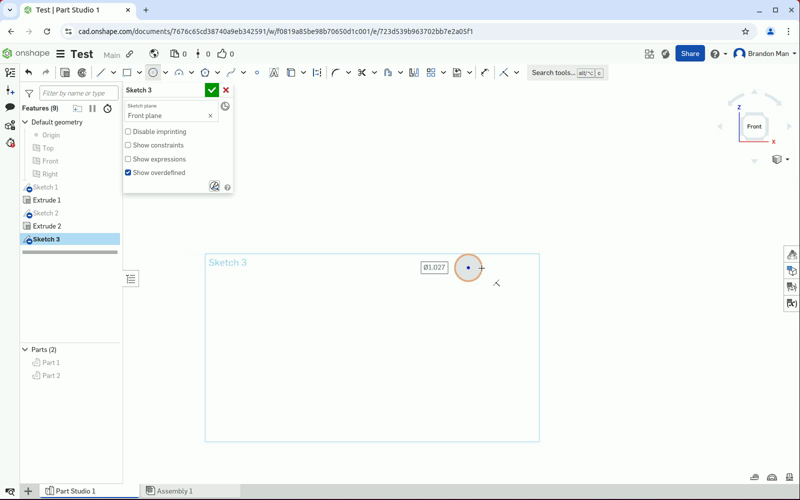
scroll(-6)
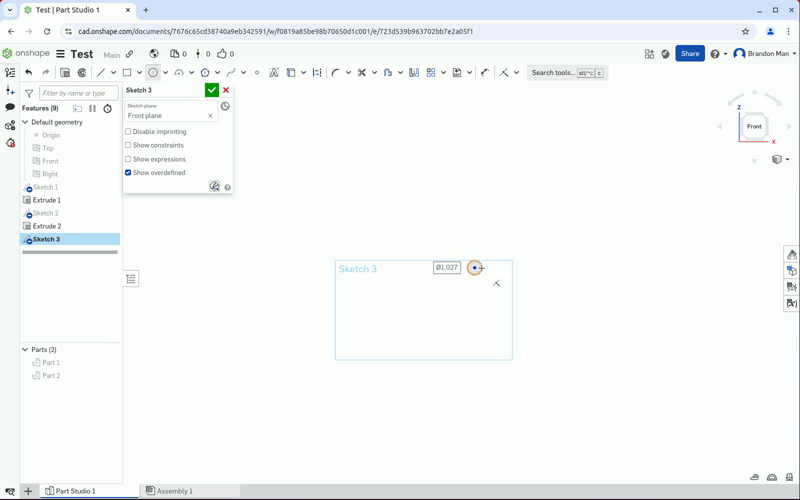
scroll(-6)
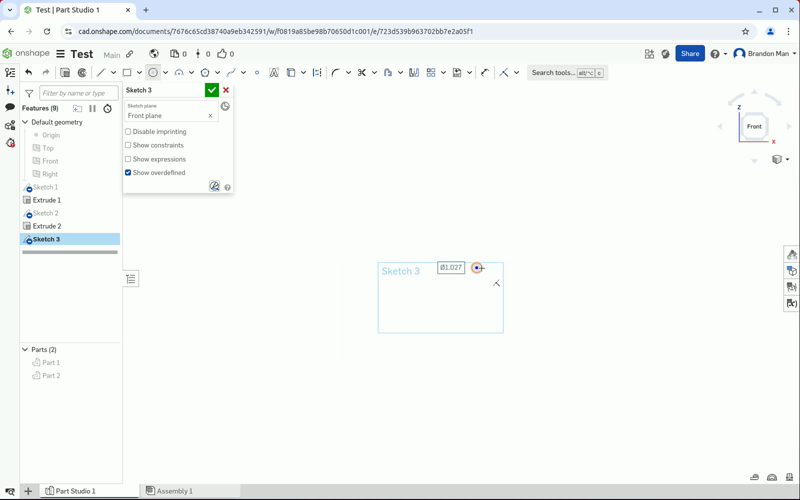
scroll(-6)
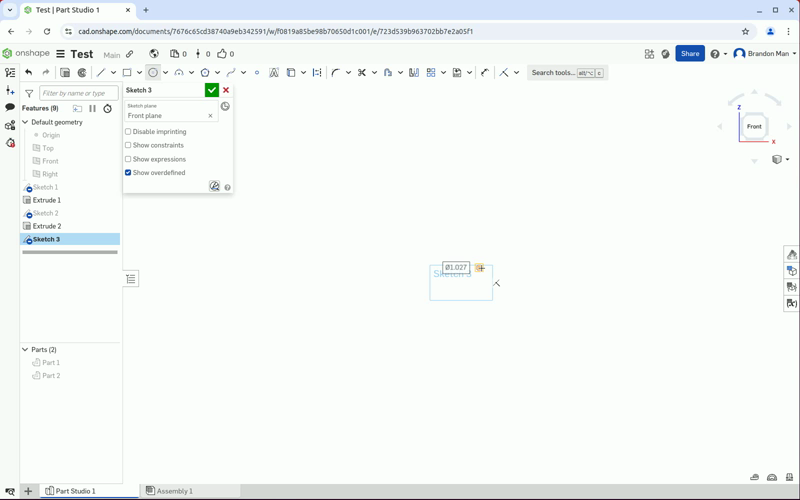
key(esc)
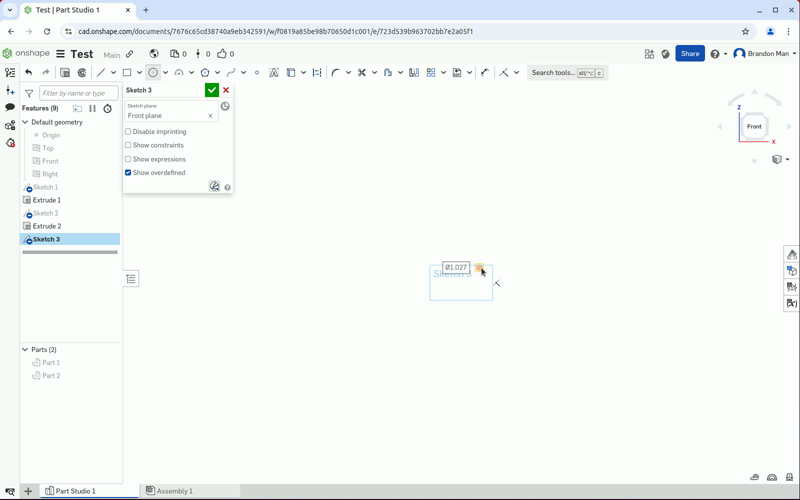
mouse_move(479, 266)
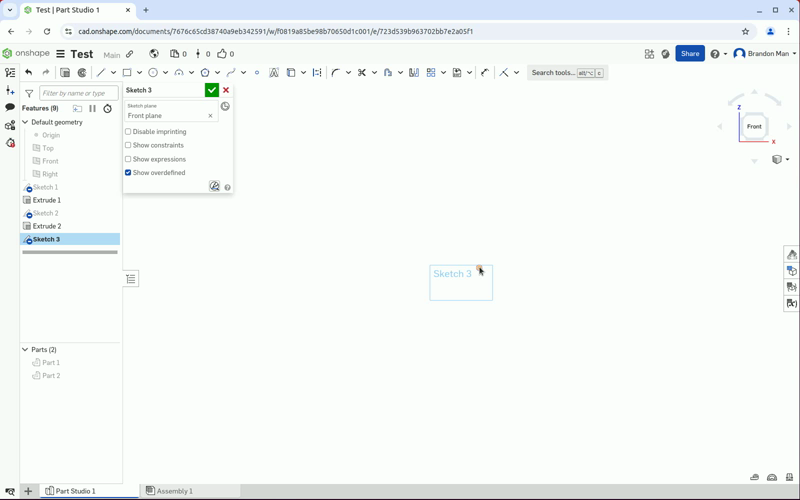
scroll(6)
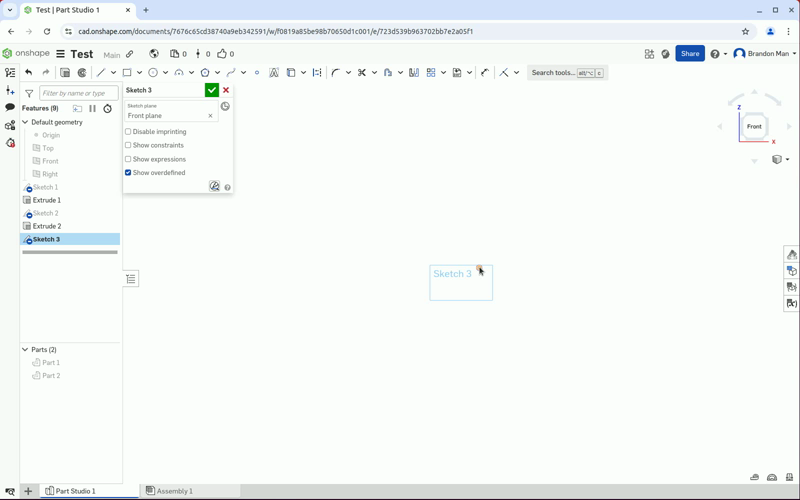
scroll(6)
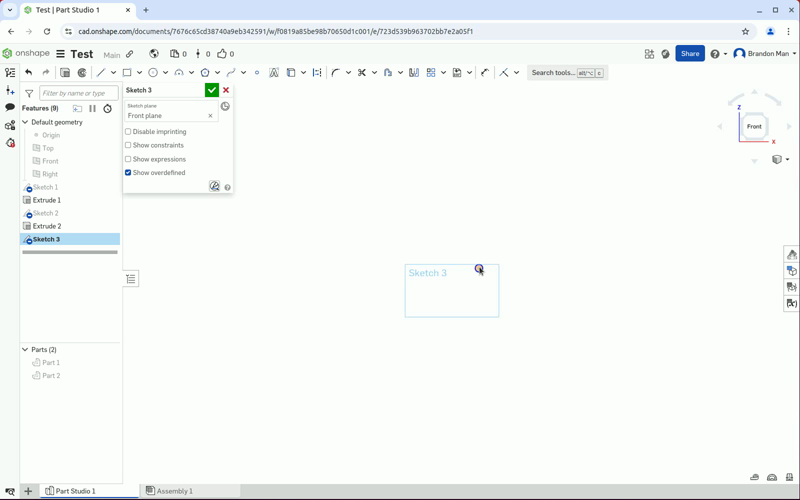
scroll(6)
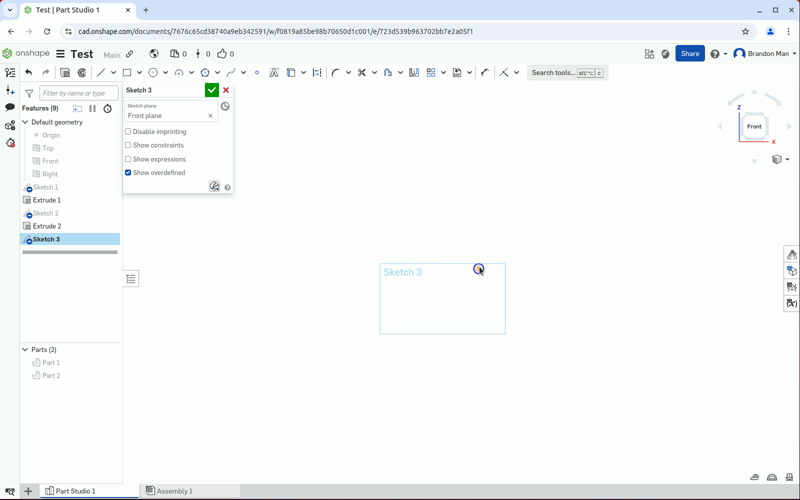
scroll(6)
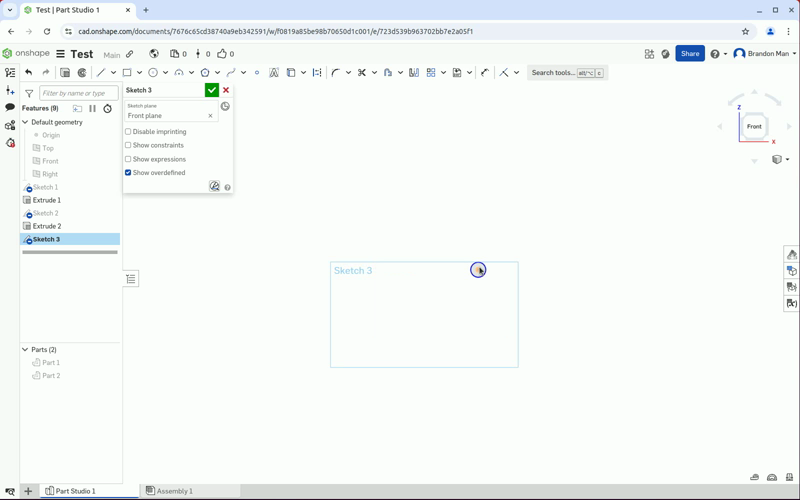
scroll(6)
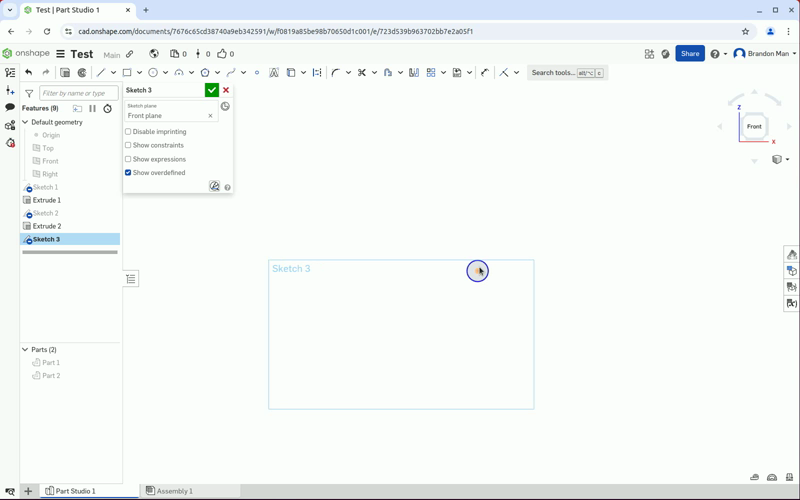
scroll(6)
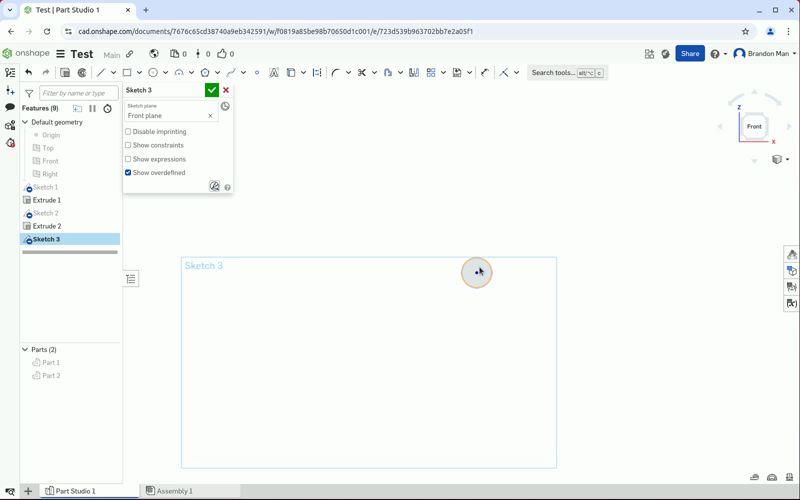
scroll(6)
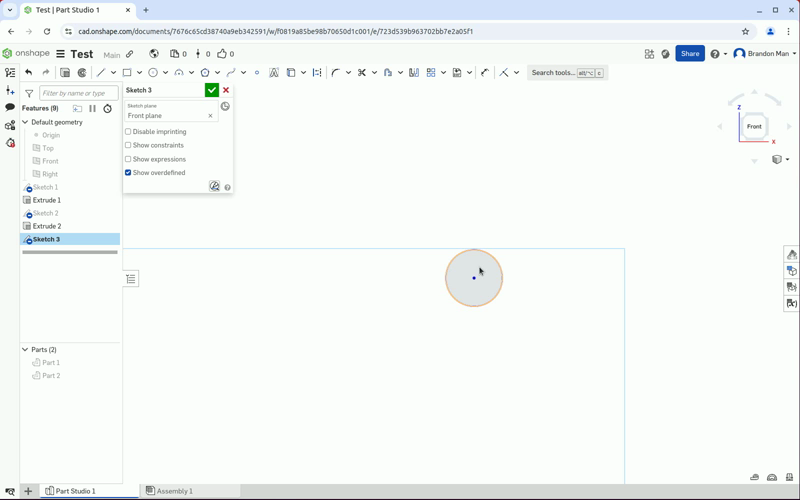
click(479, 266)
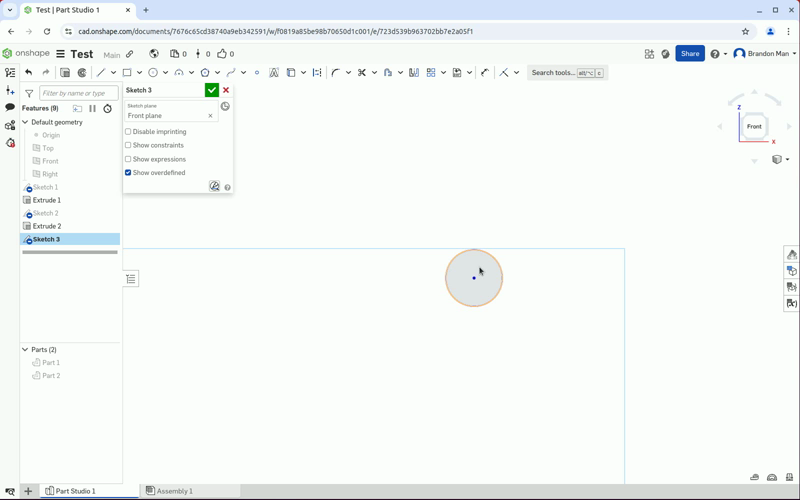
scroll(-6)
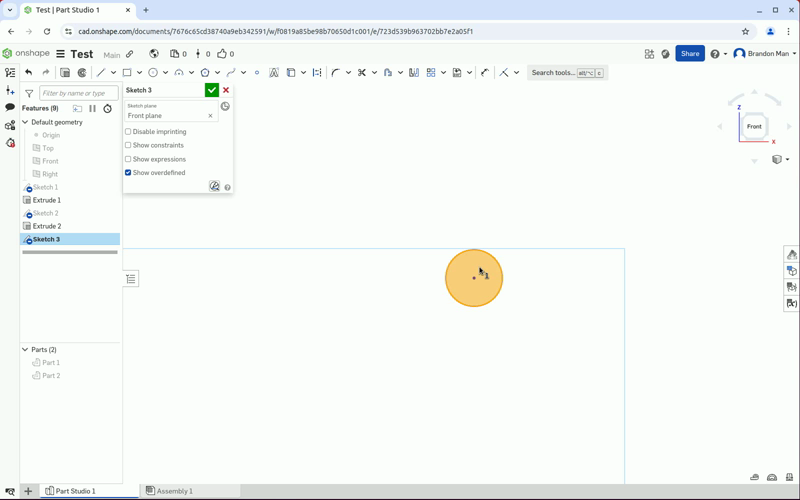
scroll(-6)
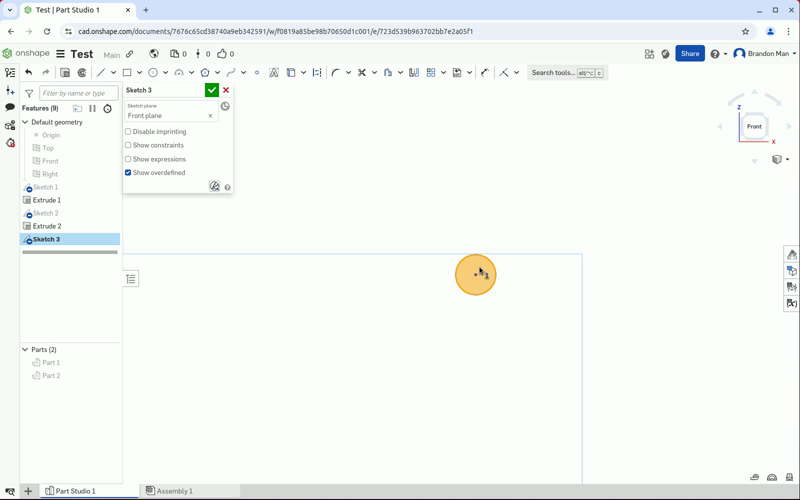
scroll(-6)
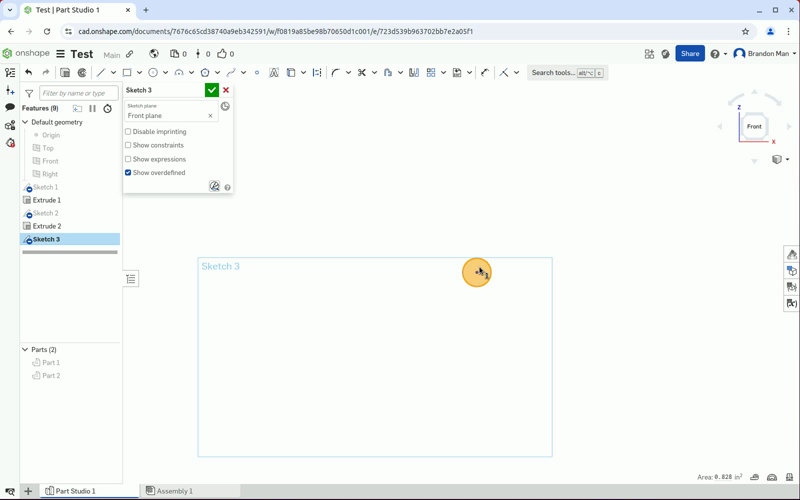
scroll(-6)
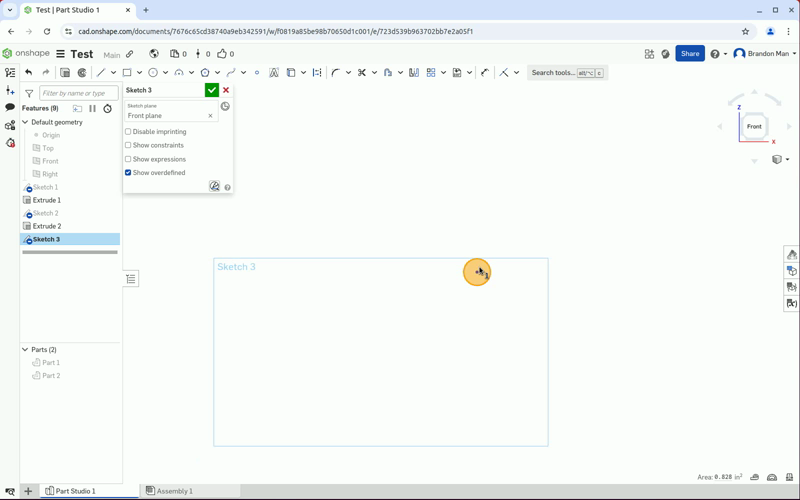
scroll(-6)
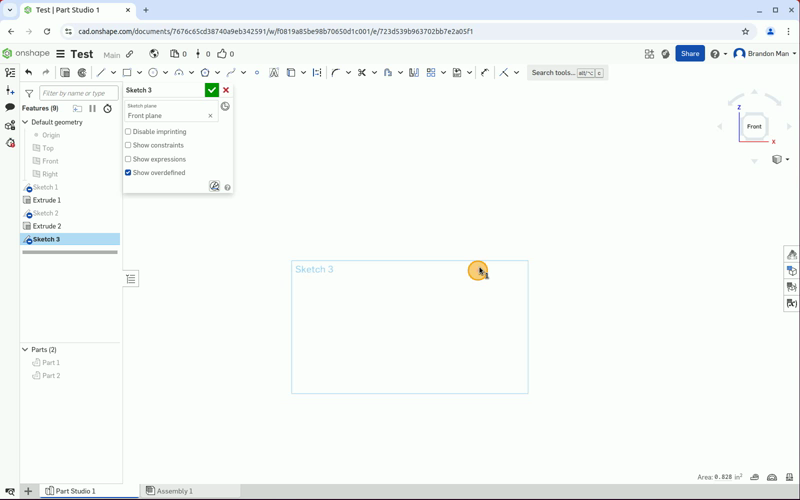
scroll(-6)
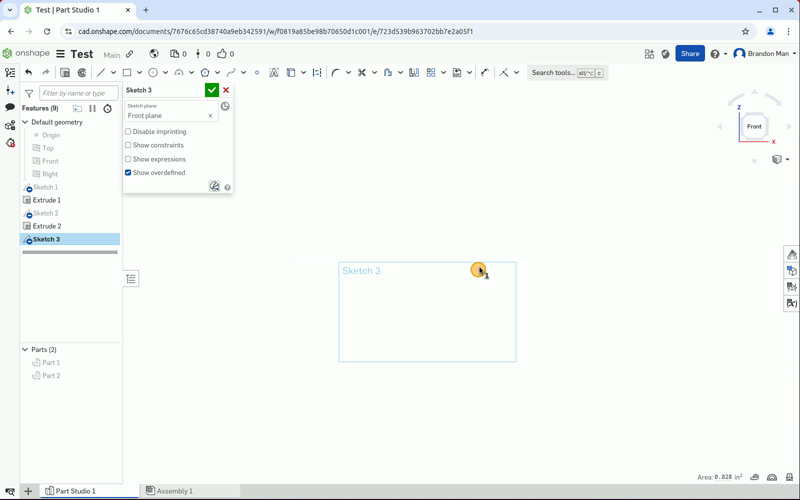
scroll(-6)
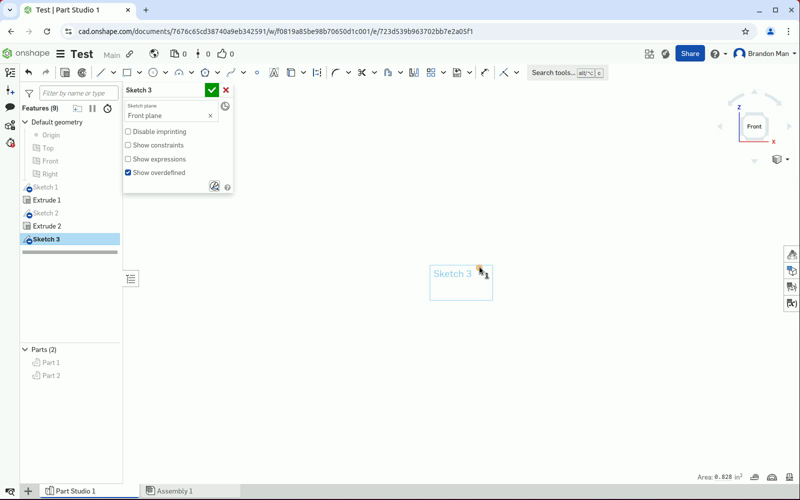
mouse_move(73, 352)
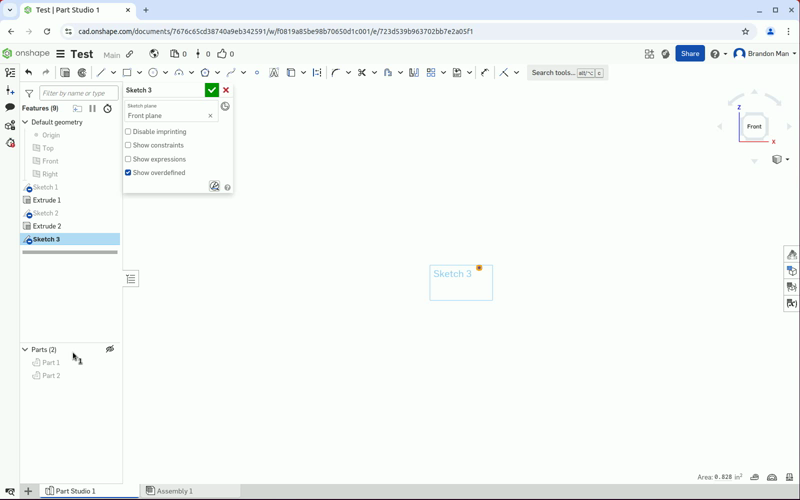
key(shift+y)
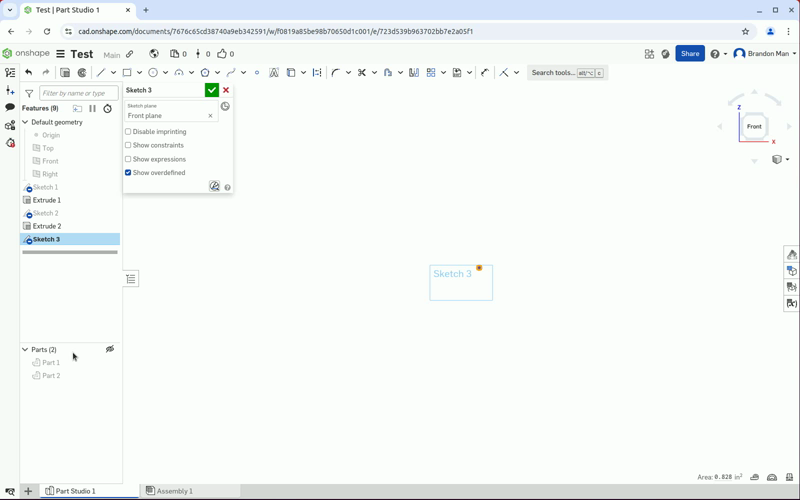
key(shift+e)
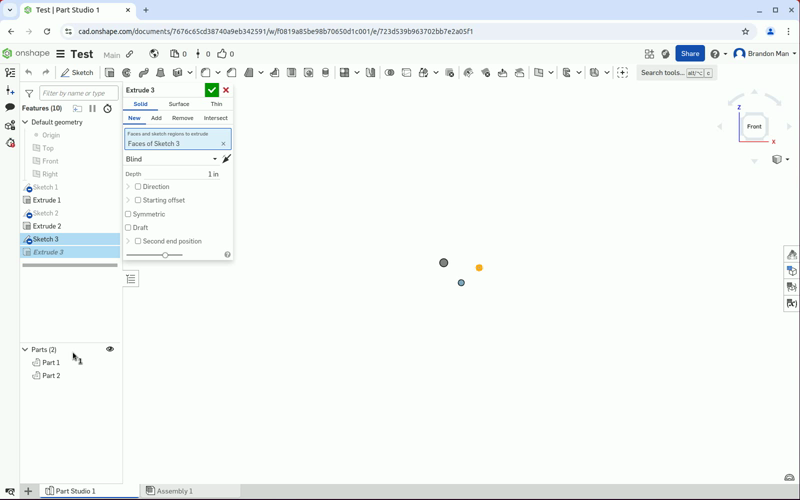
mouse_move(143, 106)
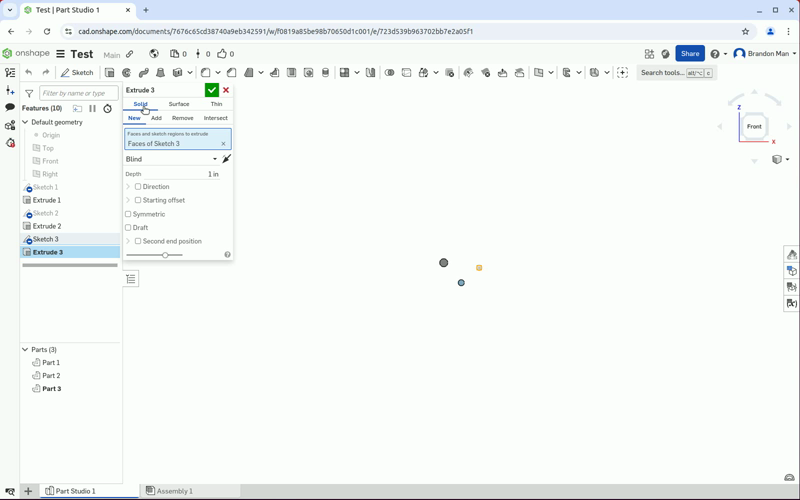
click(143, 106)
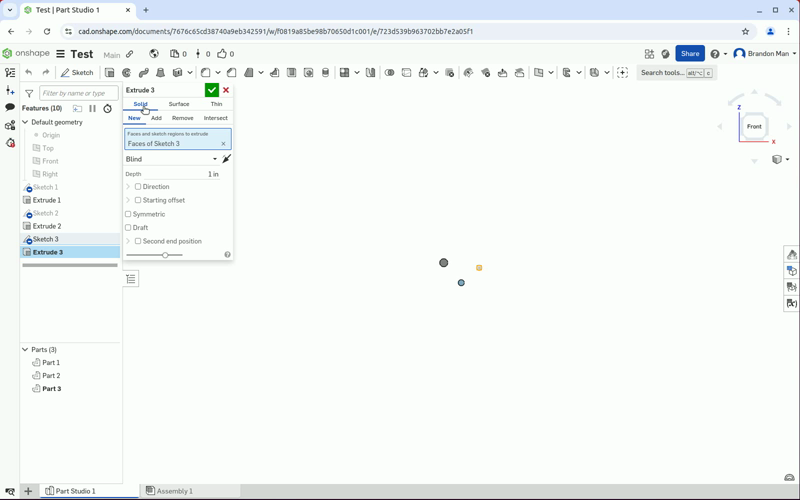
mouse_move(137, 120)
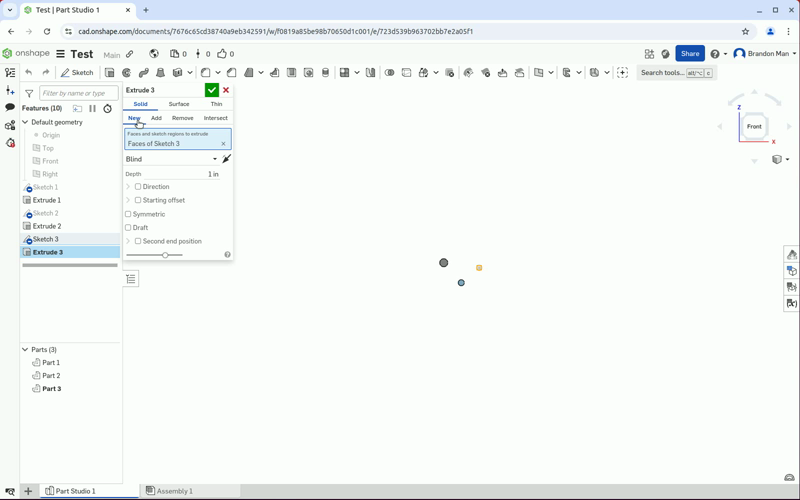
click(137, 120)
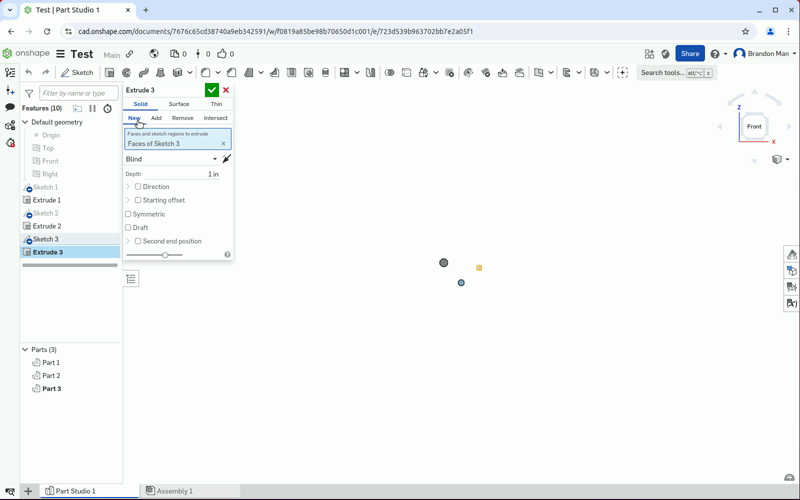
key(tab, 4)
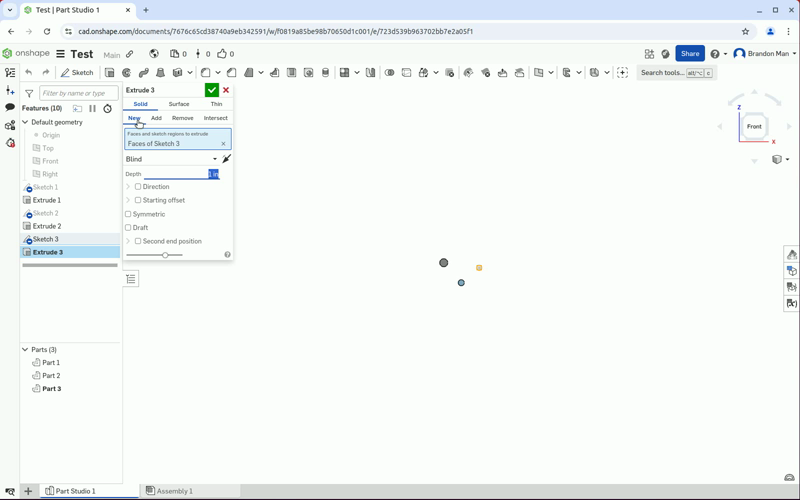
text(-8.666)
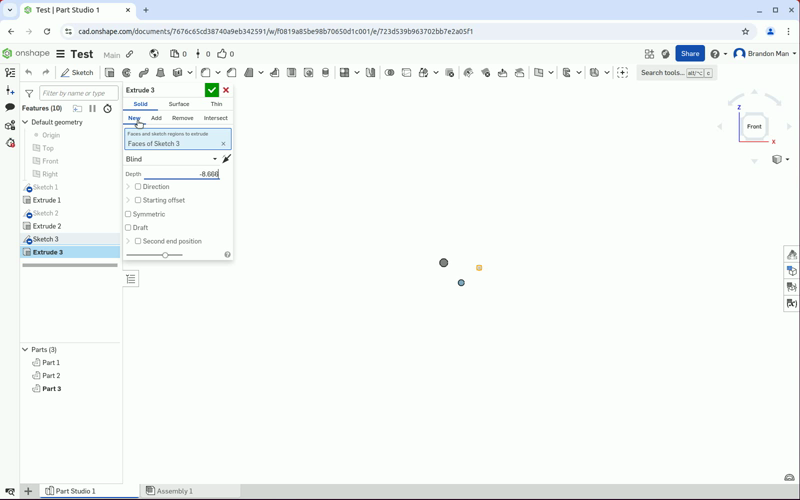
key(enter)
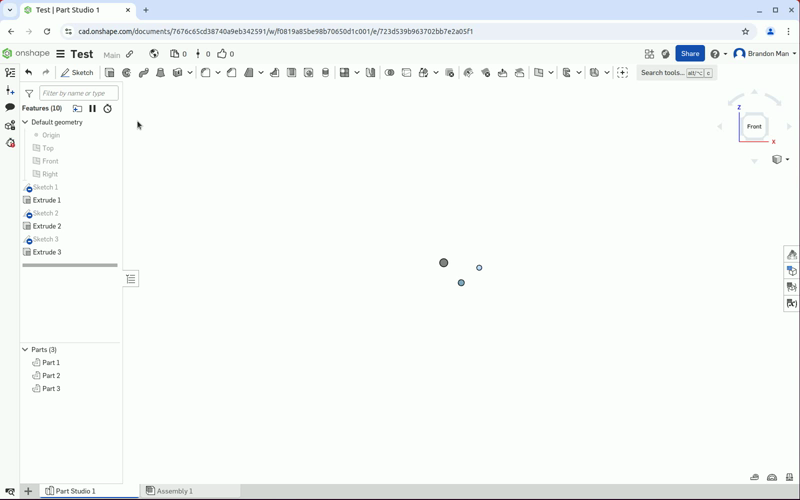
key(shift+h)
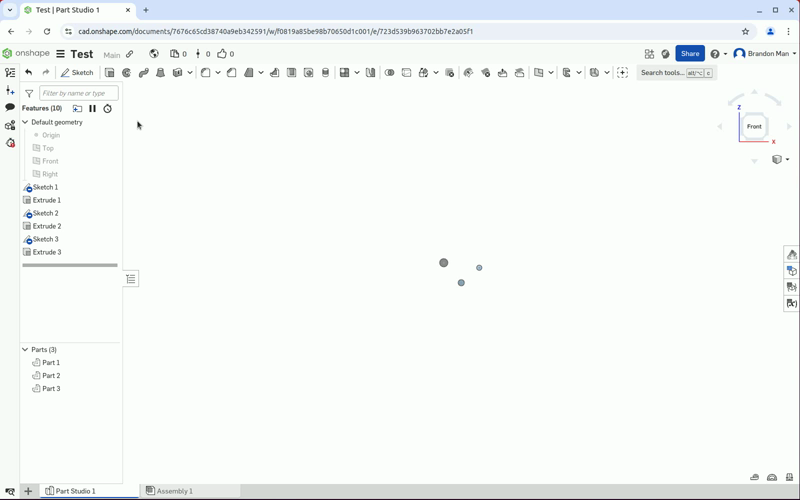
key(shift+h)
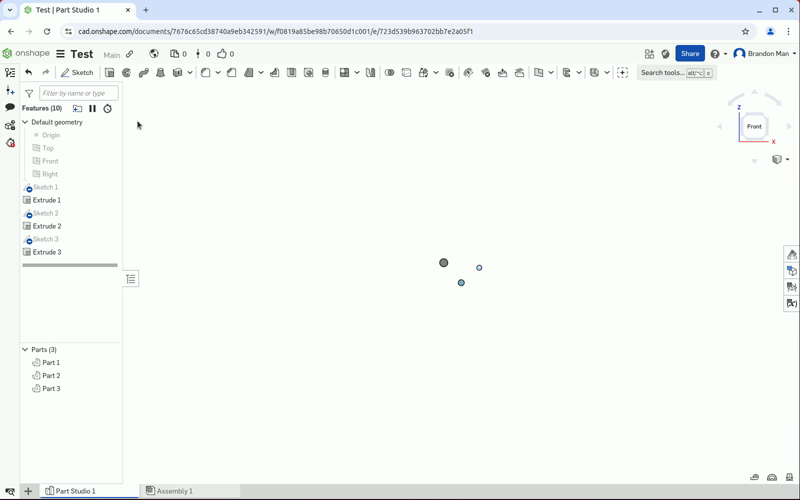
mouse_move(73, 189)
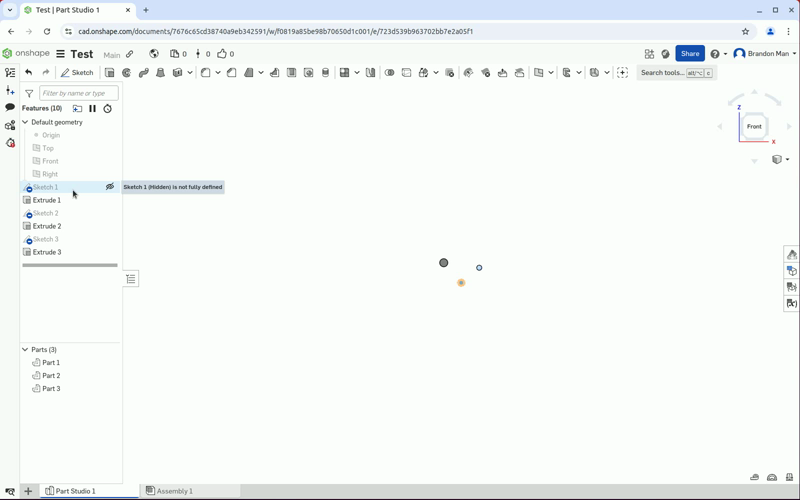
click(73, 189)
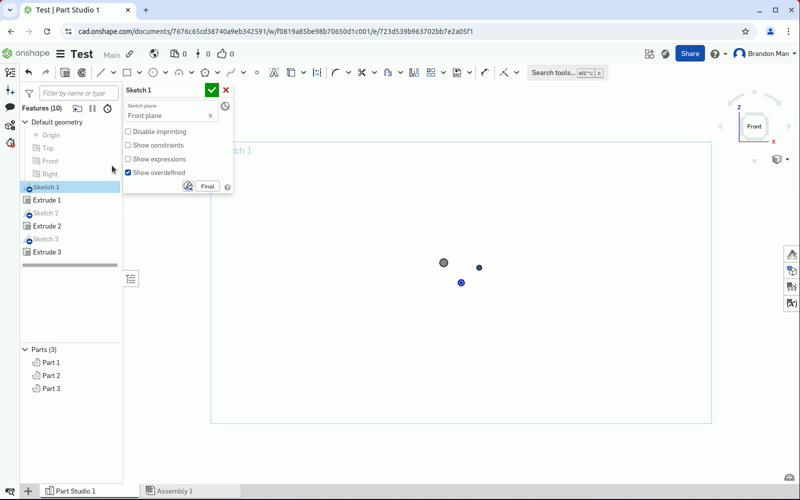
mouse_move(229, 92)
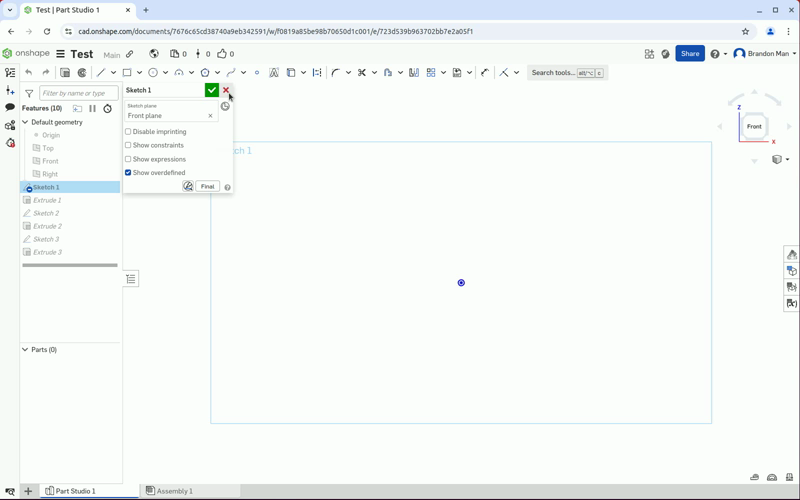
click(229, 92)
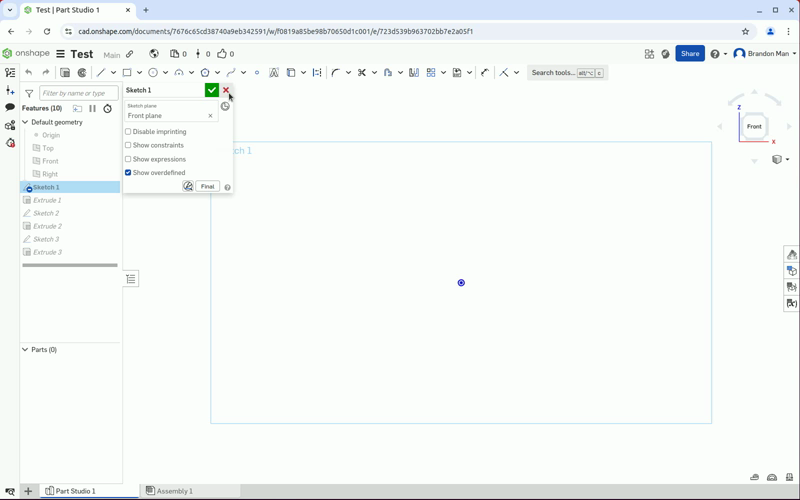
key(shift+s)
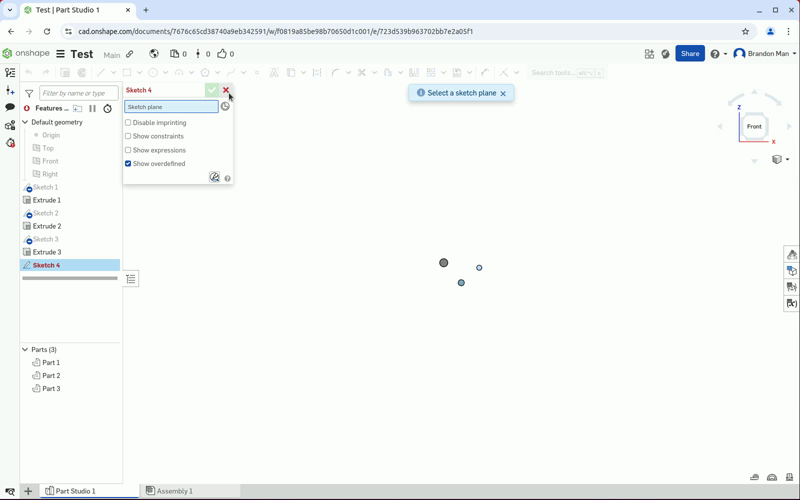
mouse_move(73, 163)
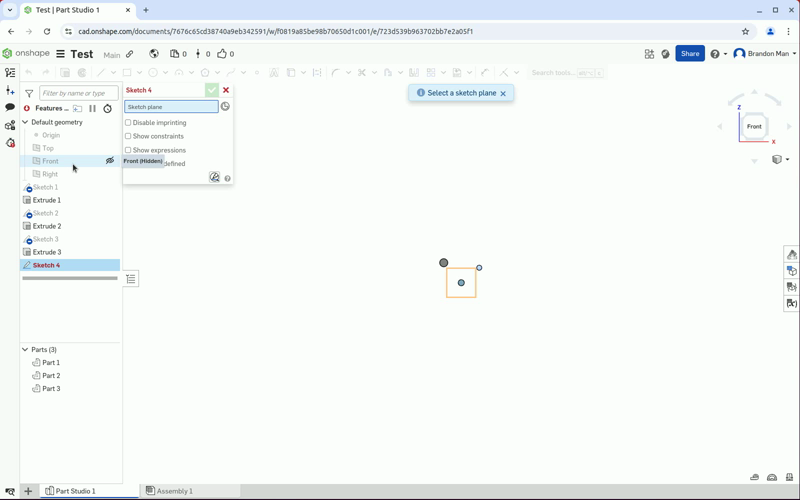
click(73, 163)
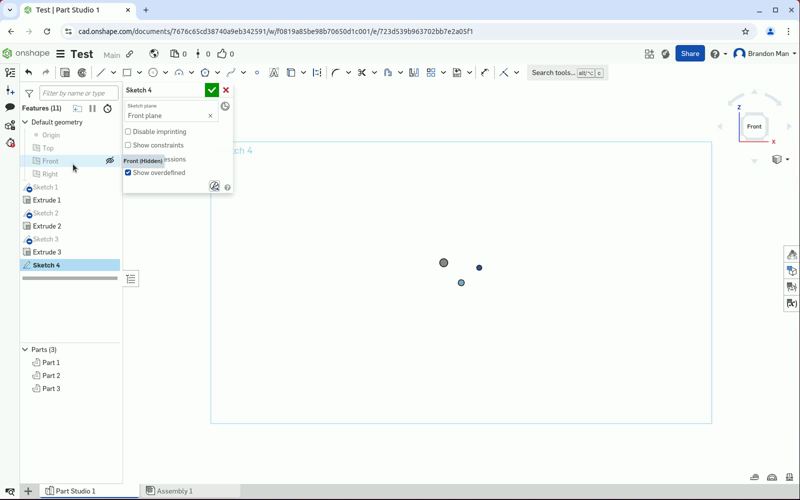
mouse_move(73, 352)
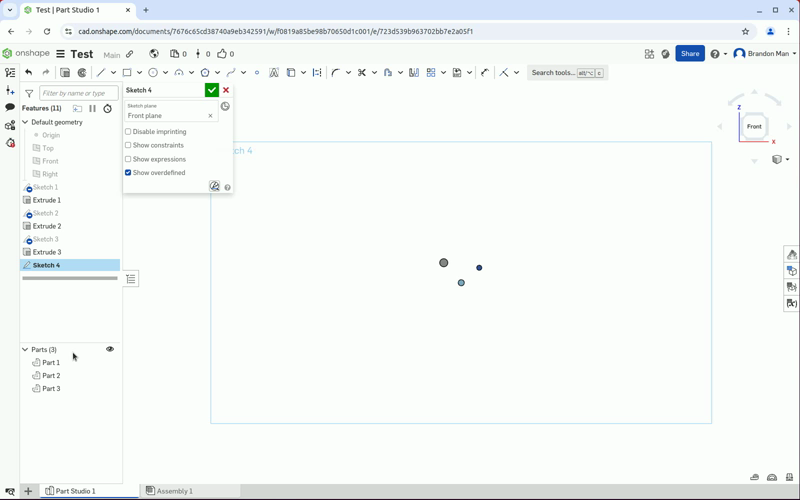
key(y)
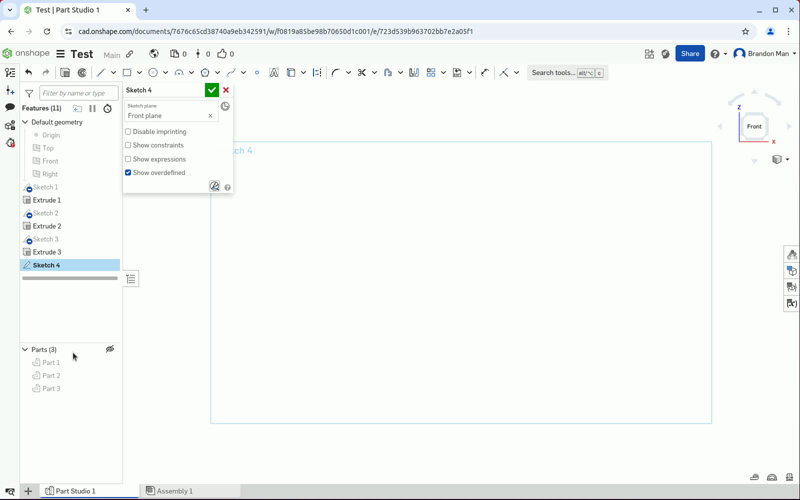
key(c)
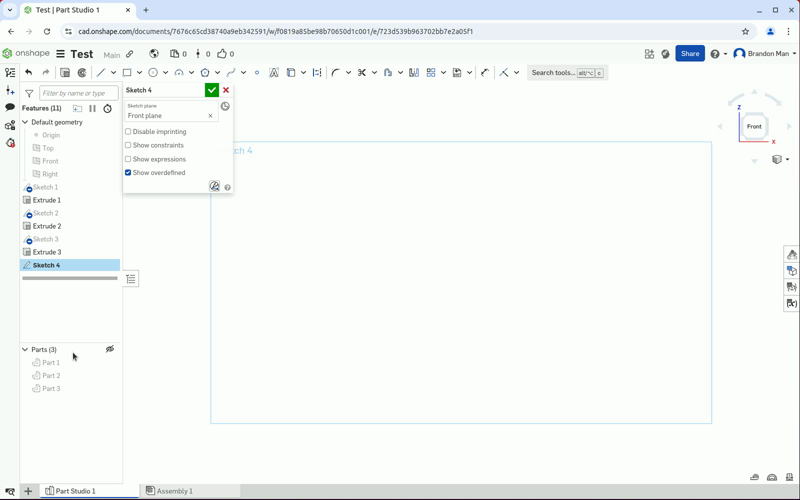
key_down(shift)
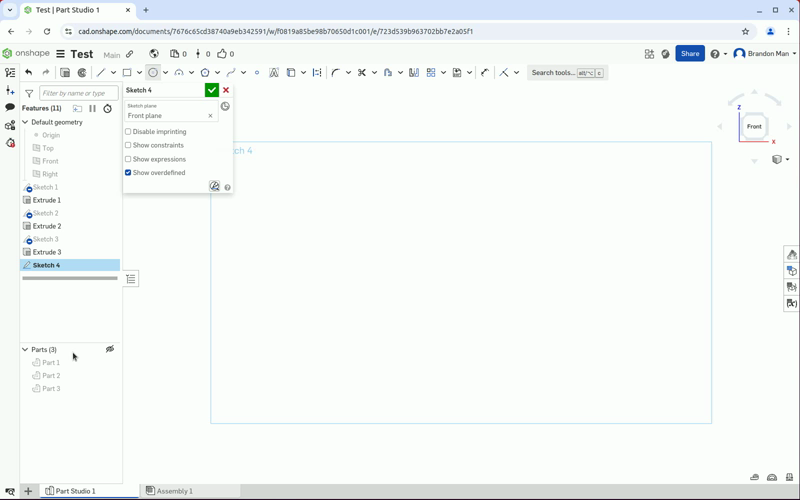
mouse_move(439, 292)
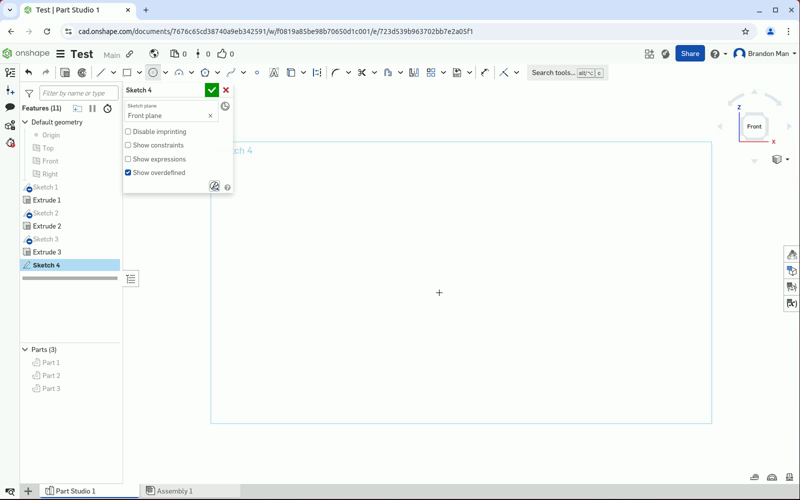
click(439, 292)
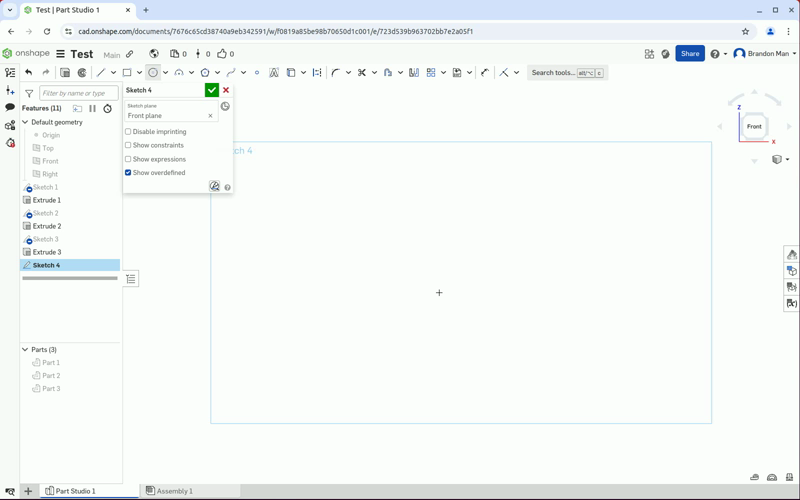
key_up(shift)
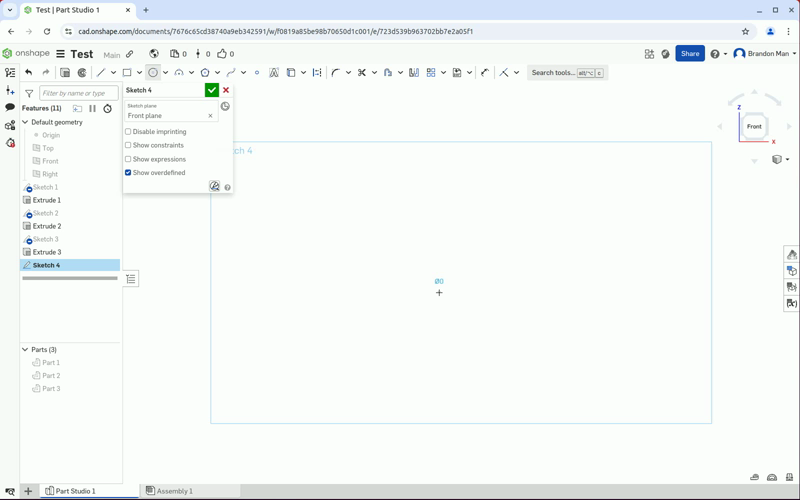
mouse_move(440, 292)
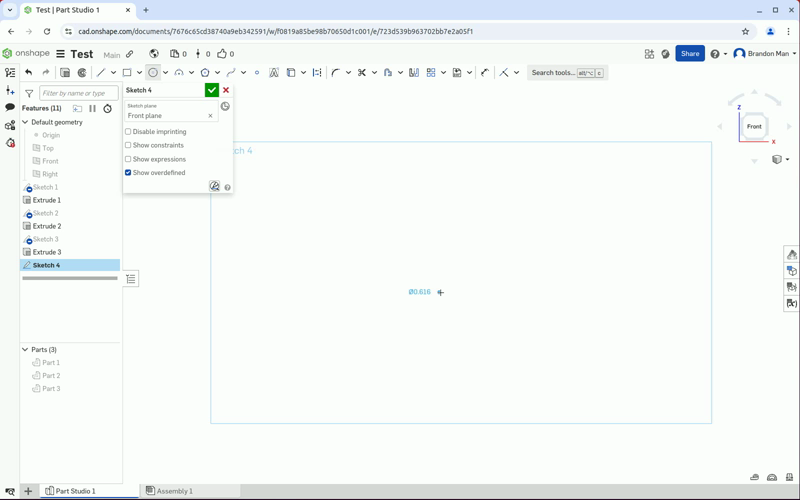
scroll(6)
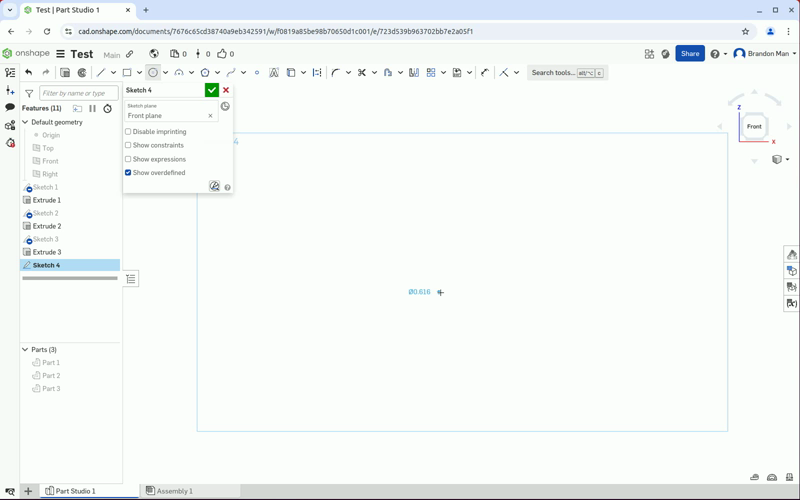
scroll(6)
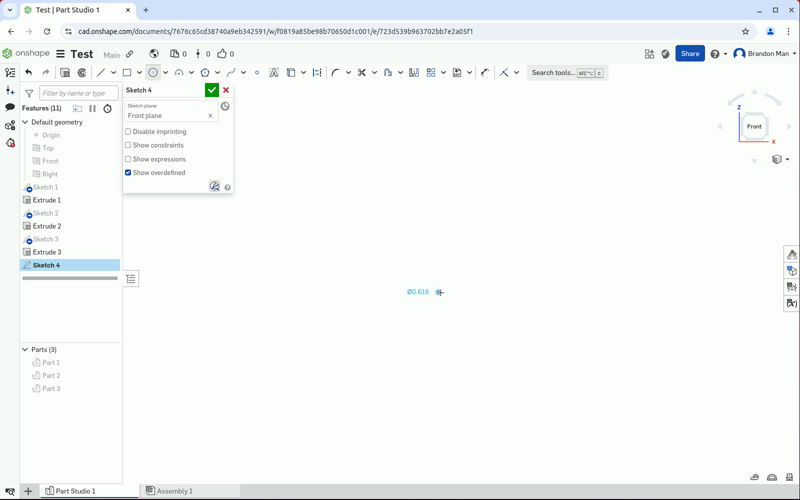
scroll(6)
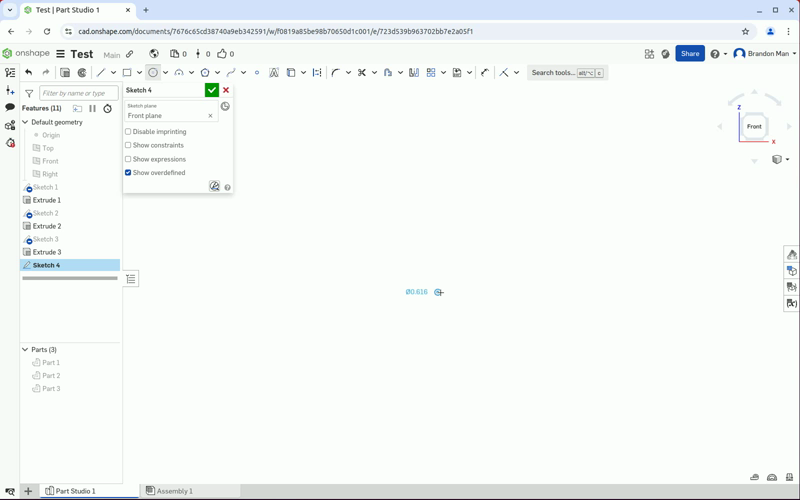
scroll(6)
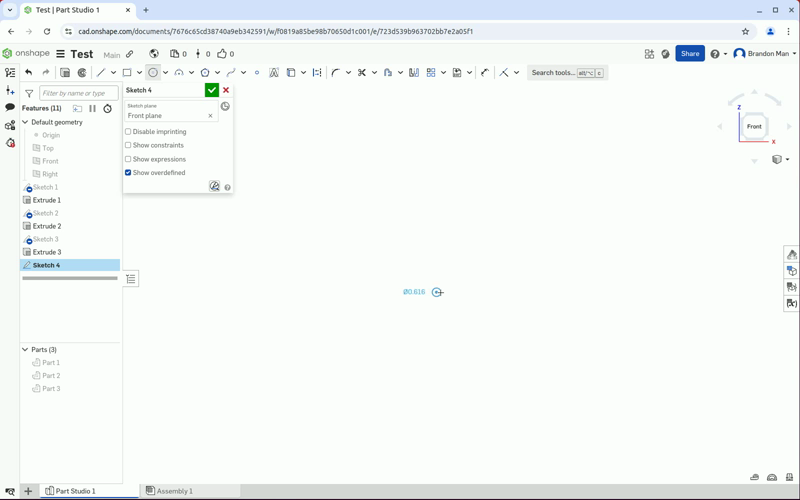
scroll(6)
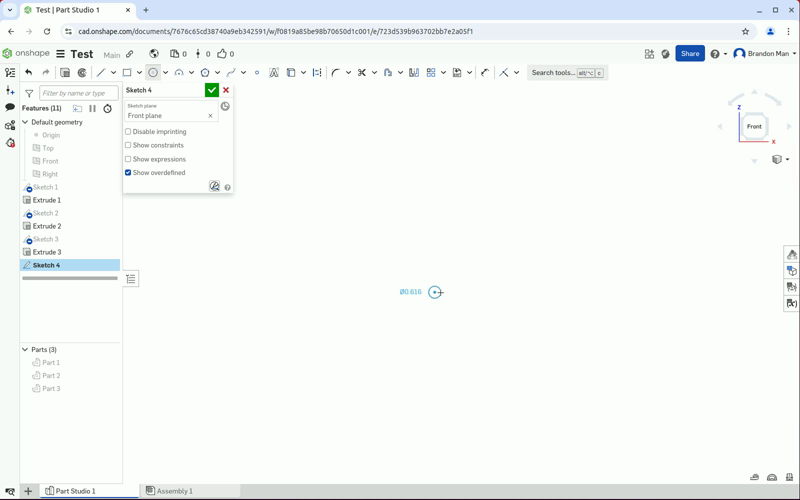
scroll(6)
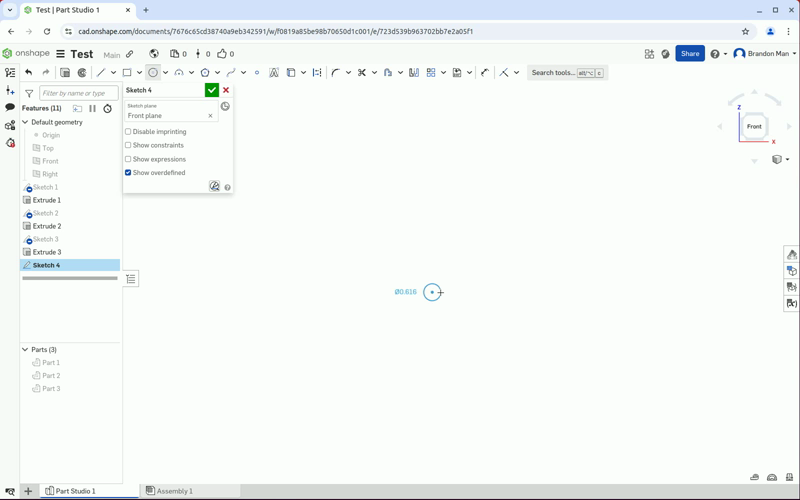
scroll(6)
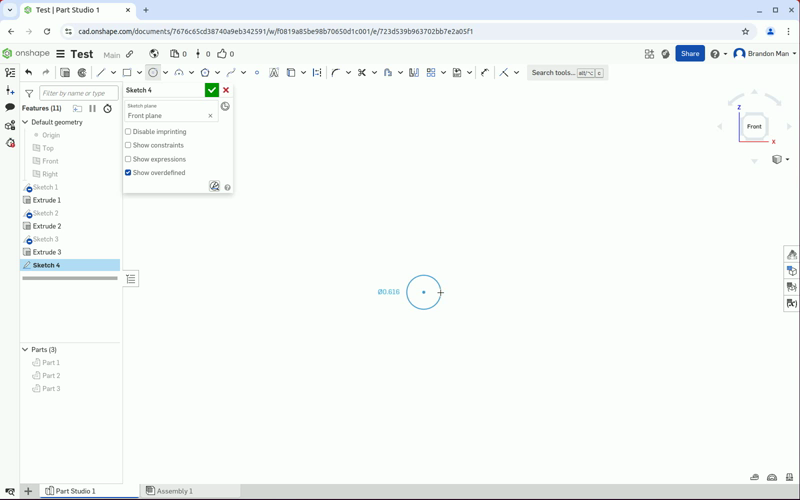
click(440, 292)
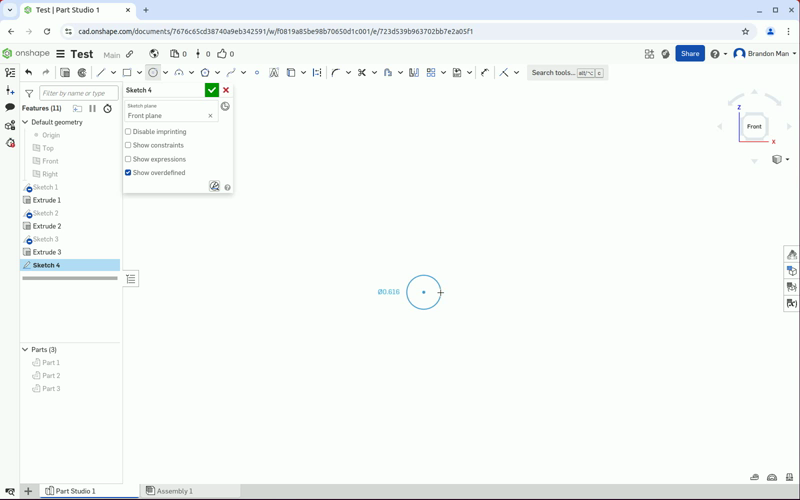
scroll(-6)
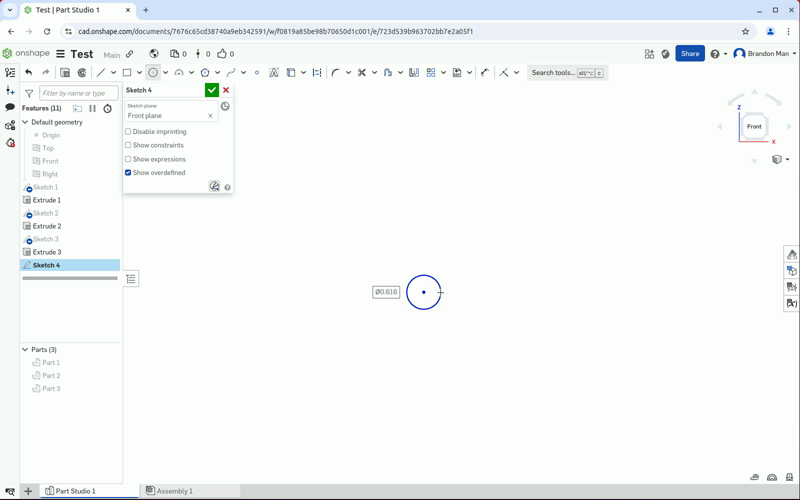
scroll(-6)
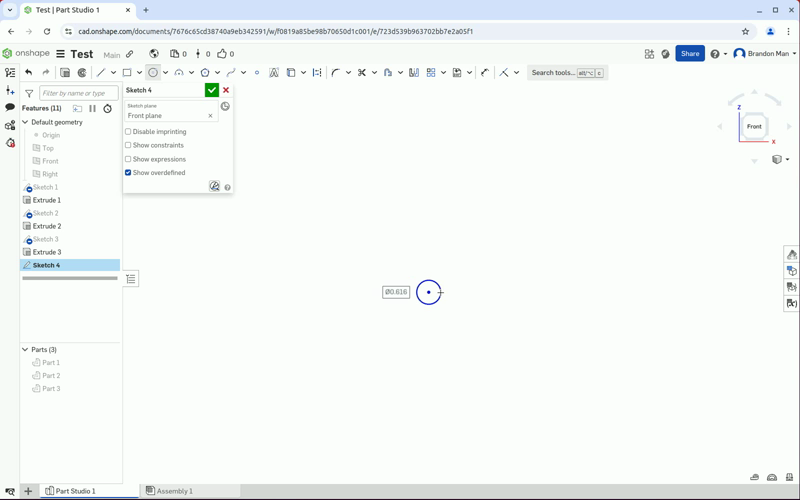
scroll(-6)
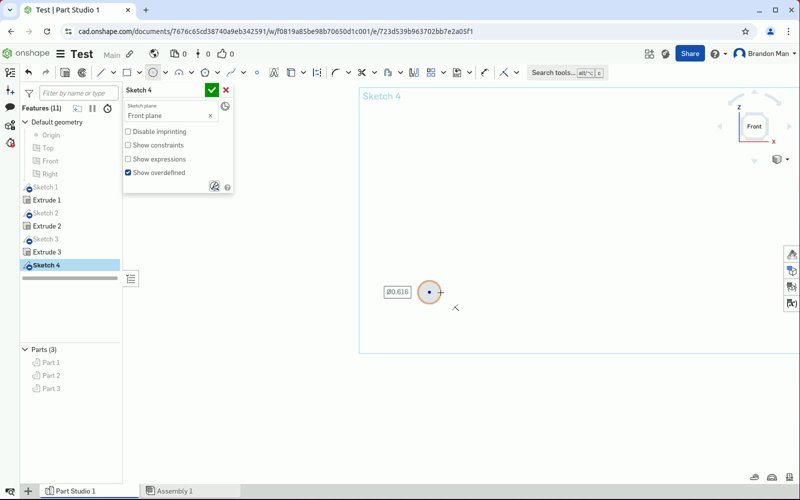
scroll(-6)
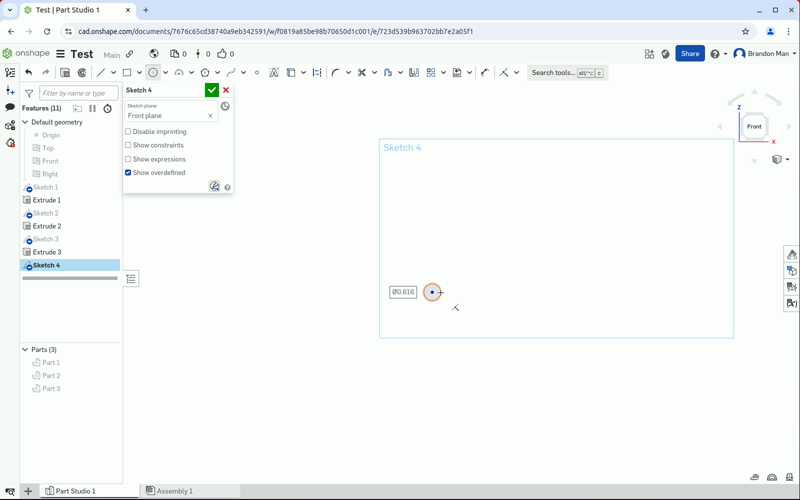
scroll(-6)
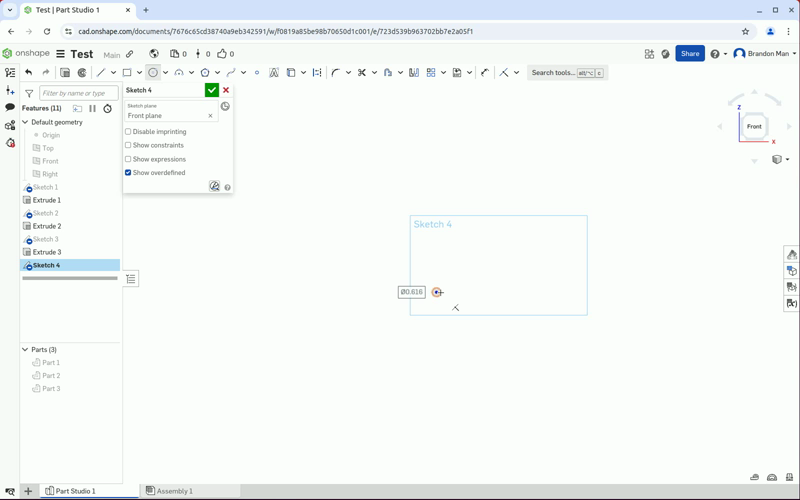
scroll(-6)
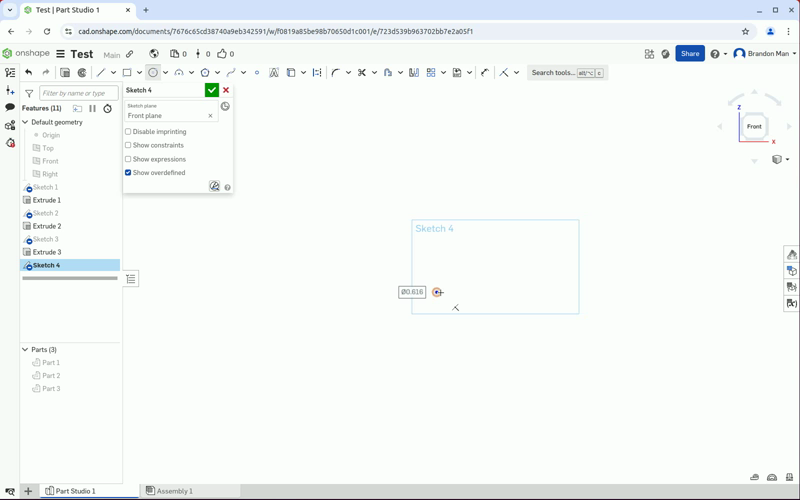
scroll(-6)
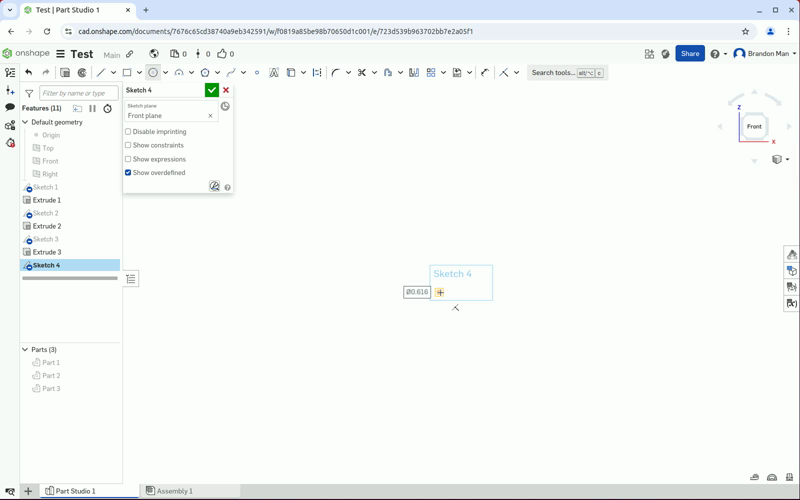
key(esc)
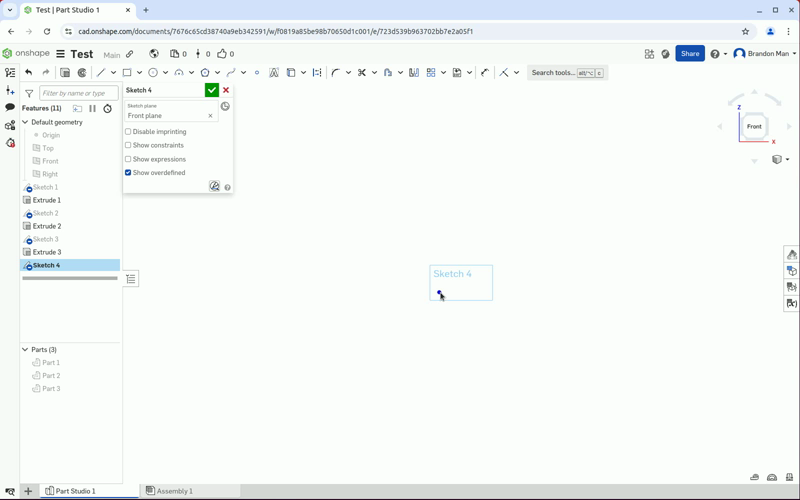
mouse_move(440, 292)
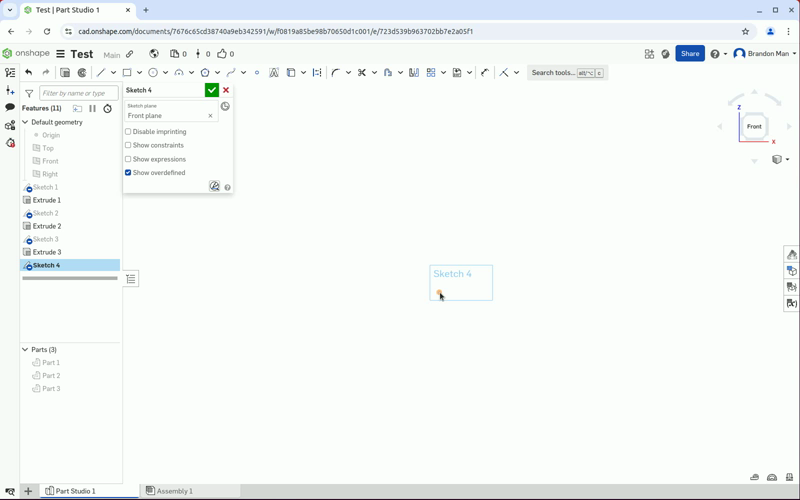
scroll(6)
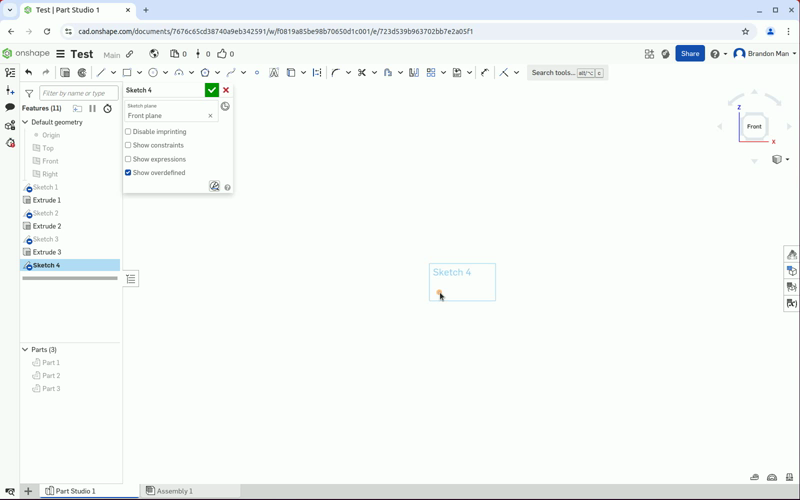
scroll(6)
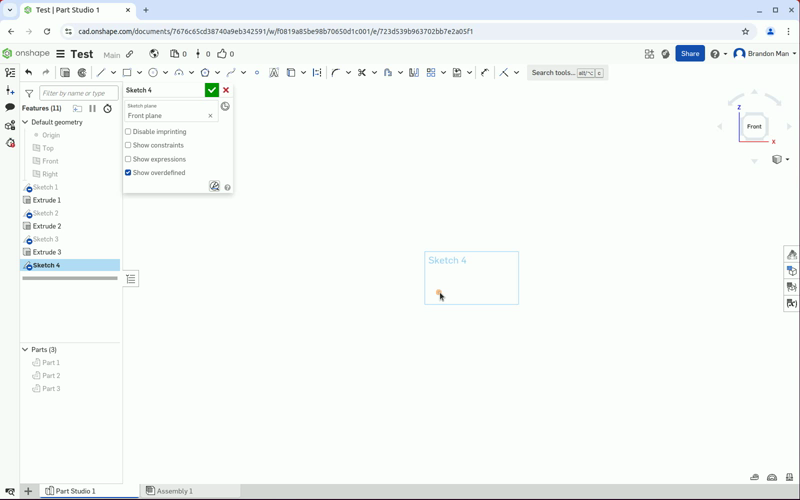
scroll(6)
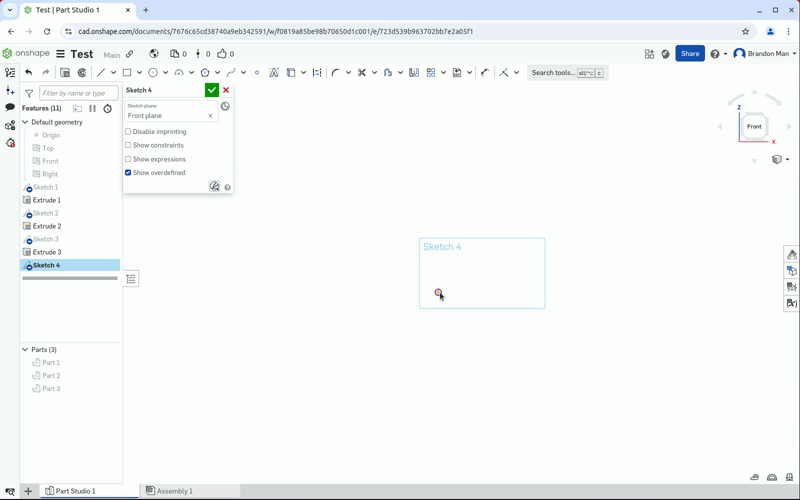
scroll(6)
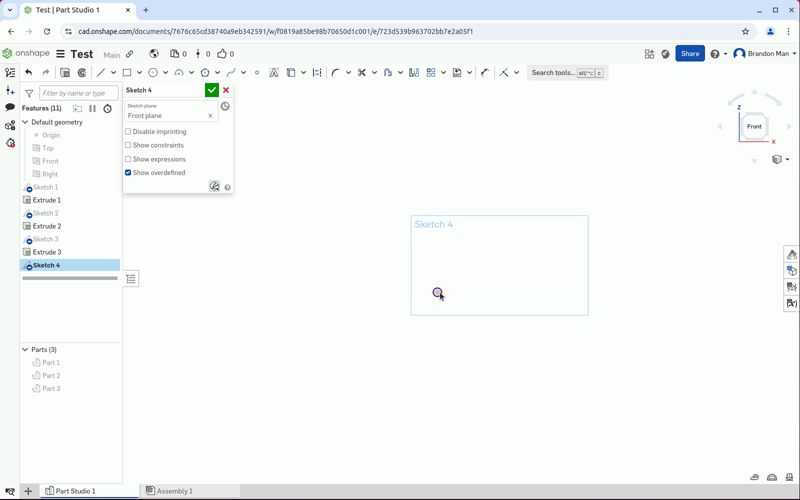
scroll(6)
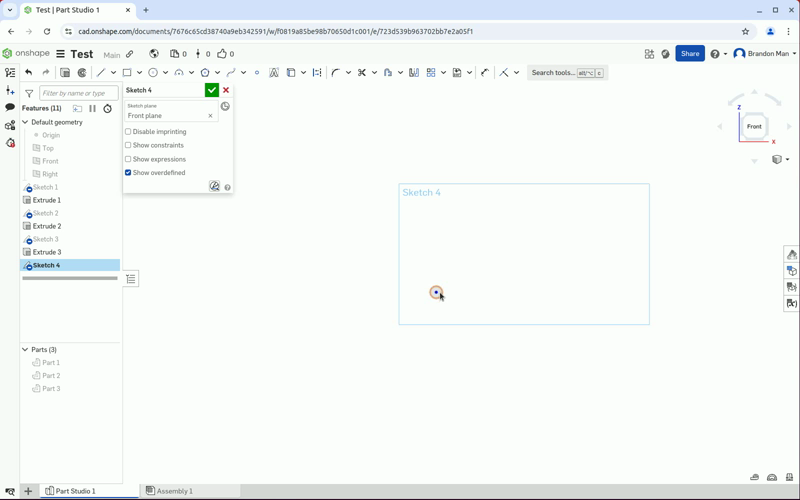
scroll(6)
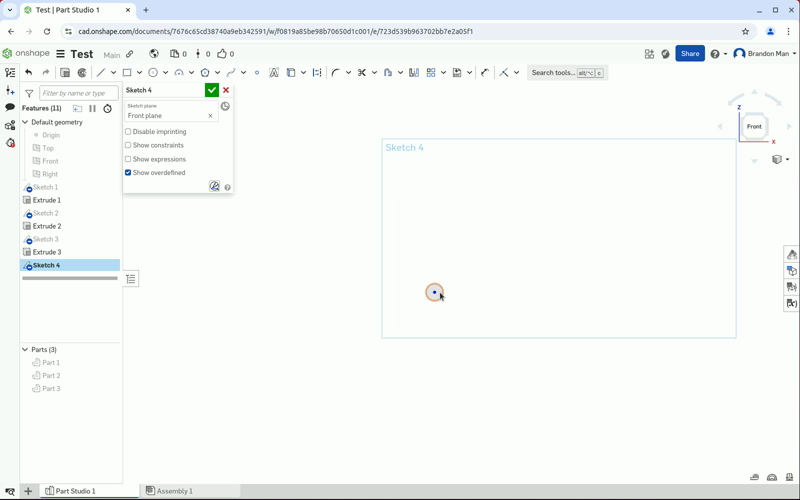
scroll(6)
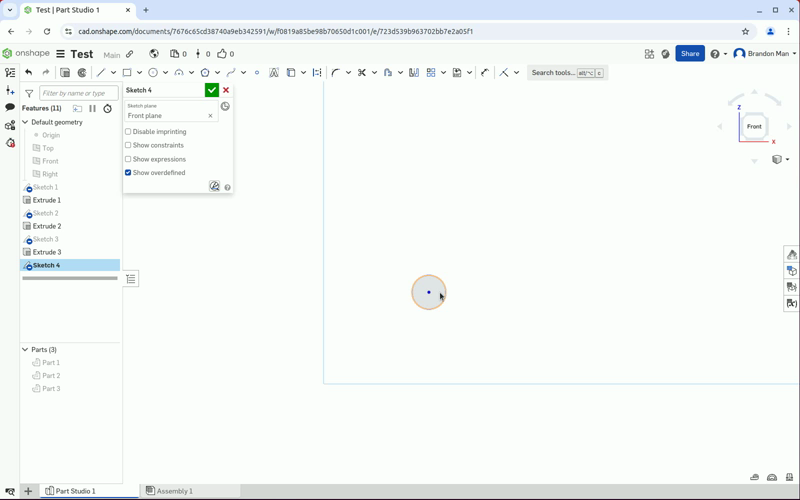
click(440, 292)
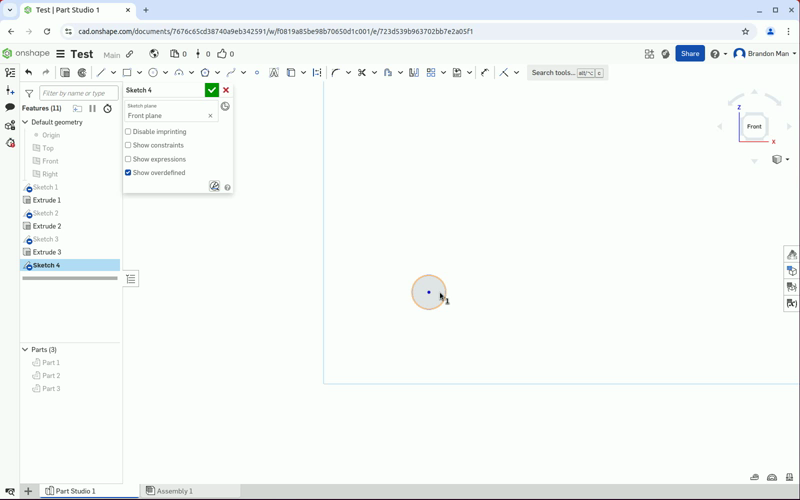
scroll(-6)
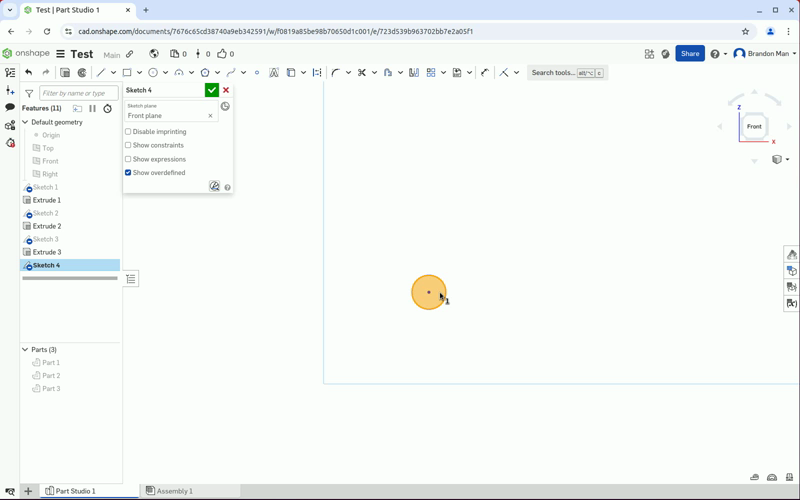
scroll(-6)
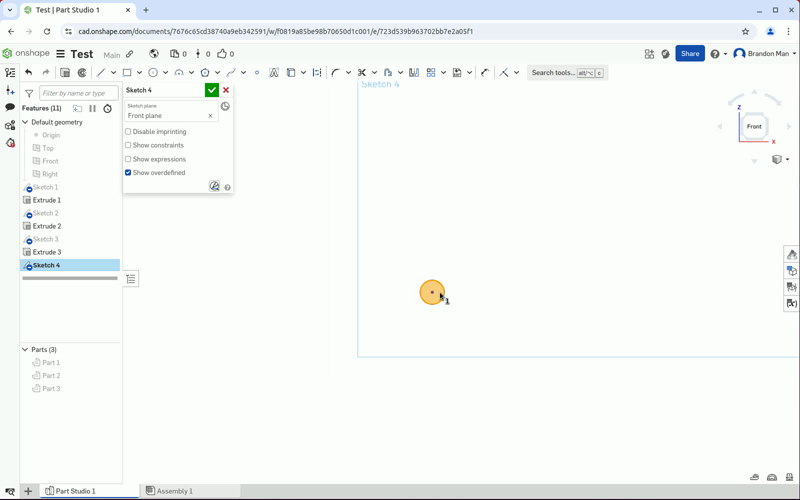
scroll(-6)
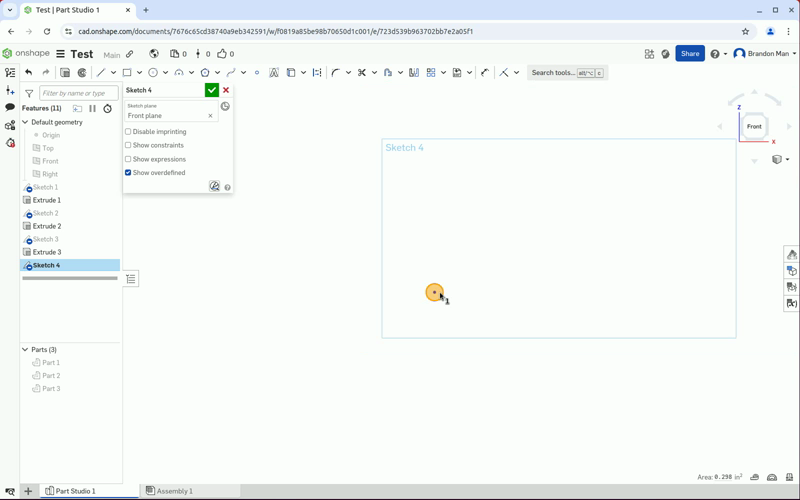
scroll(-6)
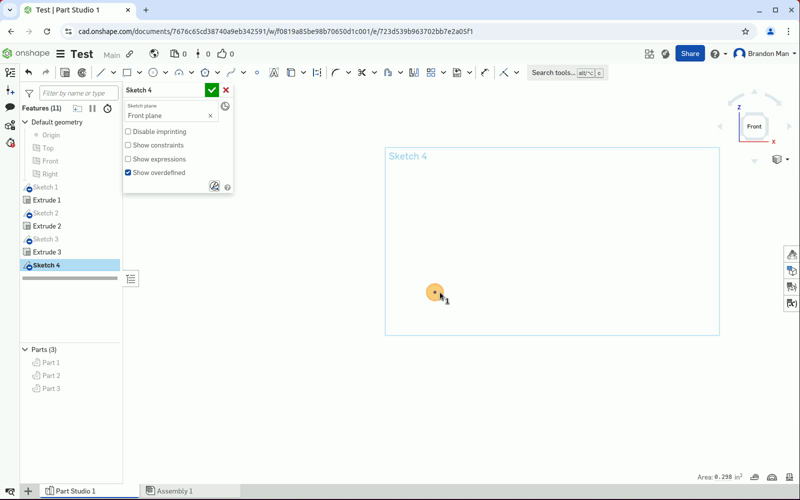
scroll(-6)
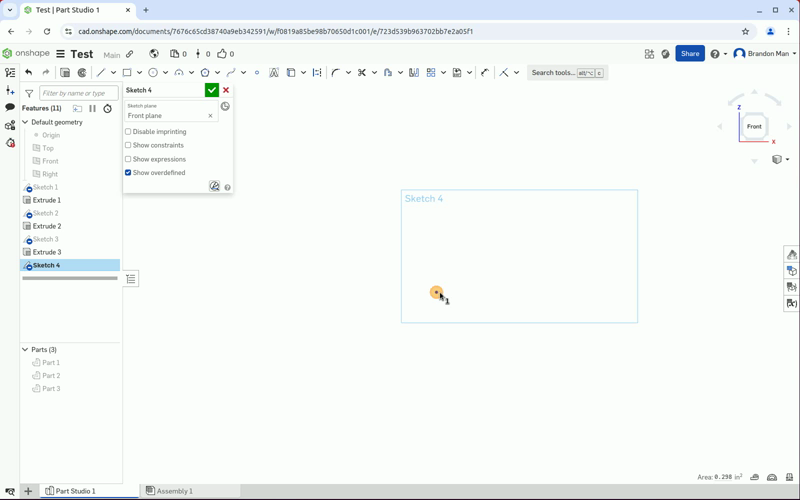
scroll(-6)
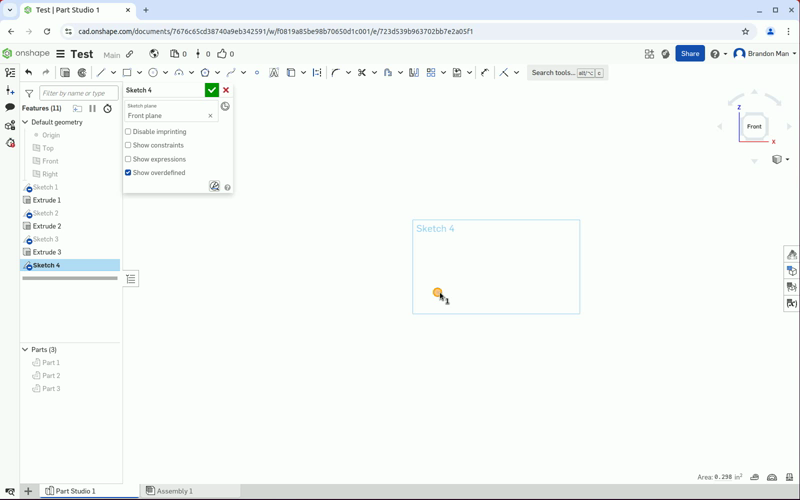
scroll(-6)
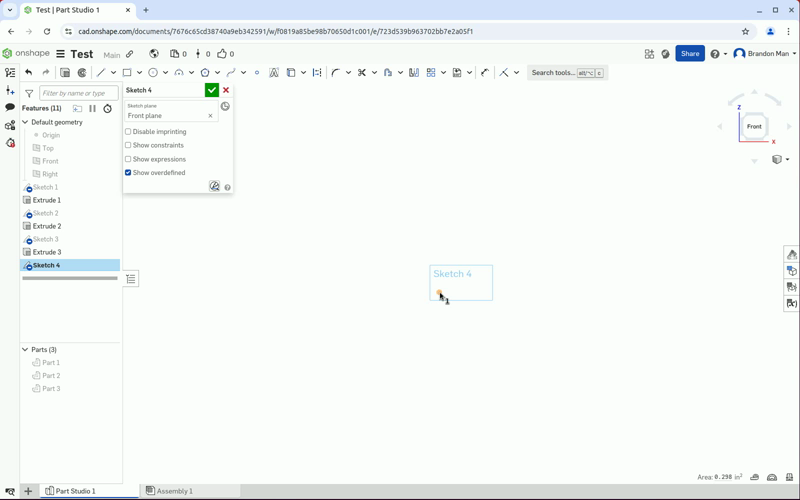
mouse_move(73, 352)
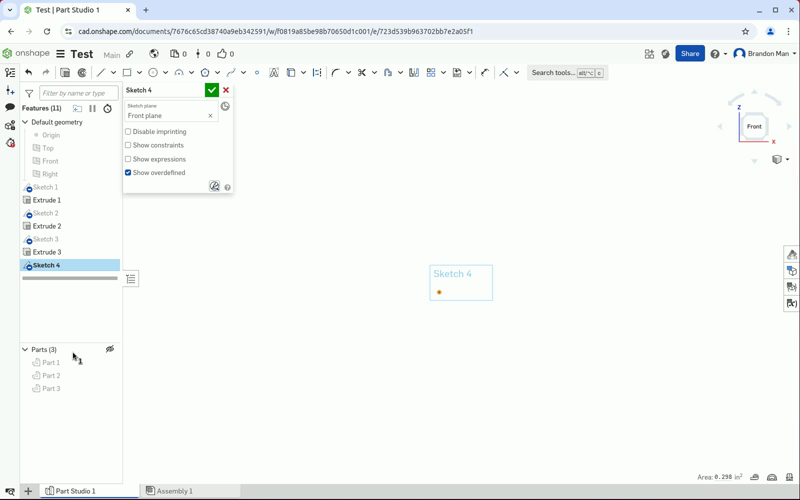
key(shift+y)
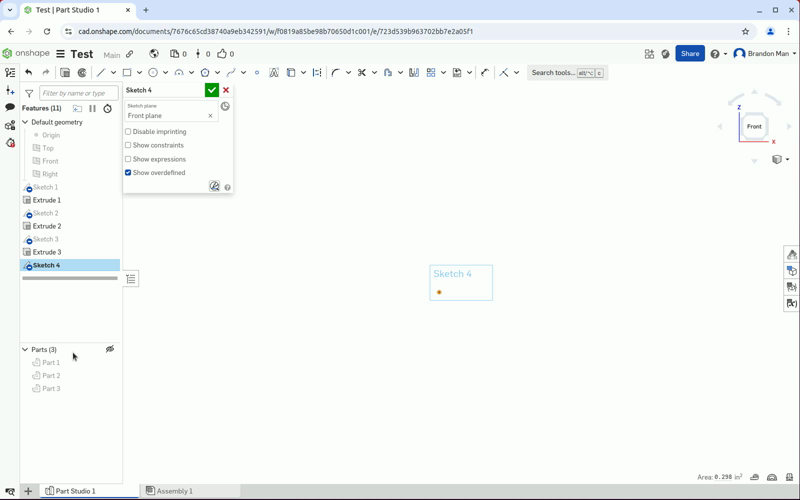
key(shift+e)
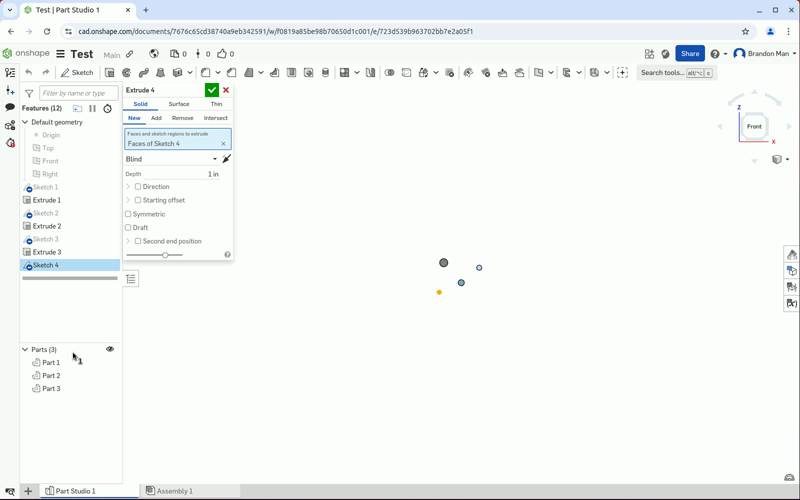
mouse_move(143, 106)
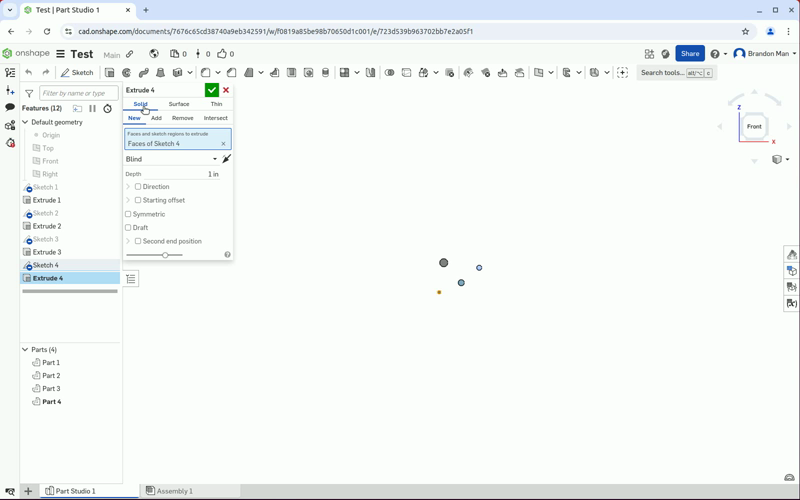
click(143, 106)
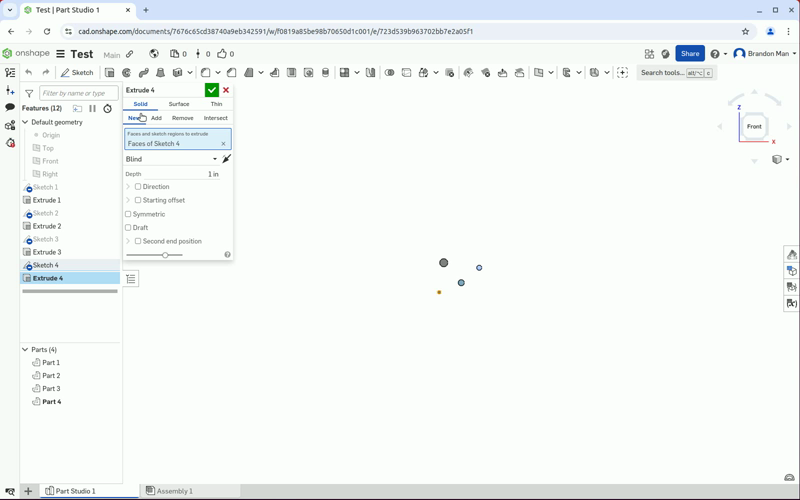
mouse_move(137, 120)
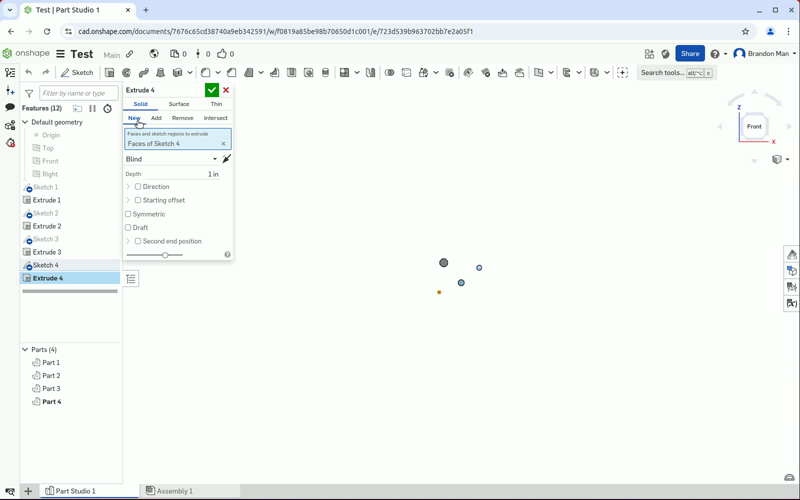
click(137, 120)
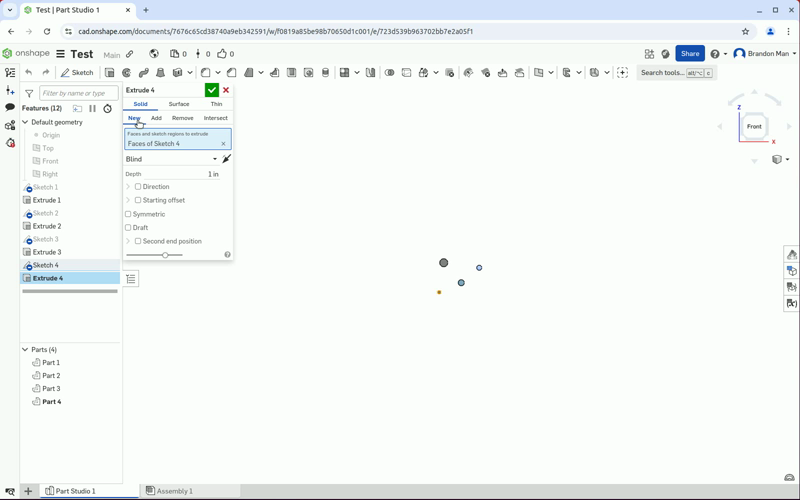
key(tab, 4)
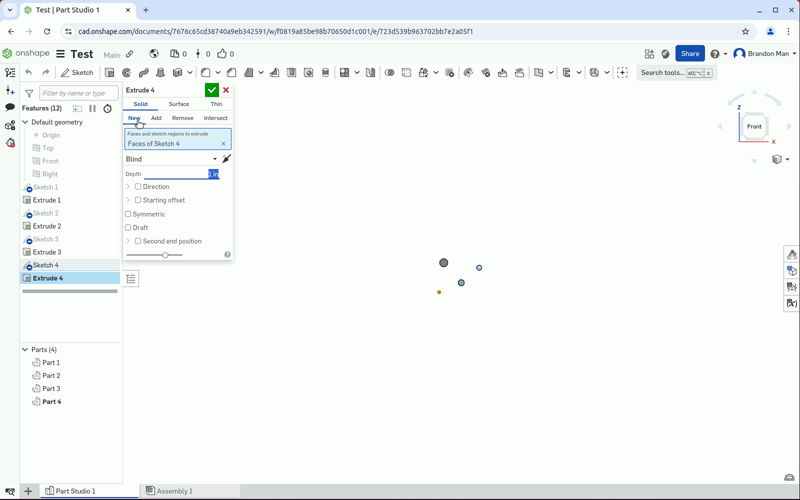
text(-1.444)
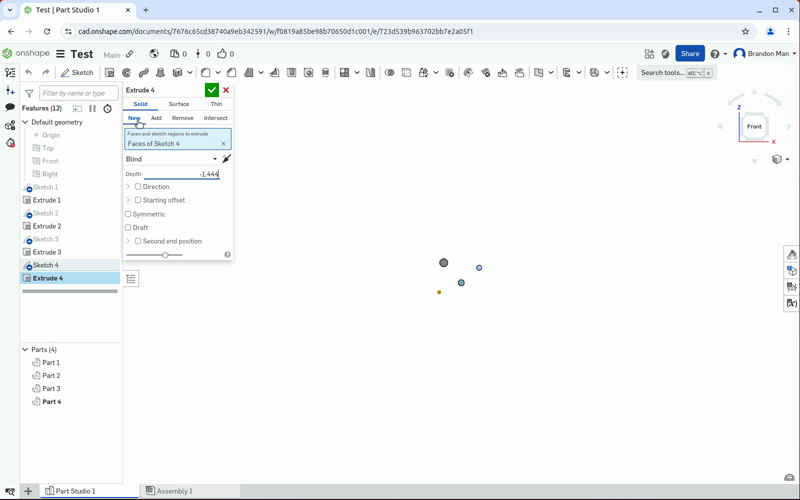
key(enter)
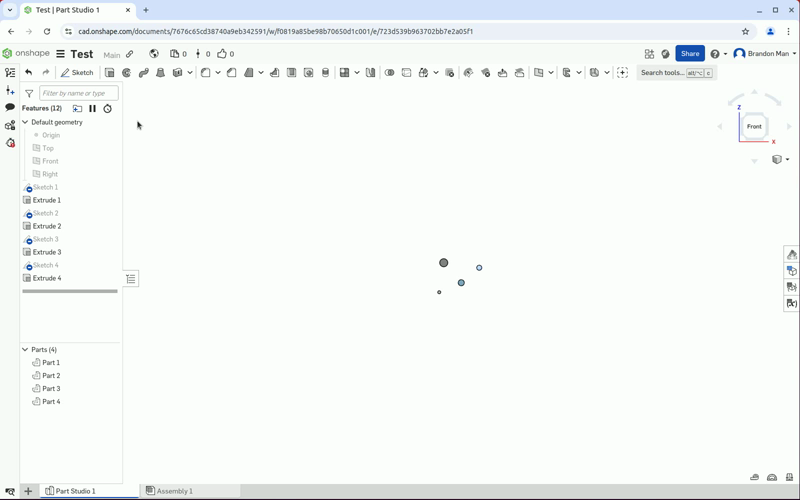
key(shift+h)
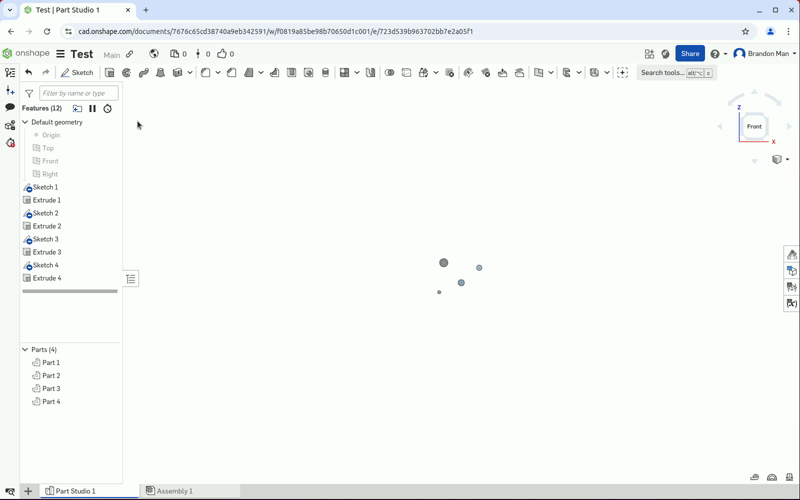
key(shift+h)
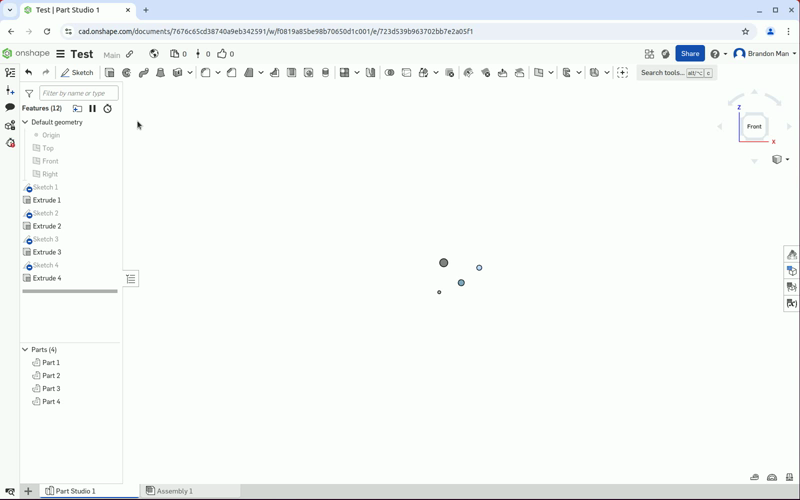
mouse_move(73, 189)
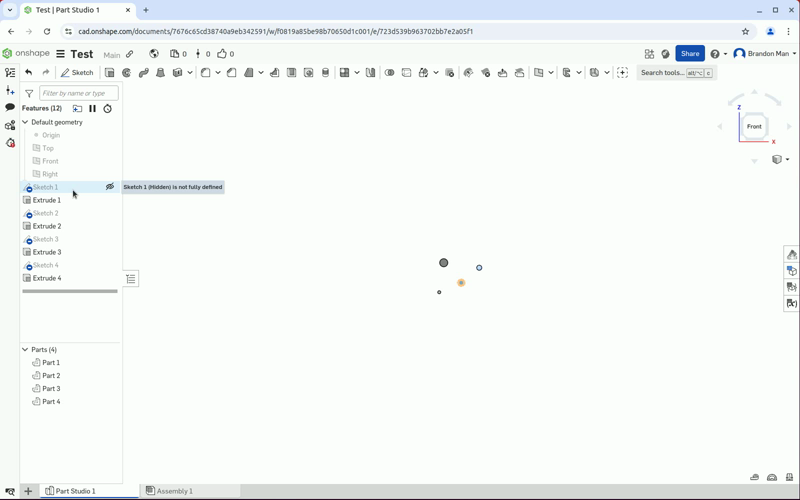
click(73, 189)
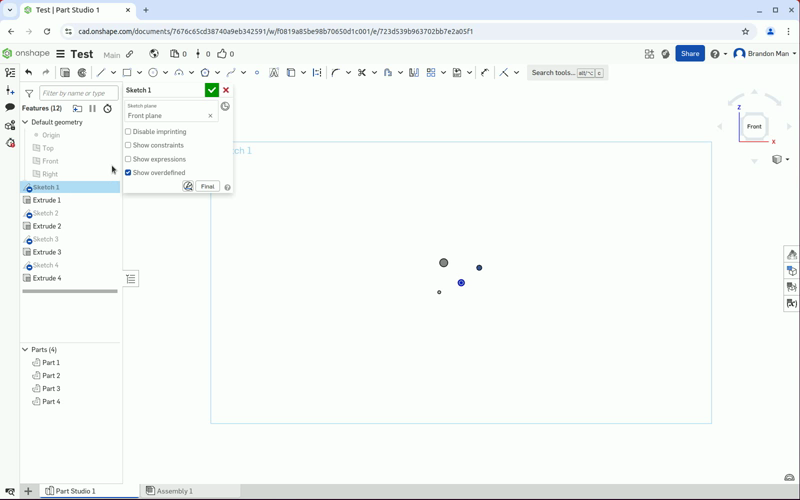
mouse_move(229, 92)
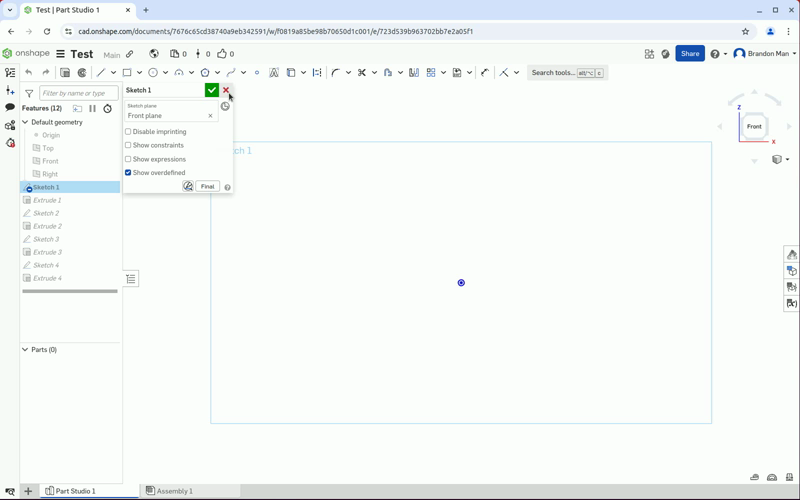
click(229, 92)
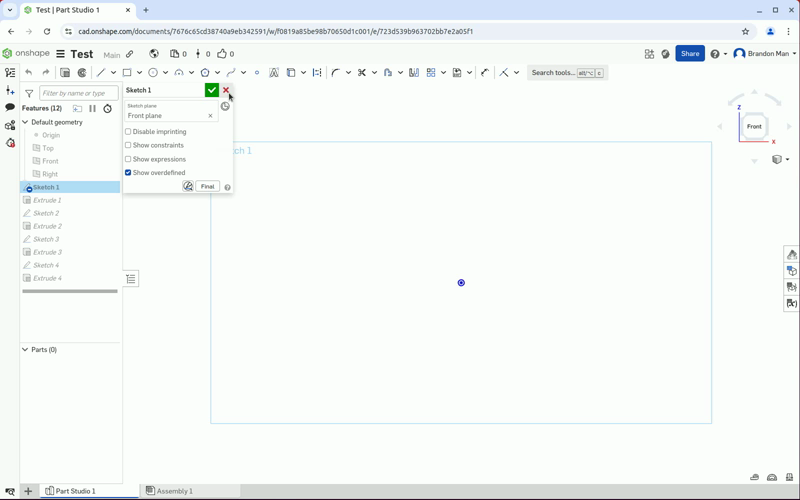
key(shift+s)
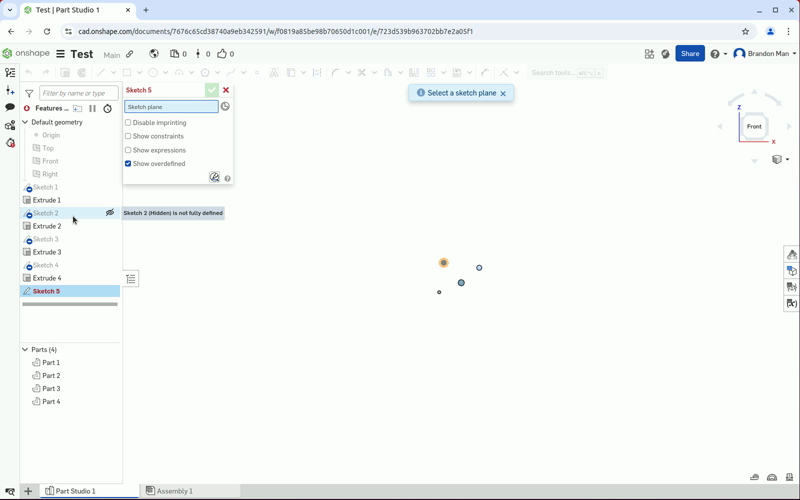
scroll(3)
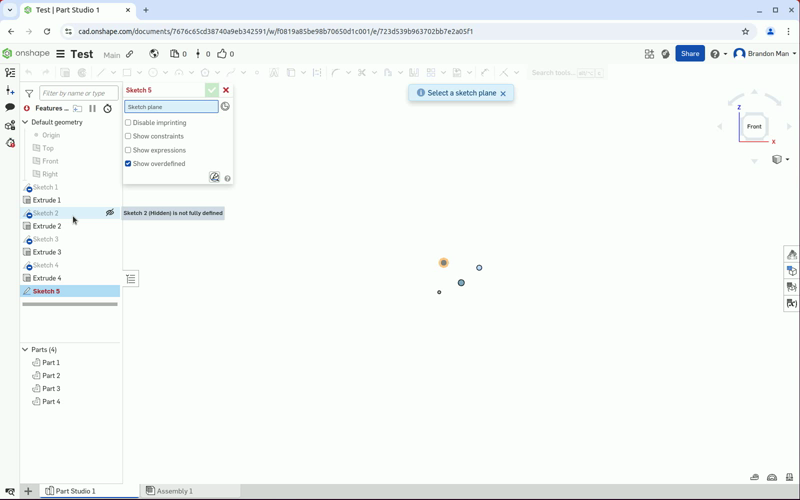
mouse_move(73, 163)
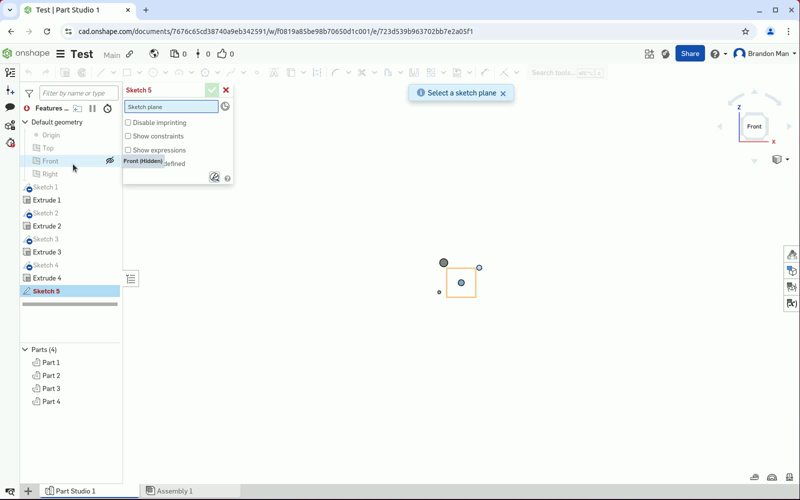
click(73, 163)
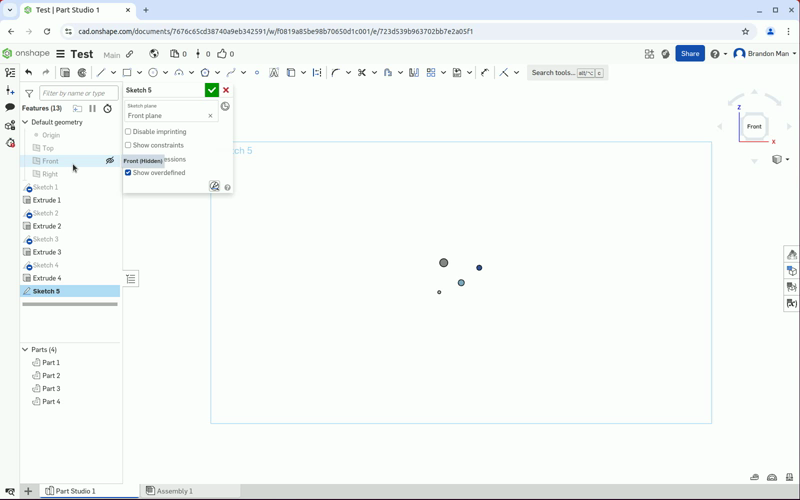
mouse_move(73, 352)
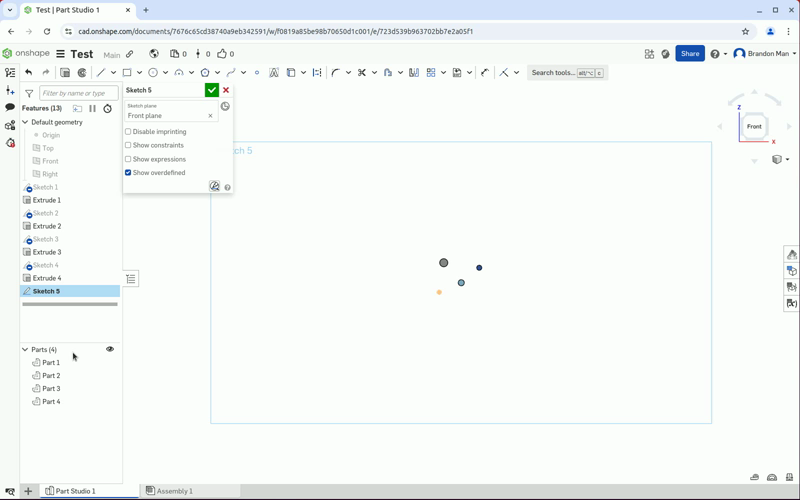
key(y)
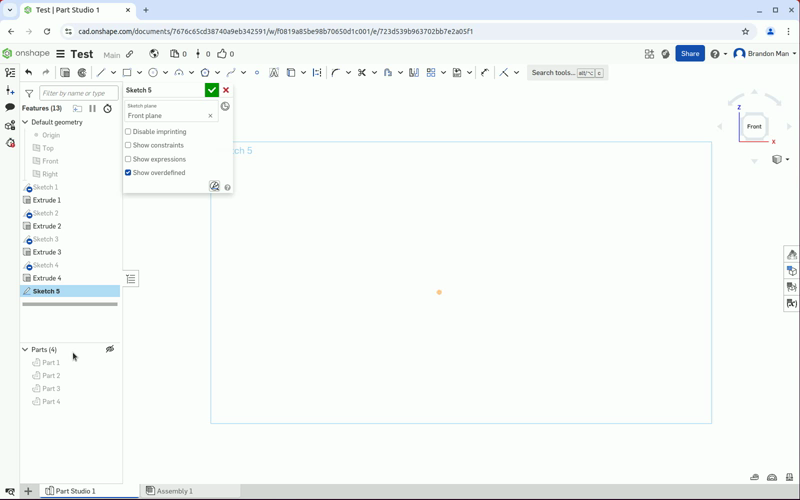
key(c)
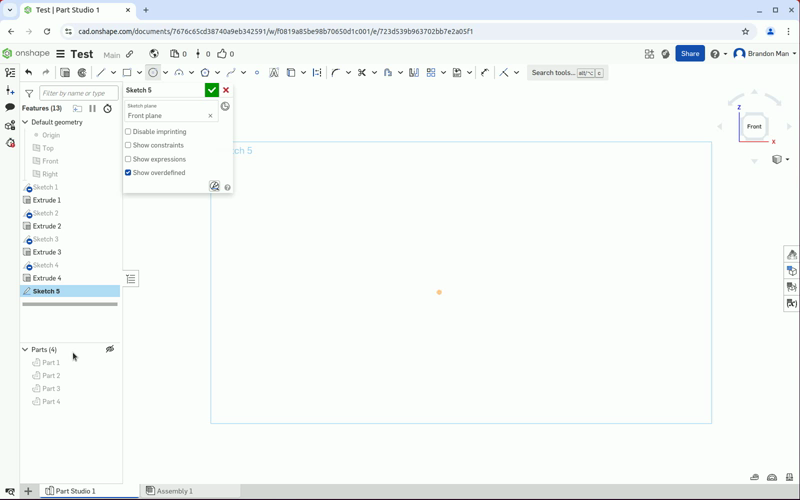
key_down(shift)
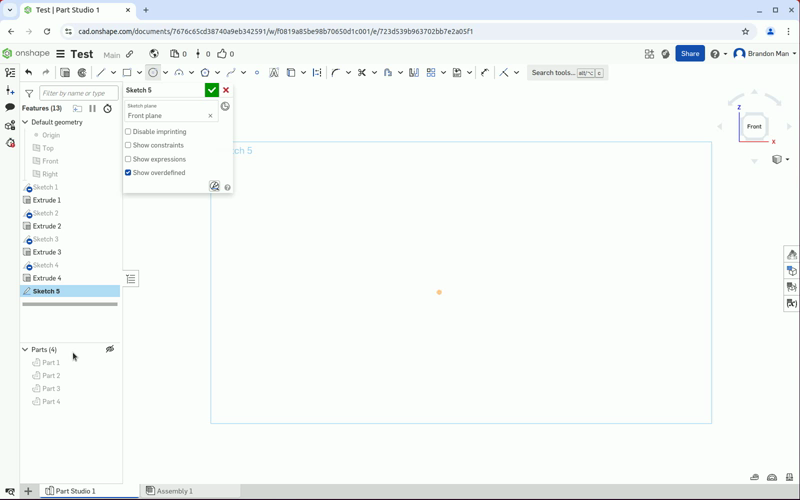
mouse_move(475, 294)
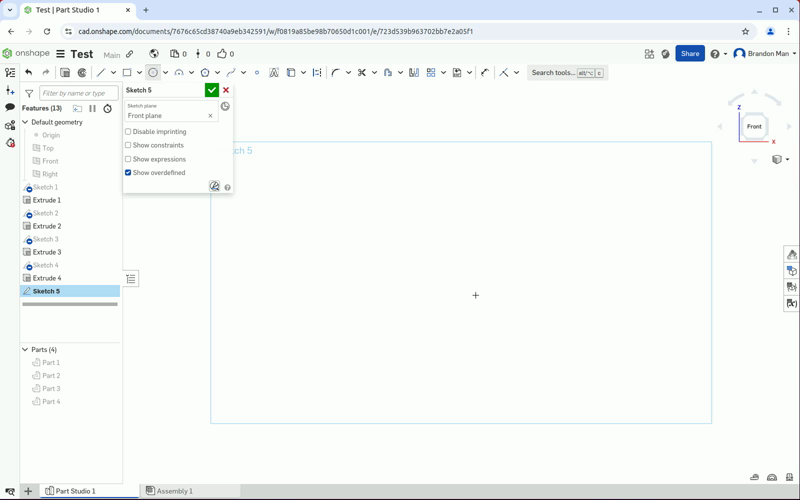
click(475, 294)
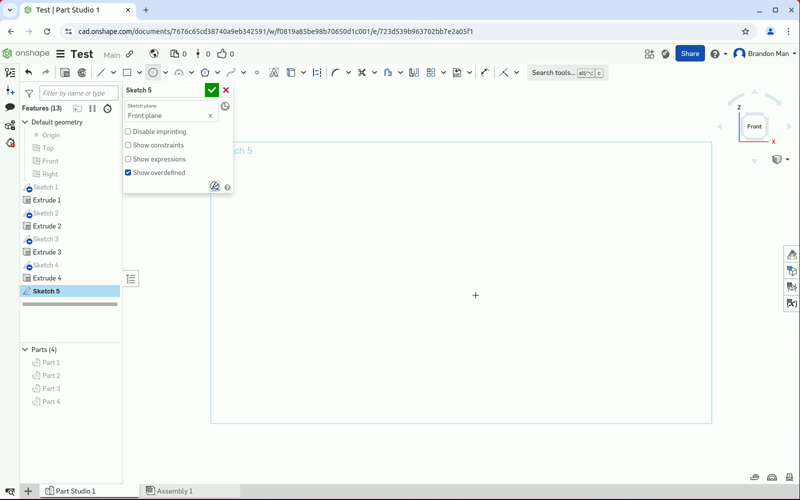
key_up(shift)
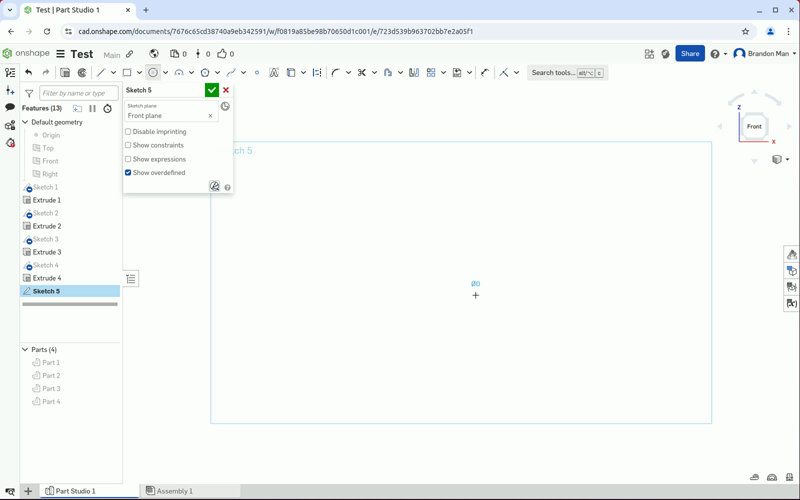
mouse_move(479, 294)
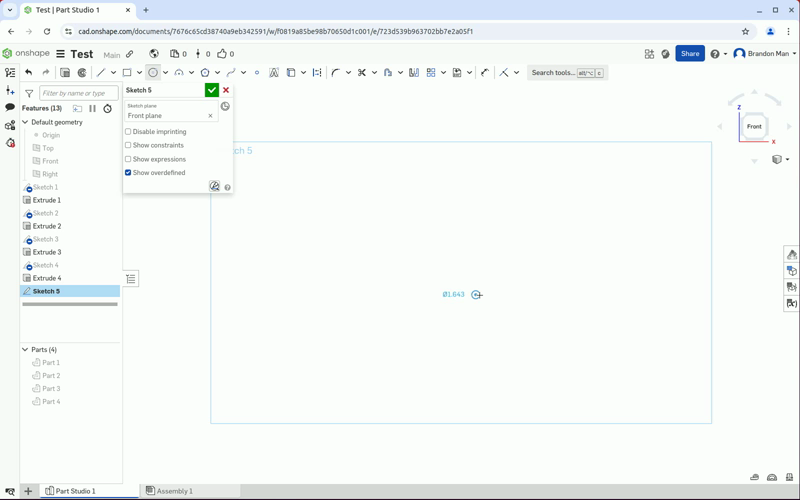
click(479, 294)
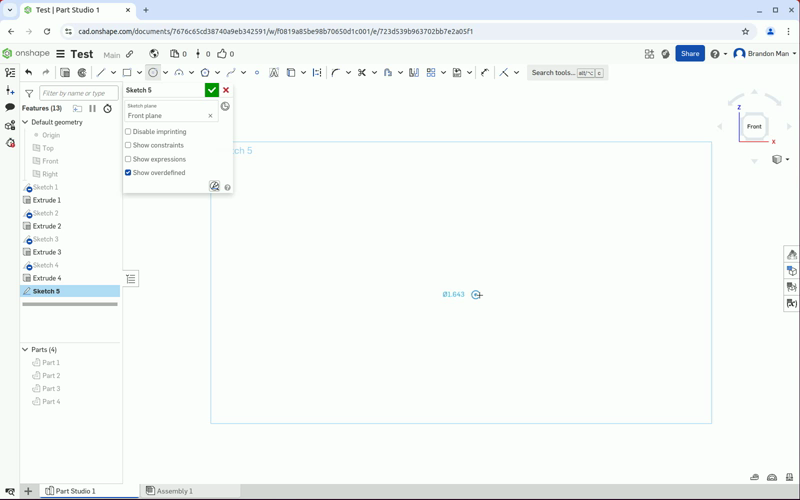
key(esc)
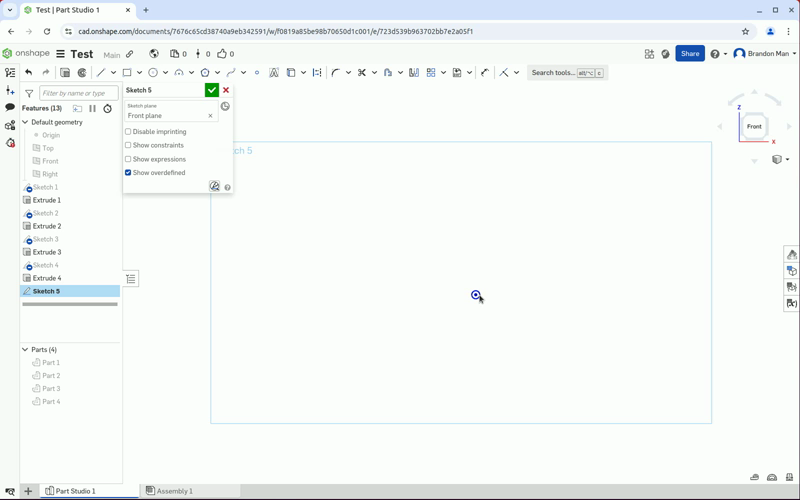
mouse_move(474, 290)
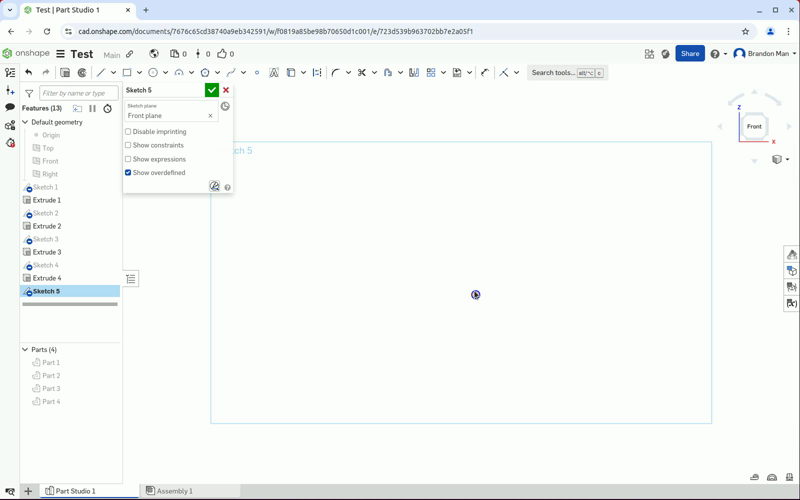
scroll(6)
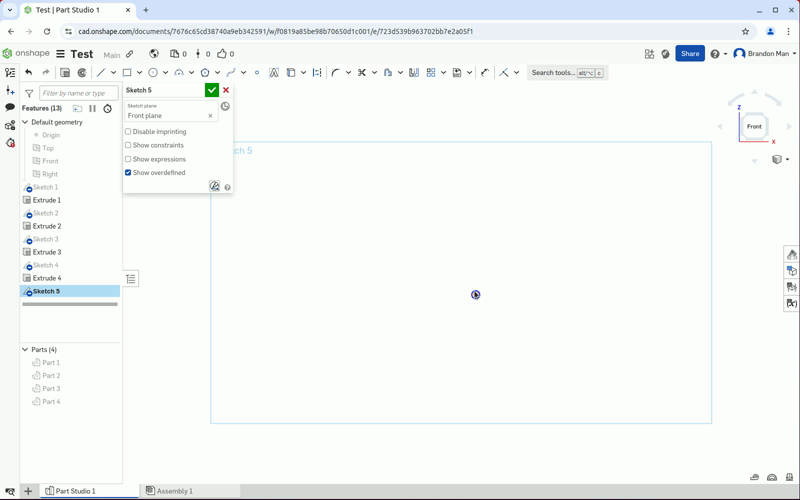
scroll(6)
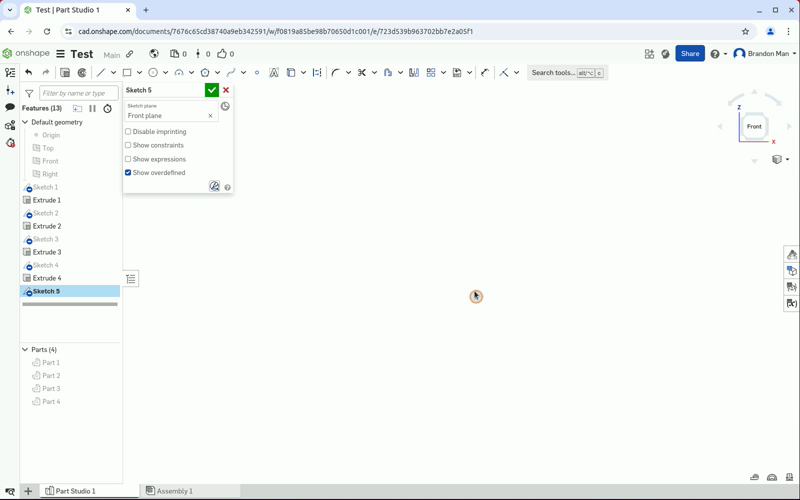
scroll(6)
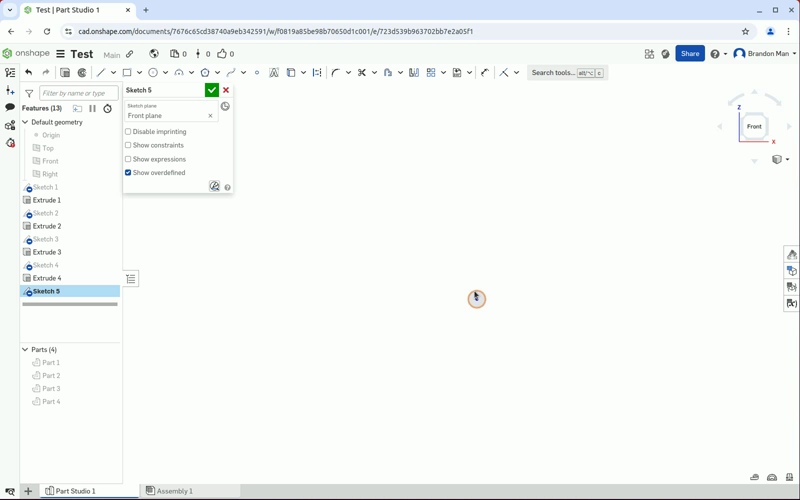
scroll(6)
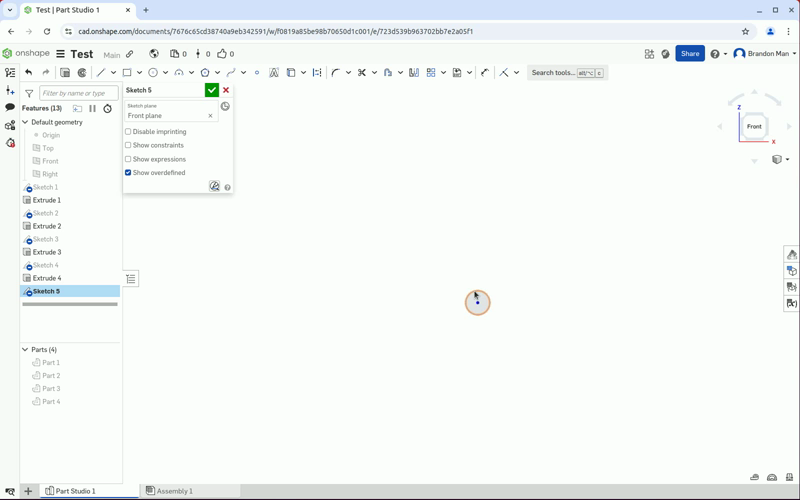
scroll(6)
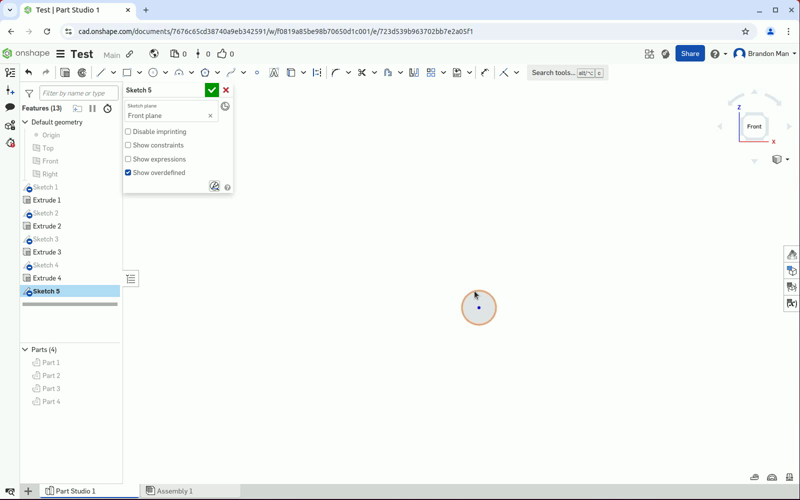
scroll(6)
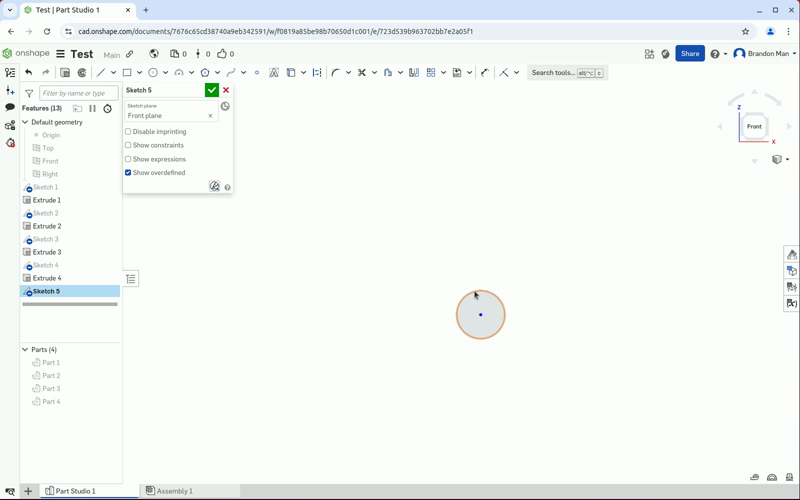
scroll(6)
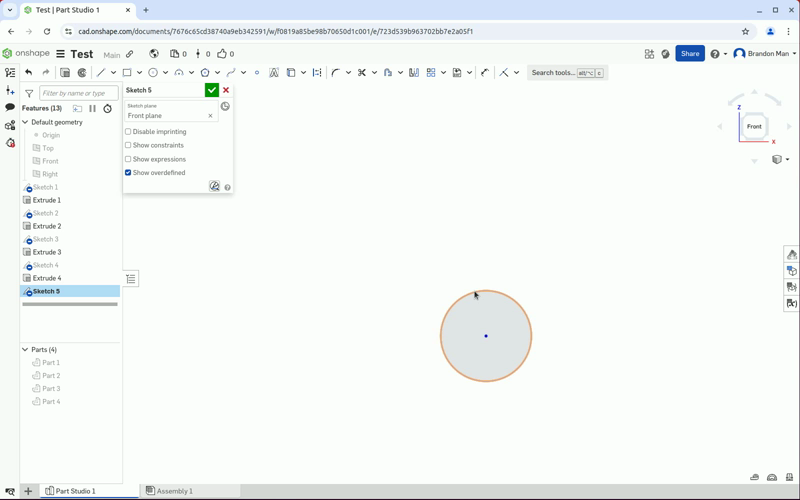
click(474, 290)
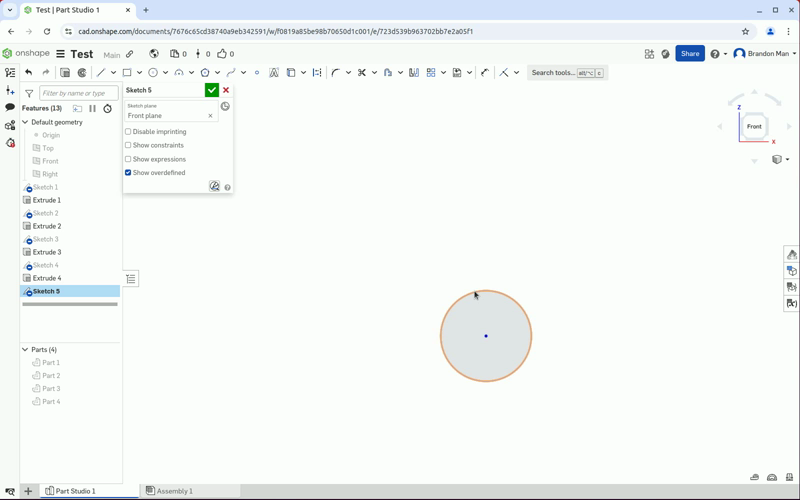
scroll(-6)
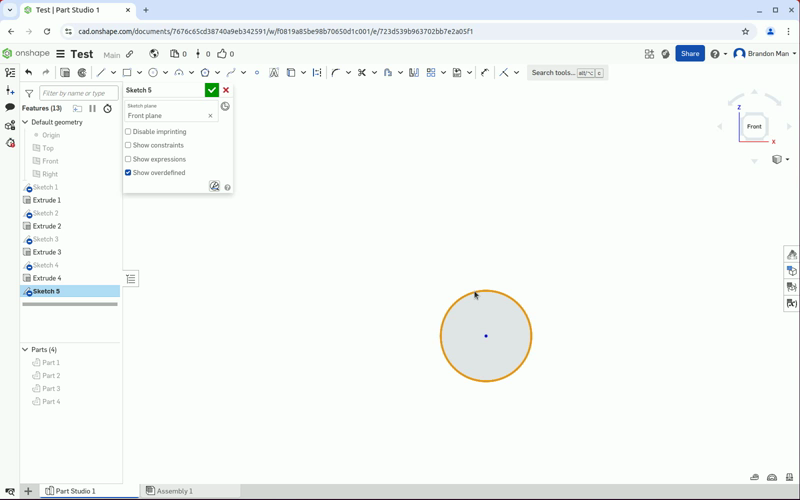
scroll(-6)
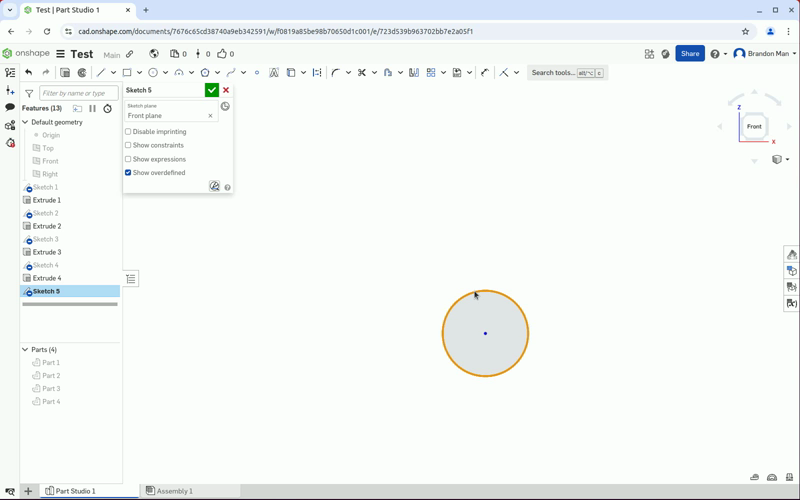
scroll(-6)
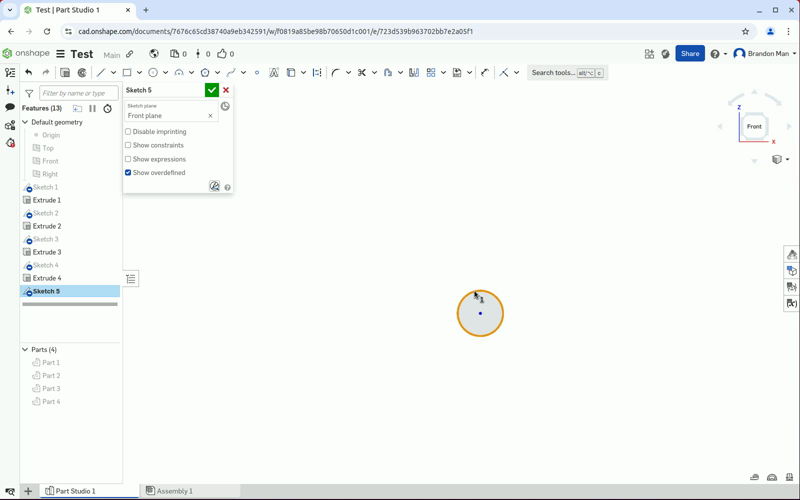
scroll(-6)
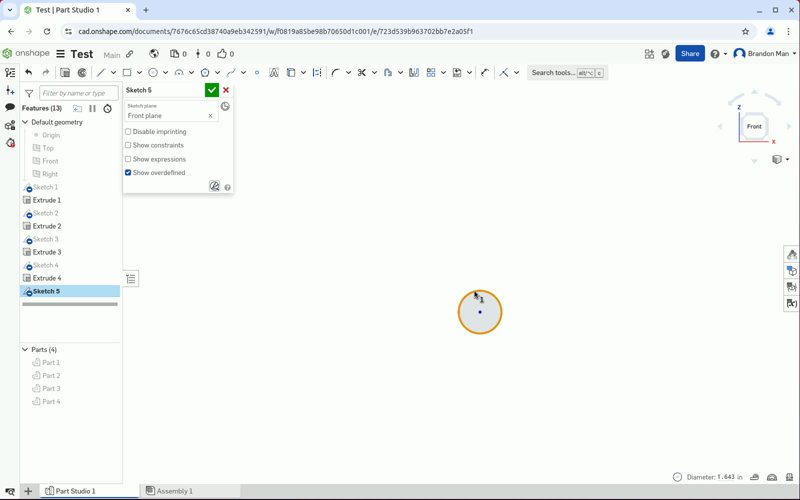
scroll(-6)
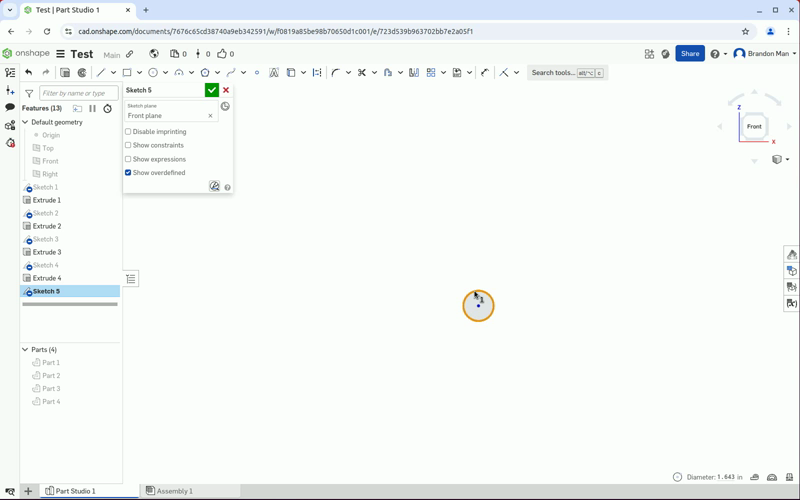
scroll(-6)
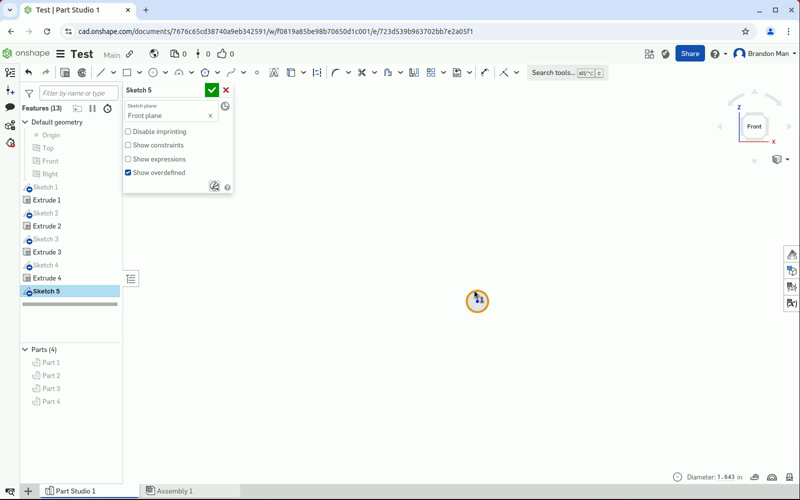
scroll(-6)
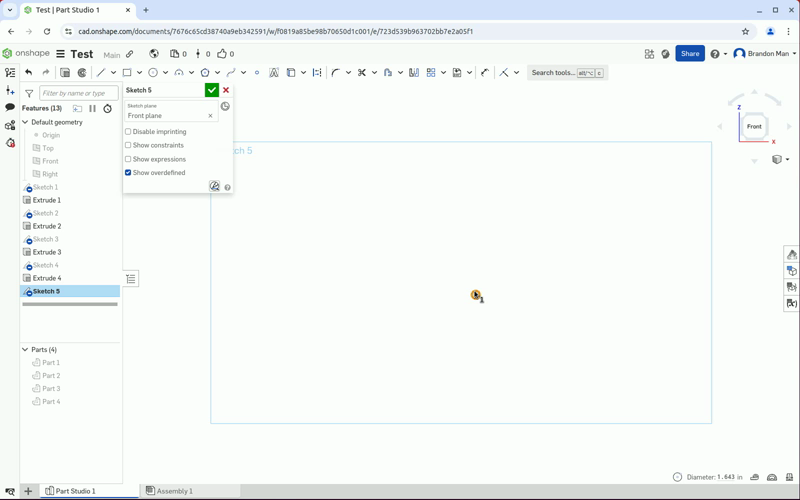
mouse_move(73, 352)
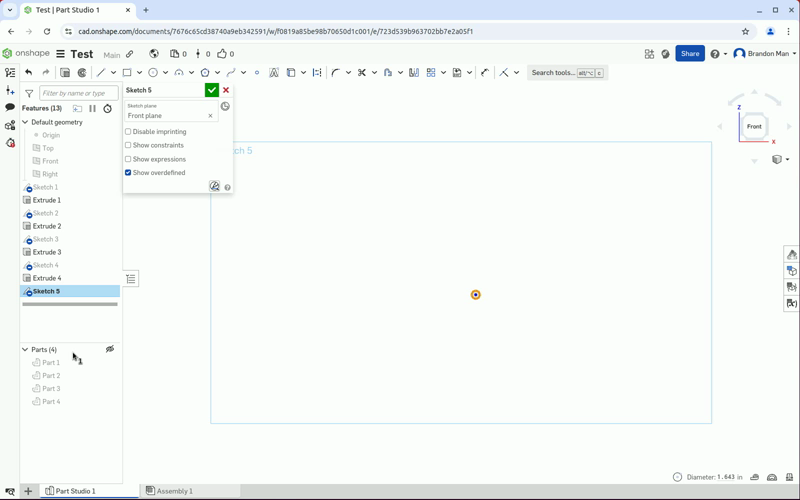
key(shift+y)
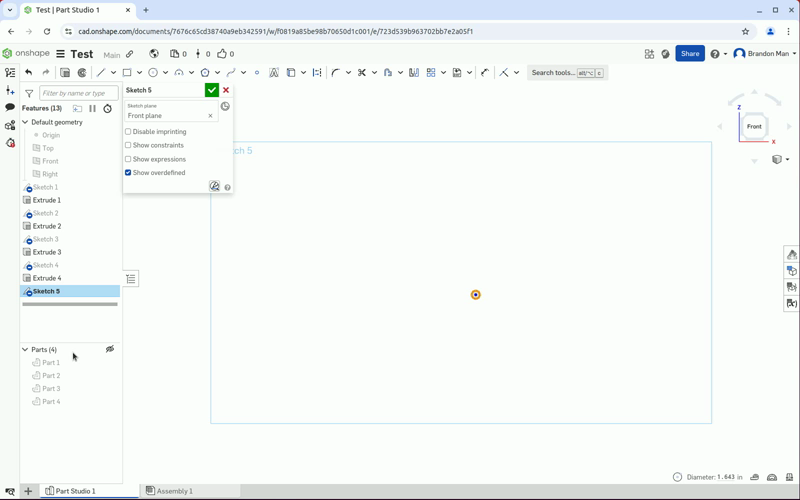
key(shift+e)
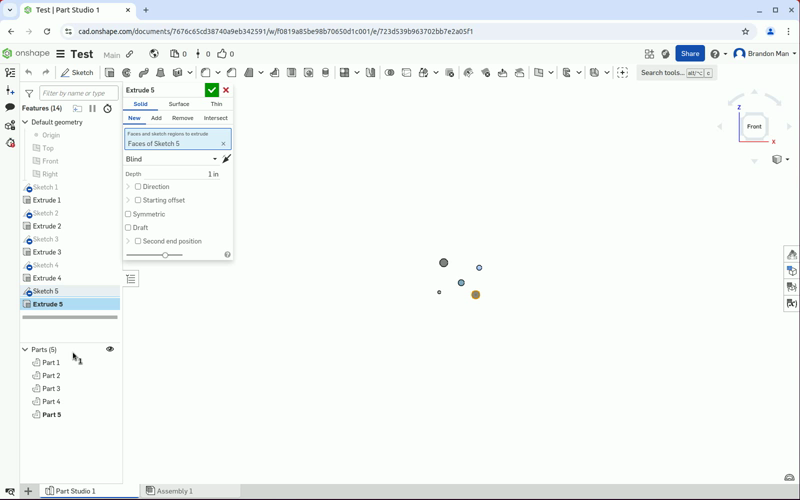
mouse_move(143, 106)
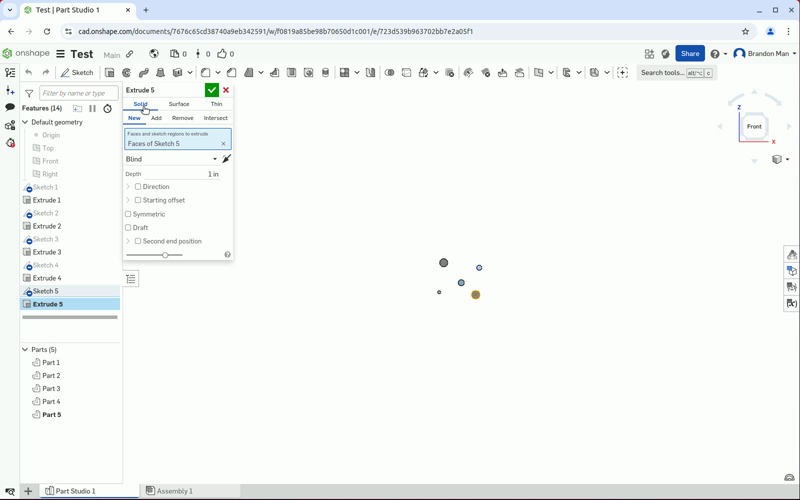
click(143, 106)
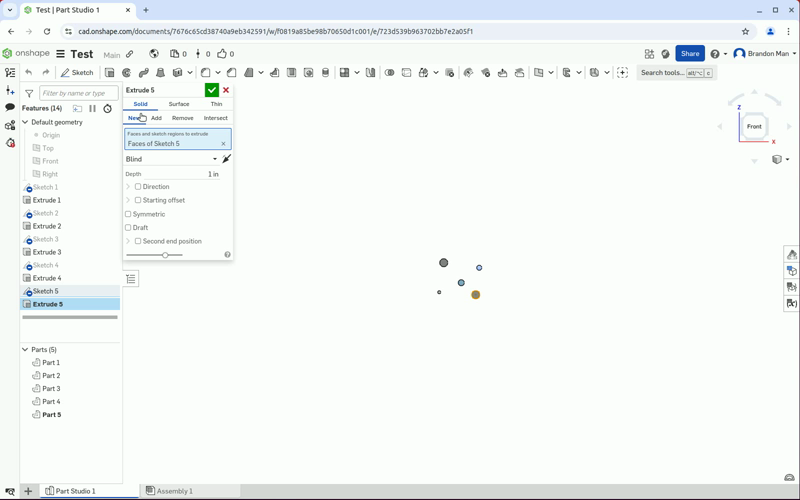
mouse_move(137, 120)
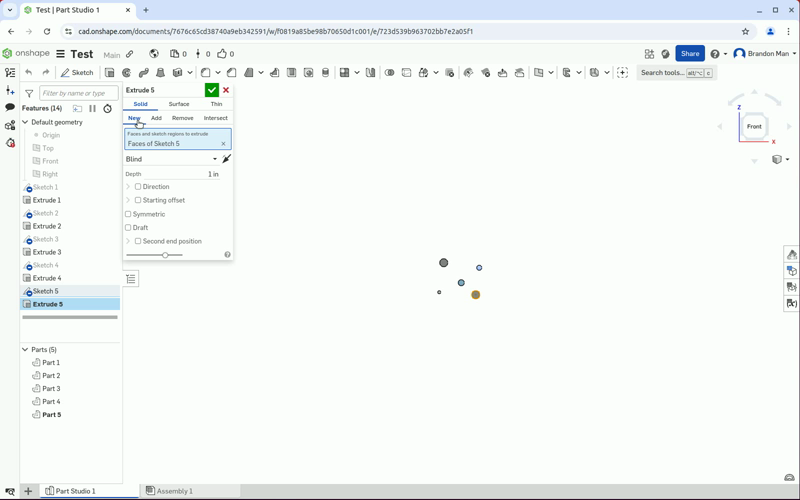
click(137, 120)
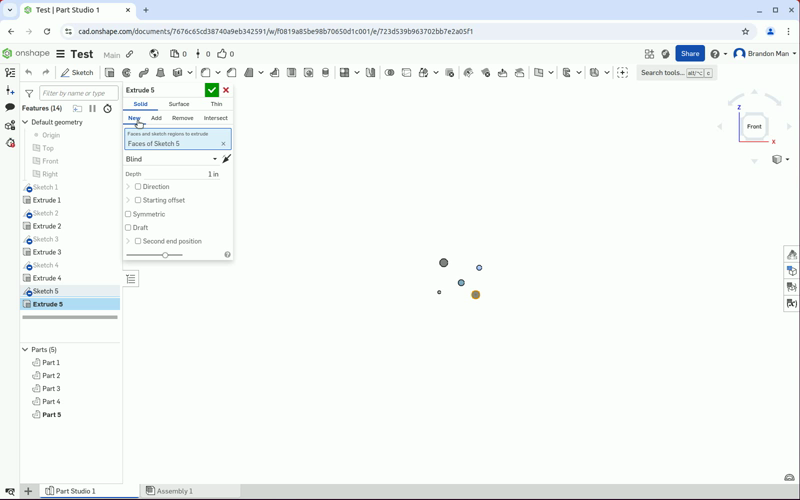
key(tab, 4)
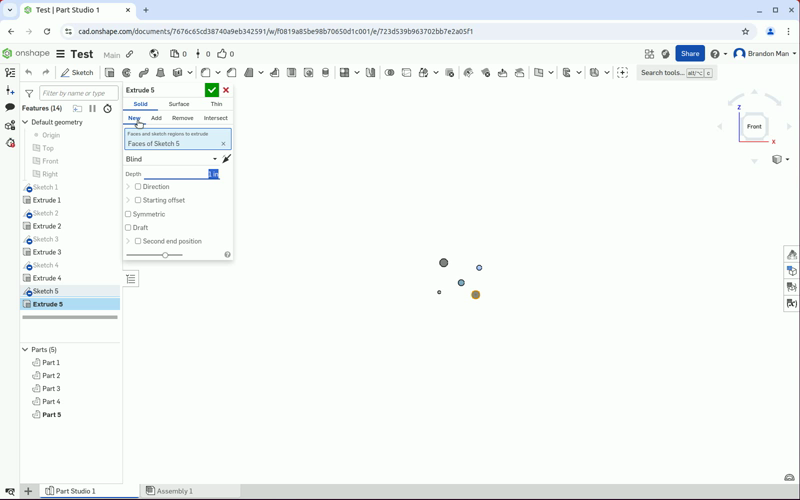
text(-8.184)
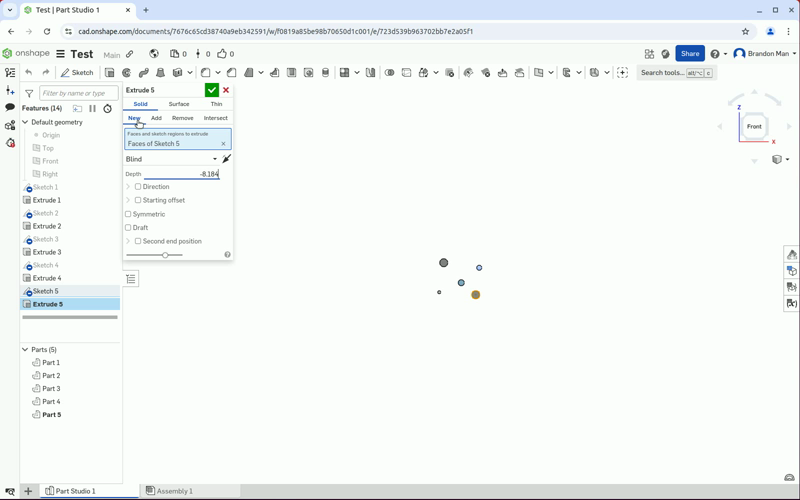
key(enter)
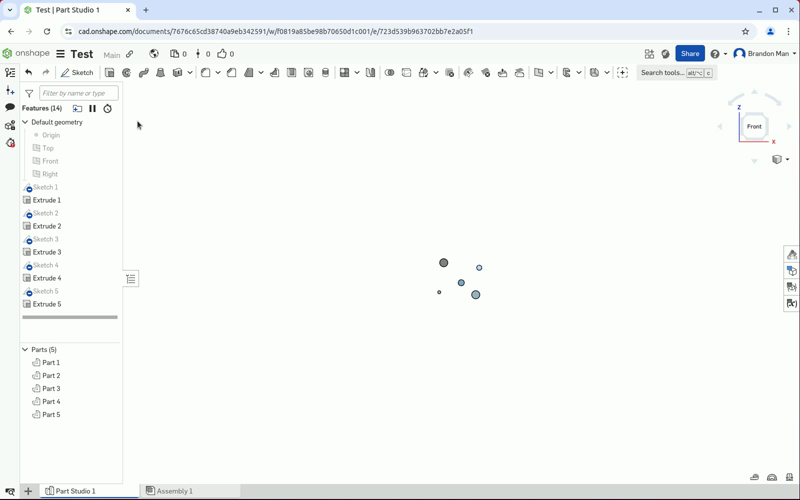
key(shift+h)
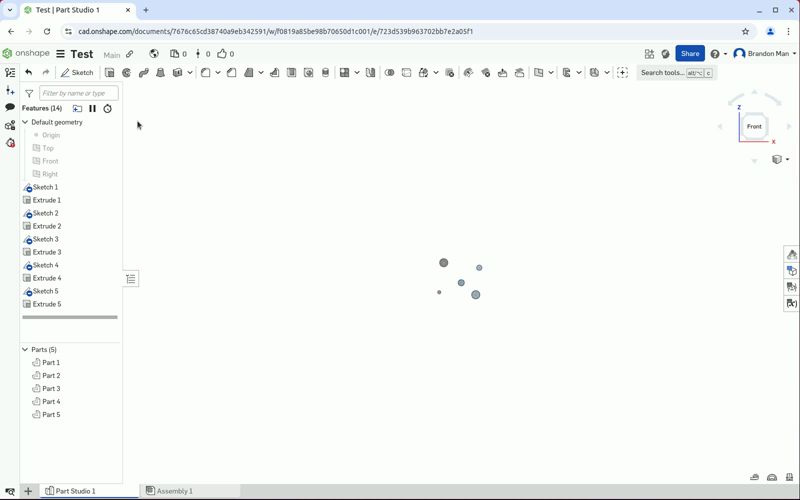
key(shift+h)
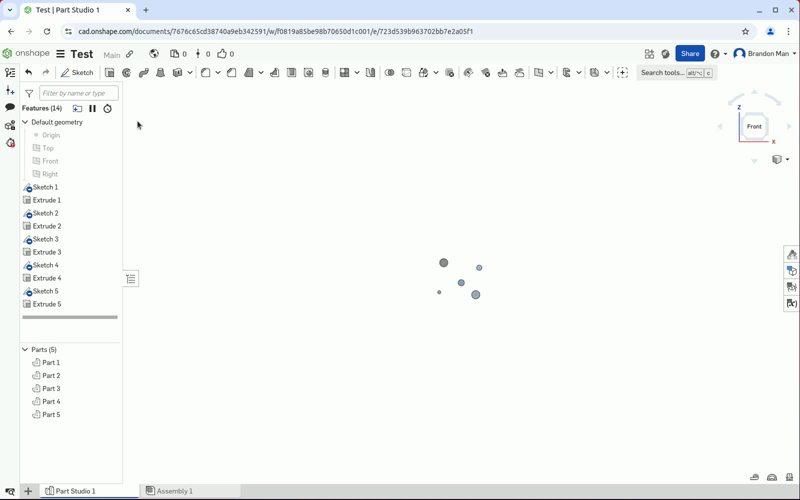
key(shift+7)
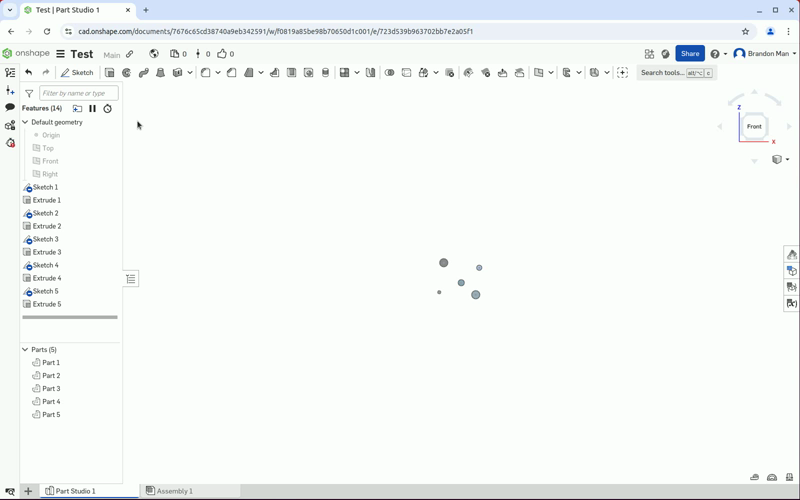
key(left, 2)
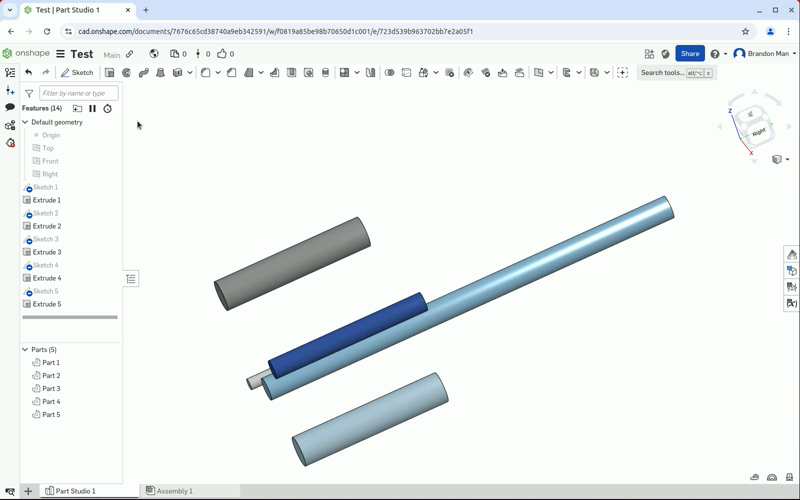
key(down, 2)
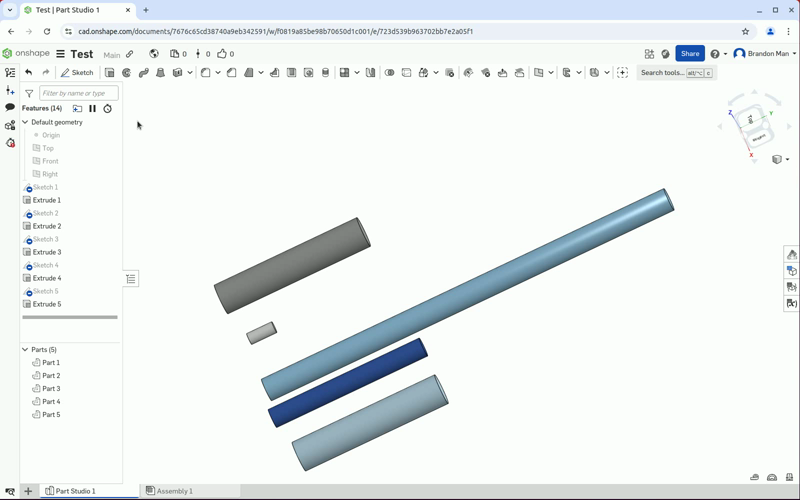
key(up, 2)
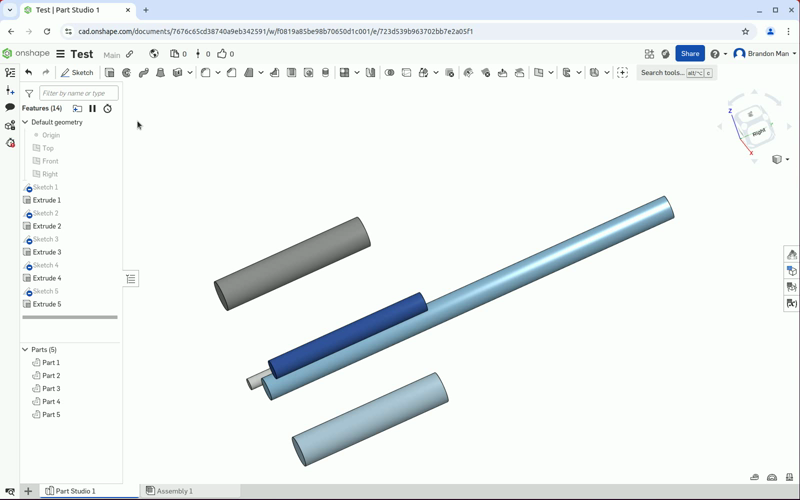
key(right, 2)
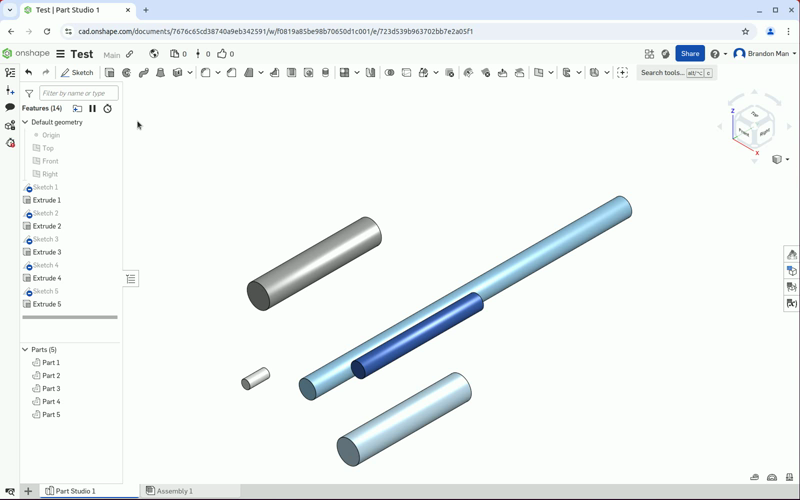
mouse_move(73, 189)
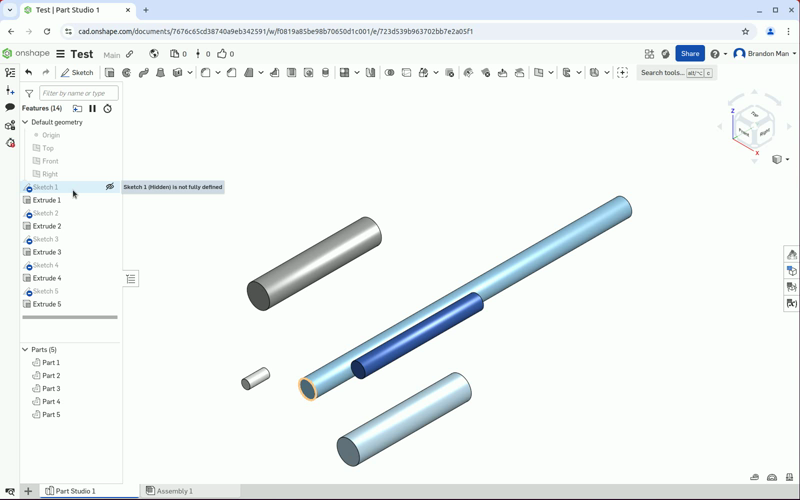
click(73, 189)